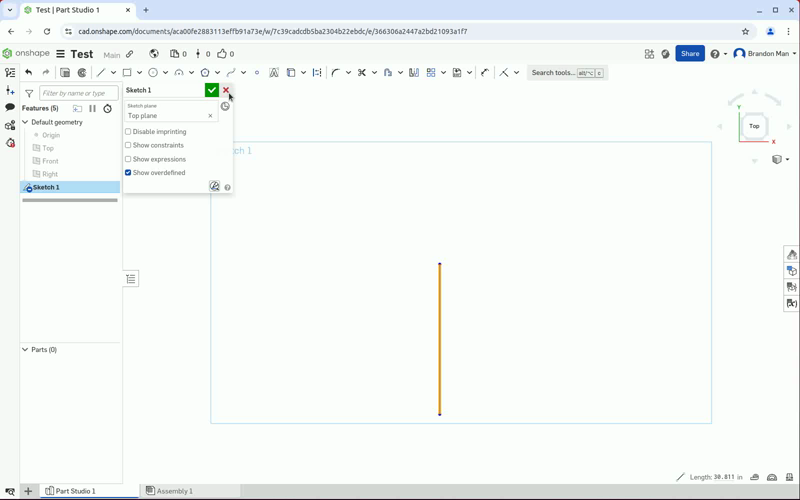
key(shift+h)
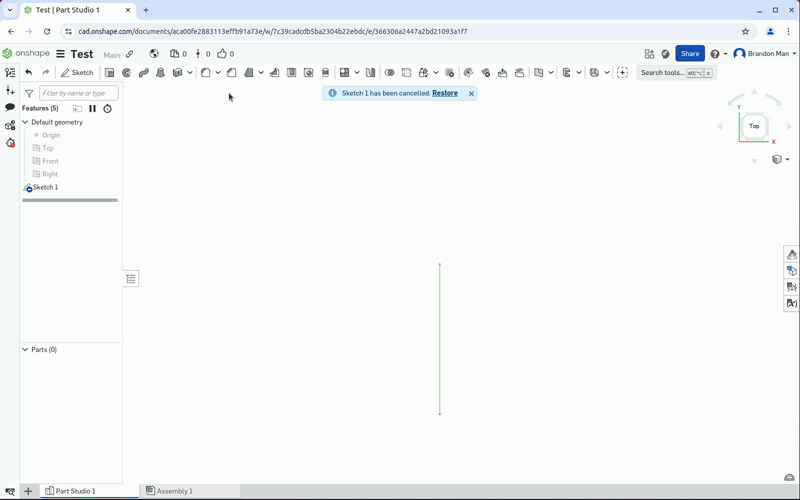
key(shift+s)
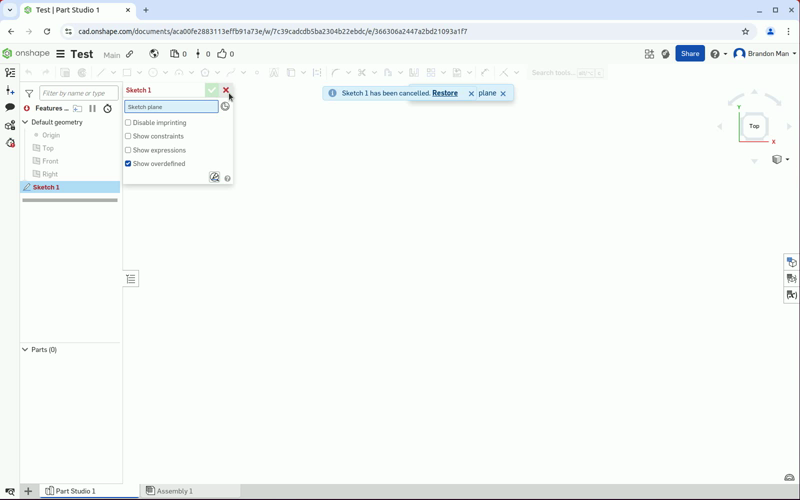
mouse_move(73, 150)
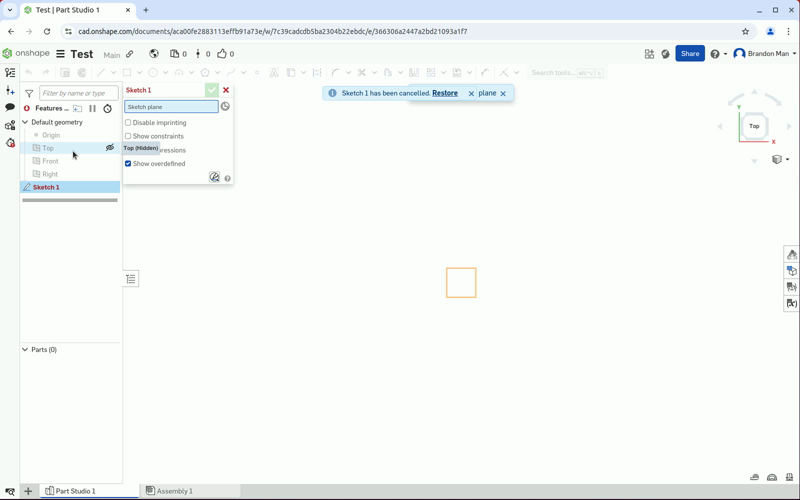
click(73, 150)
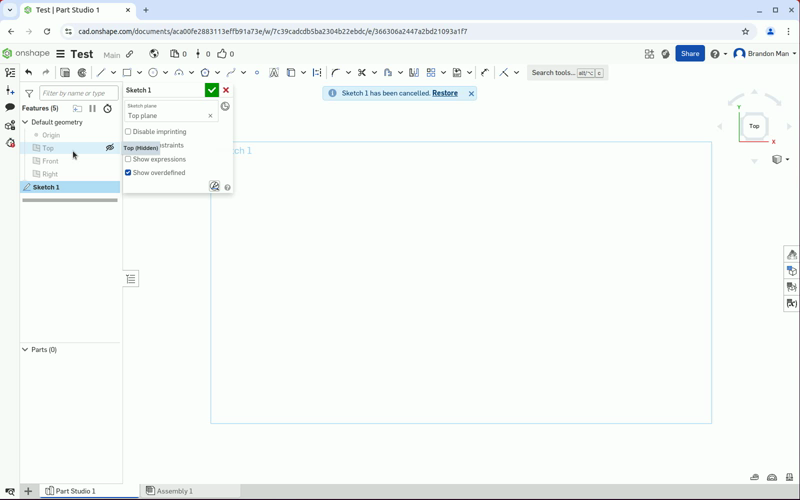
mouse_move(73, 352)
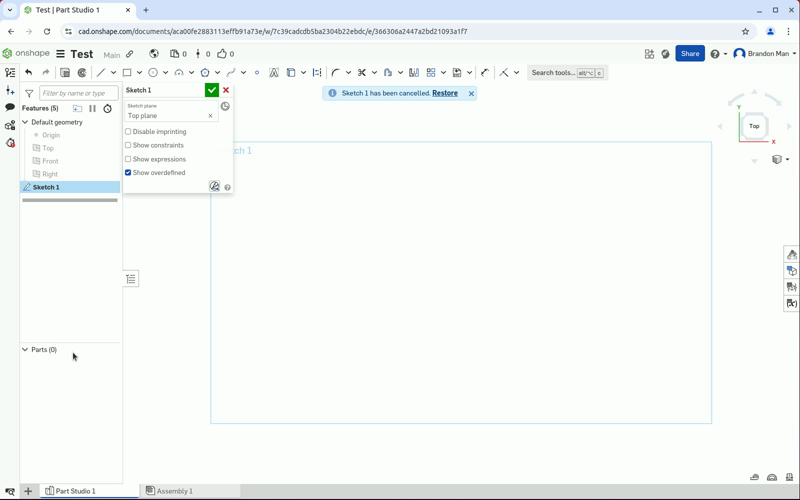
key(y)
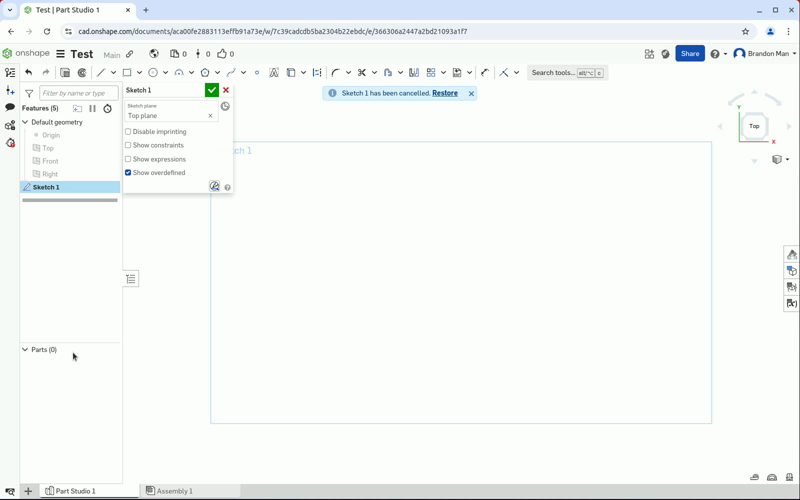
key(l)
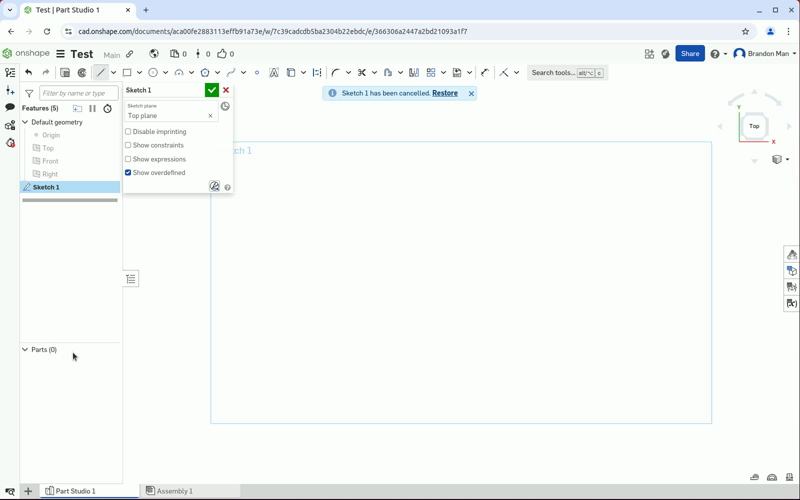
key_down(shift)
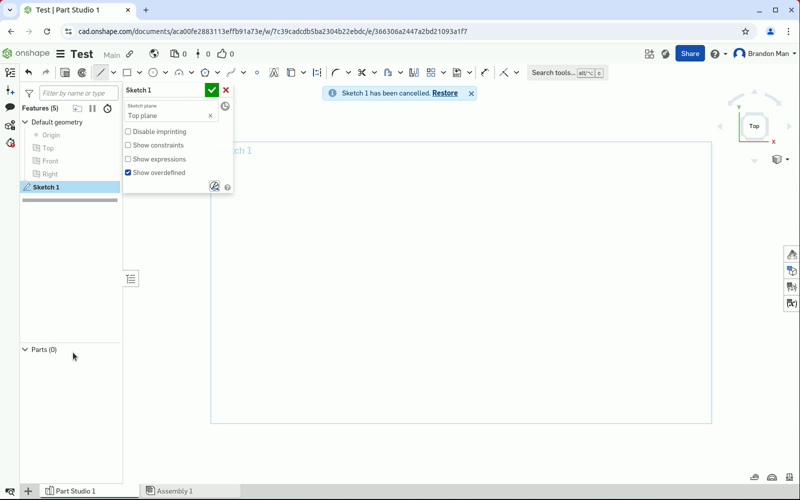
mouse_move(404, 340)
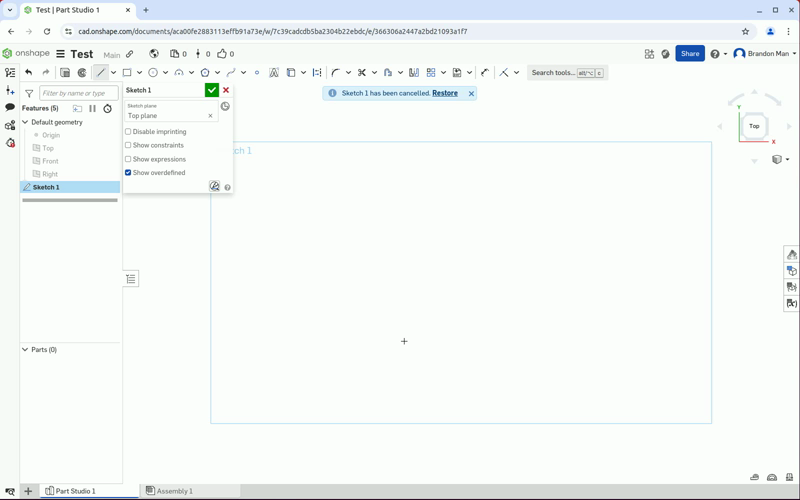
click(404, 340)
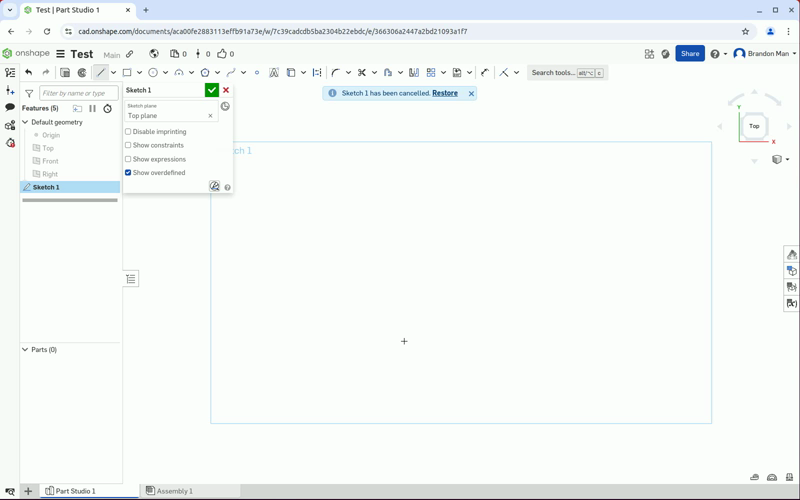
key_up(shift)
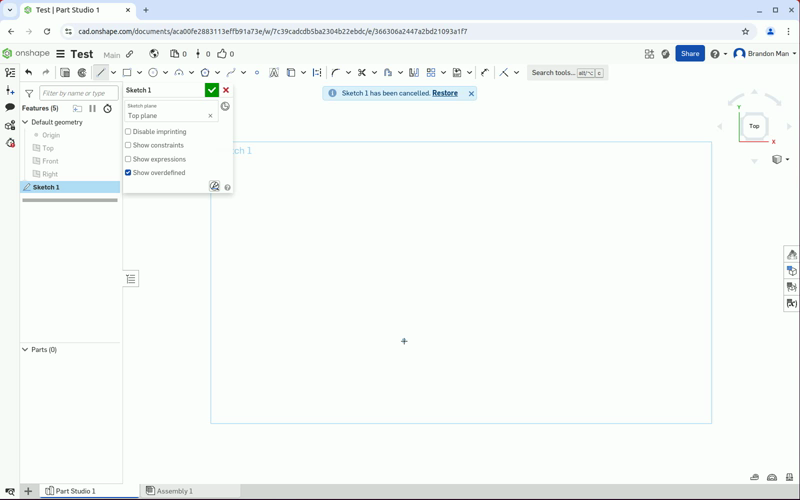
key_down(shift)
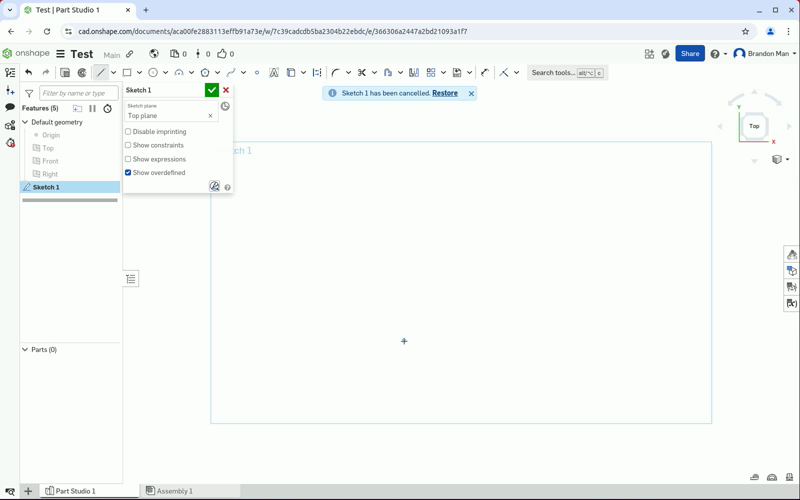
mouse_move(434, 340)
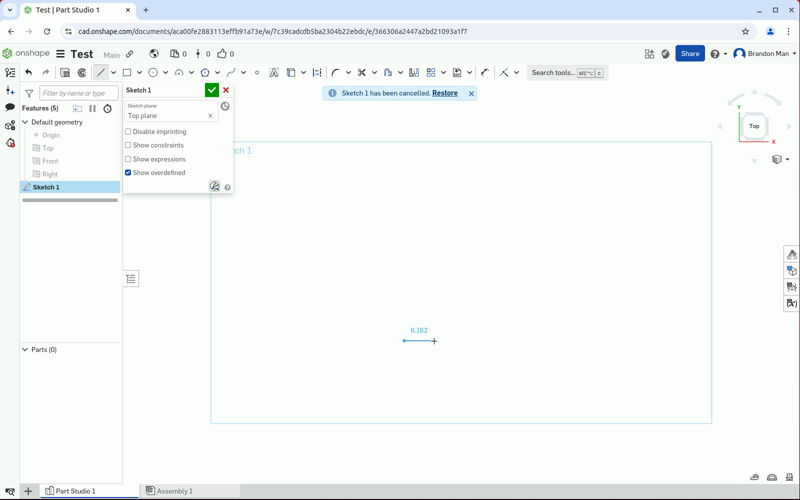
mouse_move(424, 340)
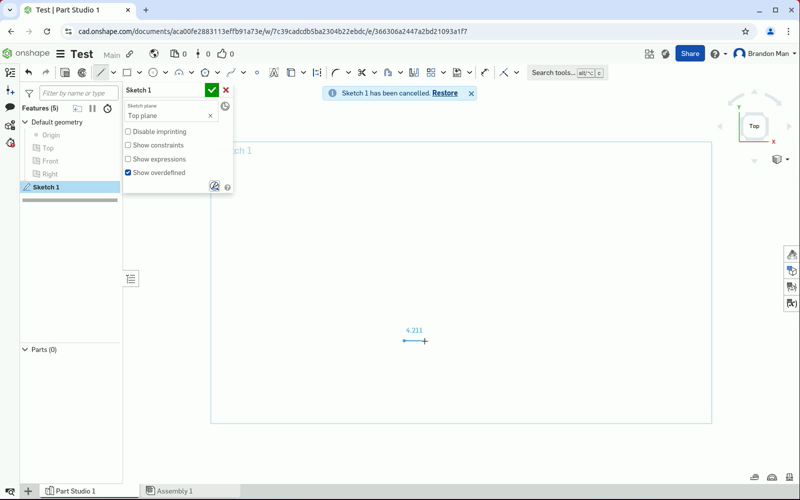
click(424, 340)
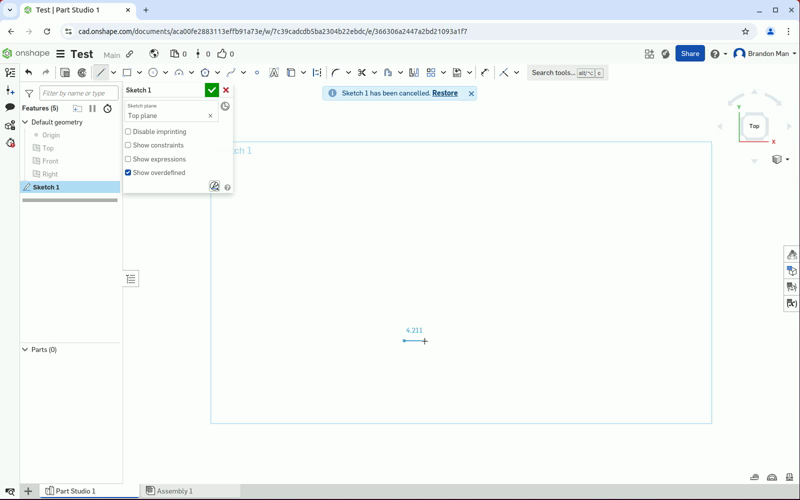
key_up(shift)
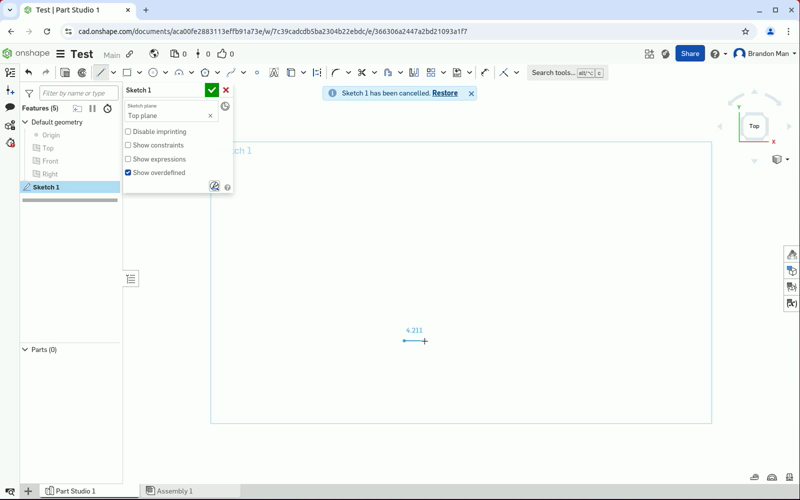
key_down(shift)
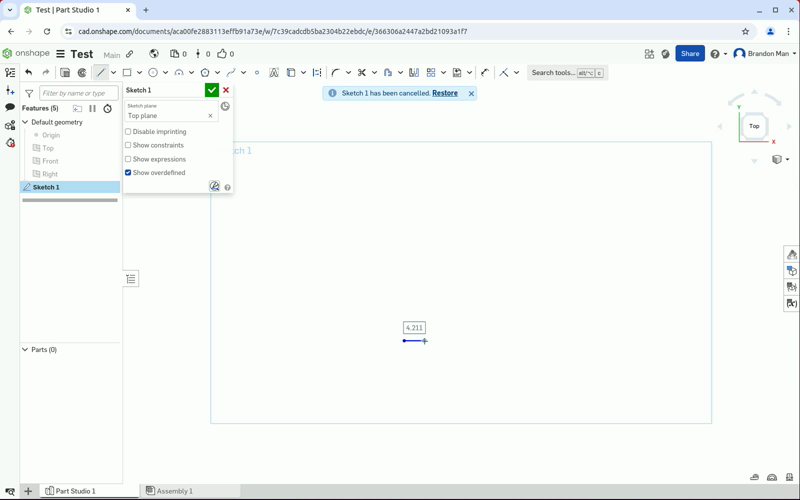
mouse_move(461, 256)
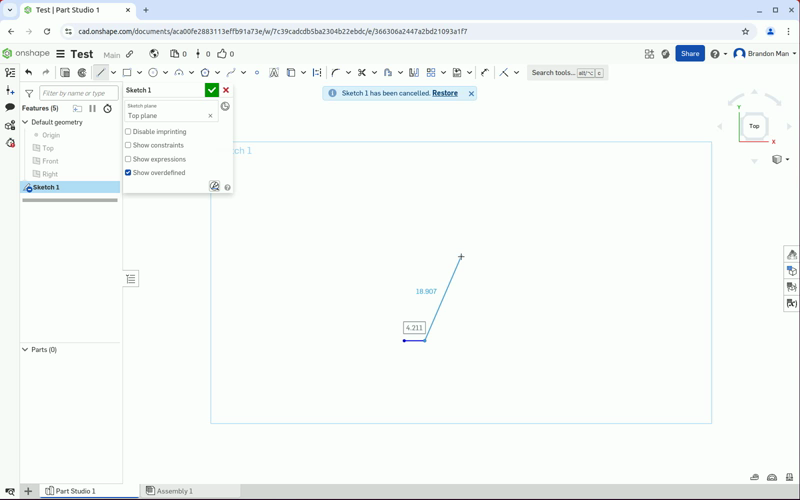
click(461, 256)
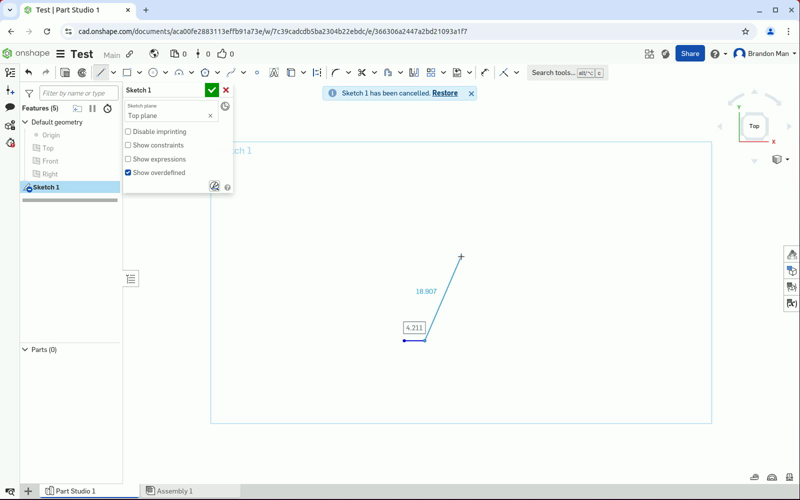
key_up(shift)
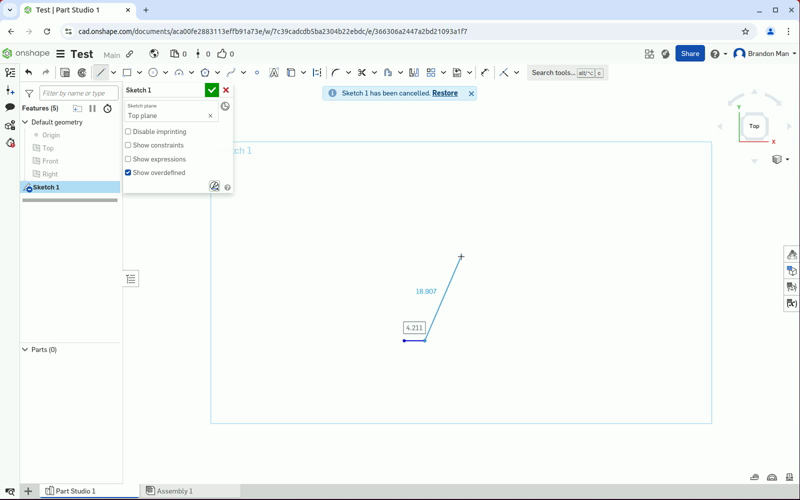
key_down(shift)
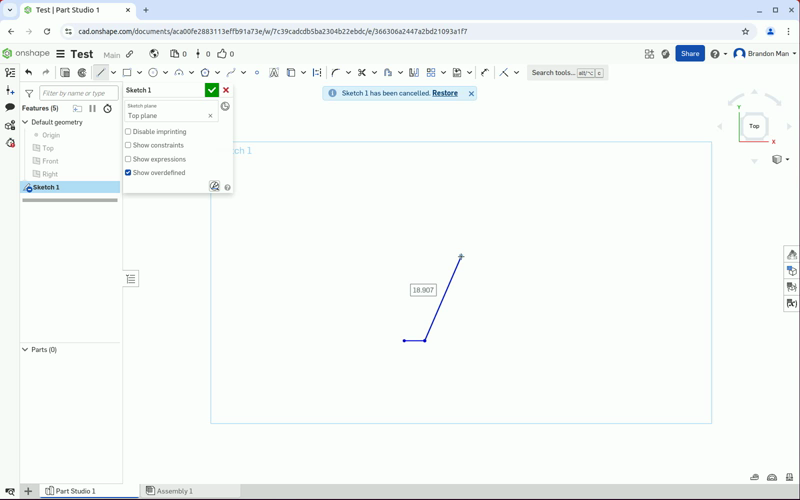
mouse_move(496, 340)
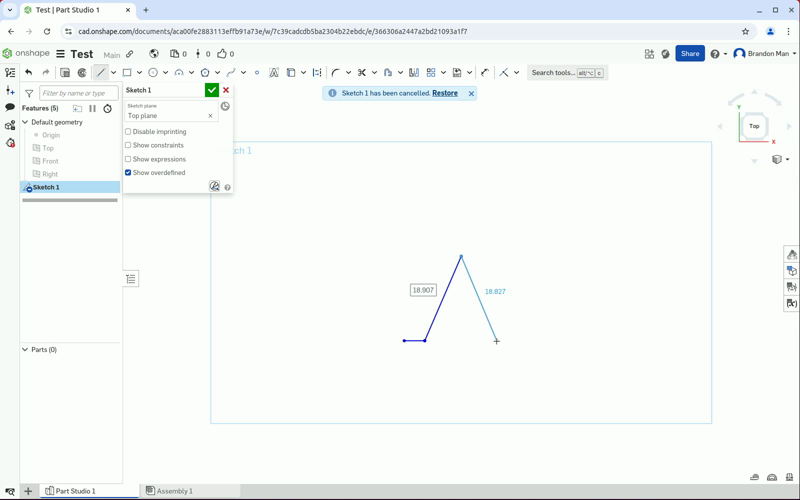
click(496, 340)
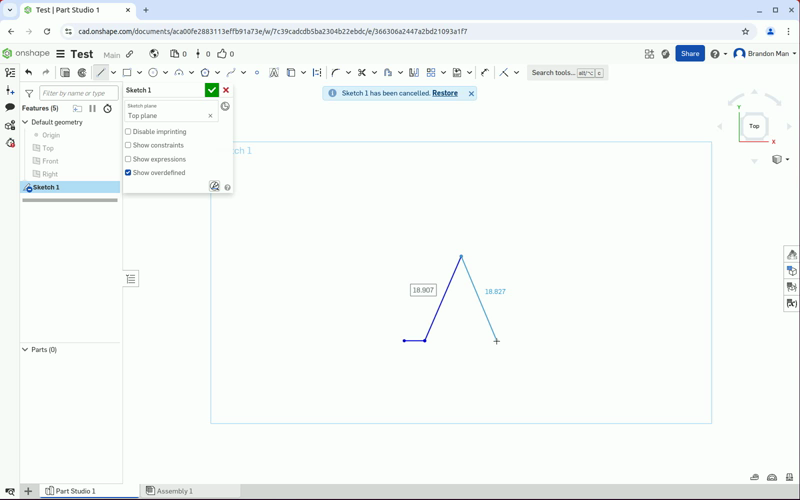
key_up(shift)
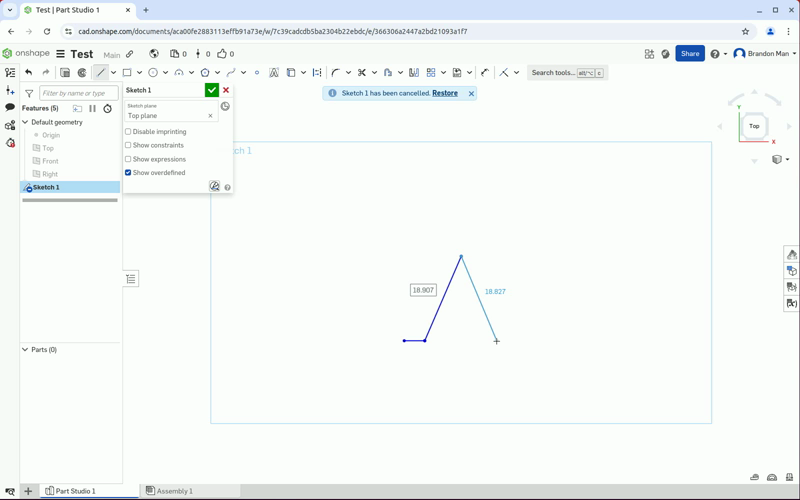
key_down(shift)
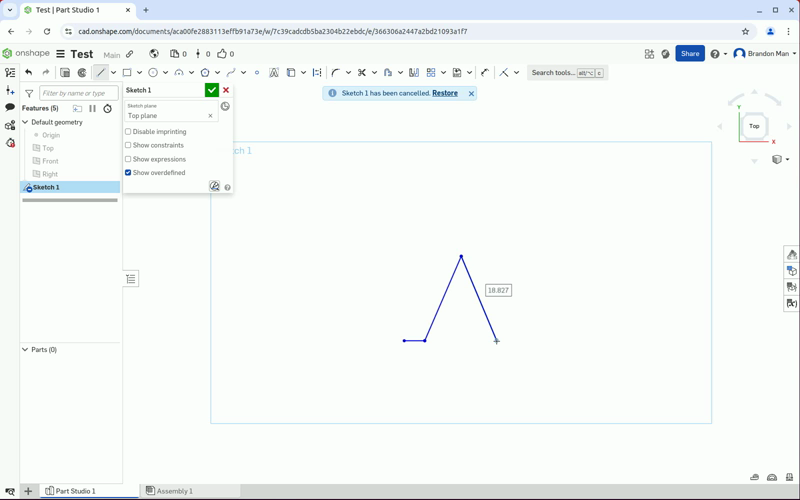
mouse_move(526, 340)
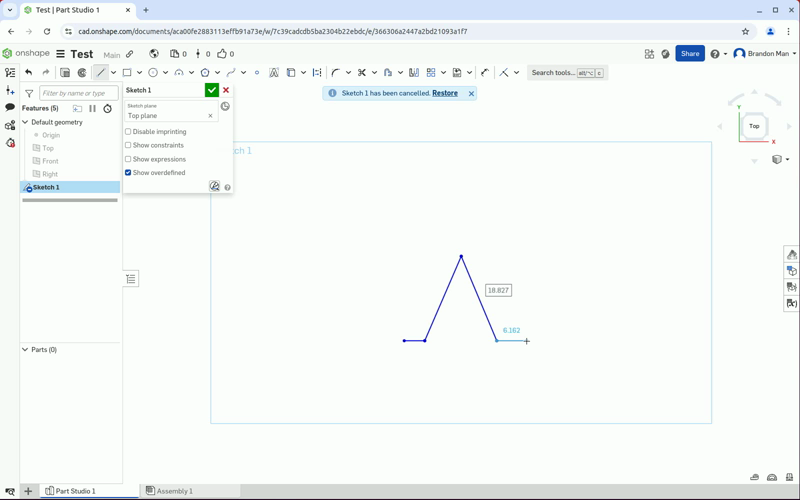
mouse_move(516, 340)
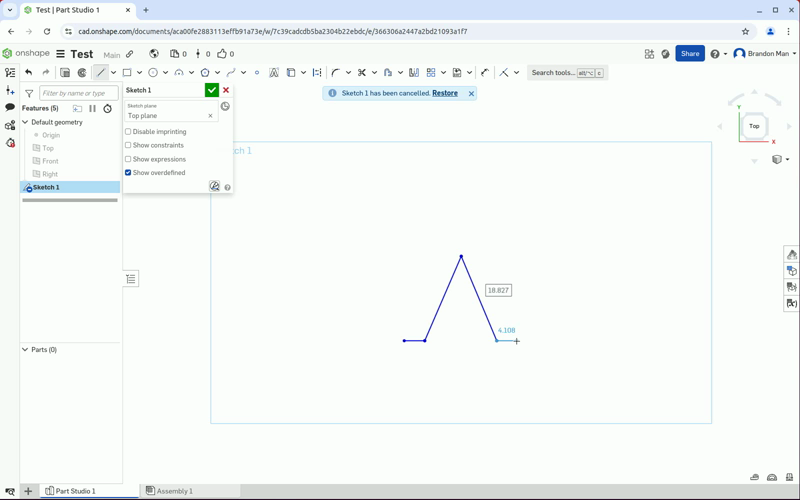
click(516, 340)
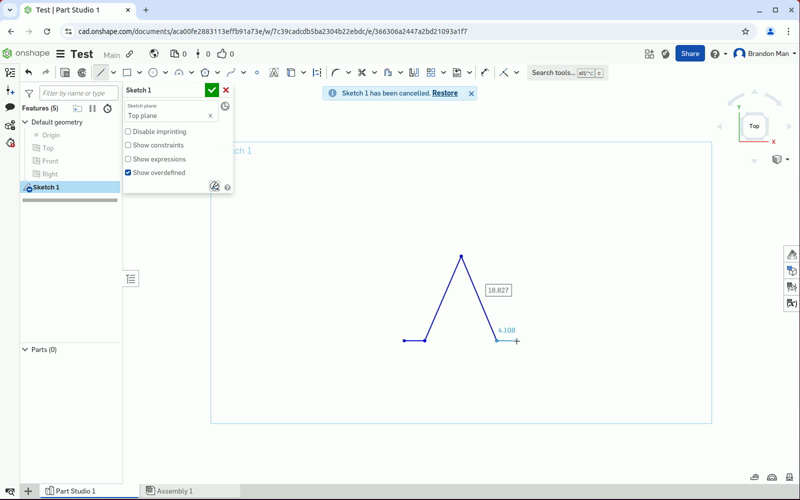
key_up(shift)
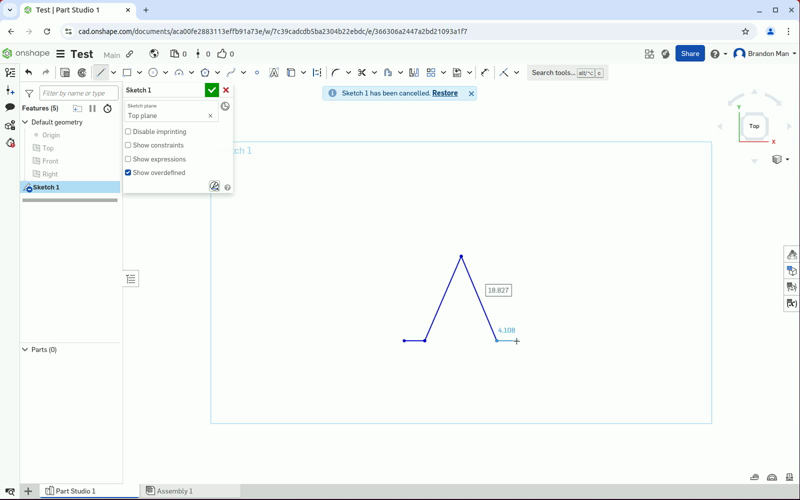
key_down(shift)
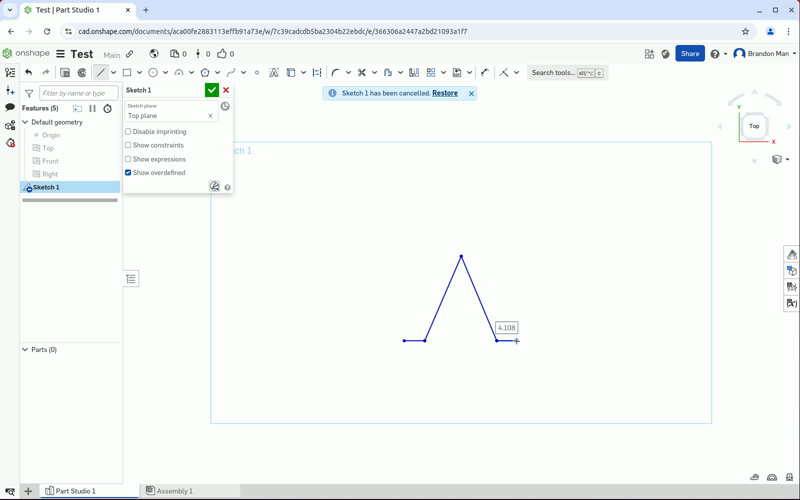
mouse_move(516, 228)
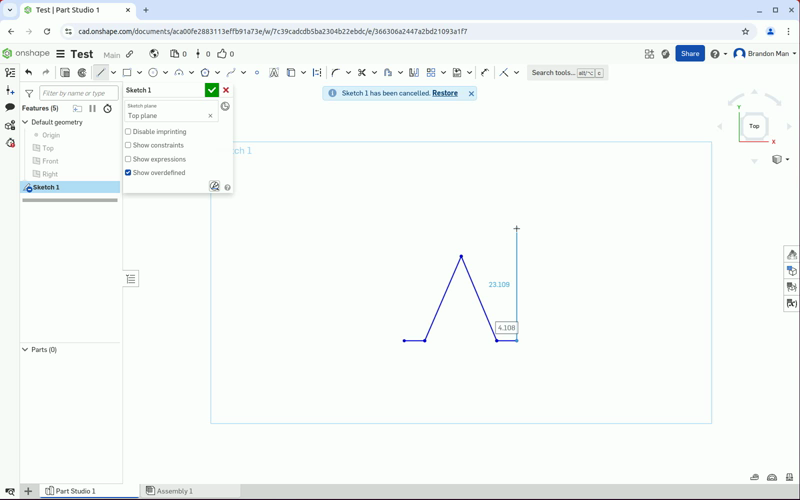
click(516, 228)
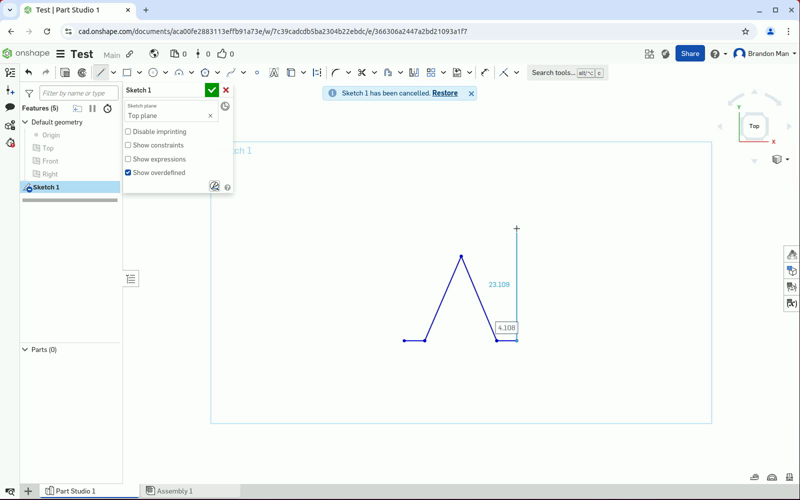
key_up(shift)
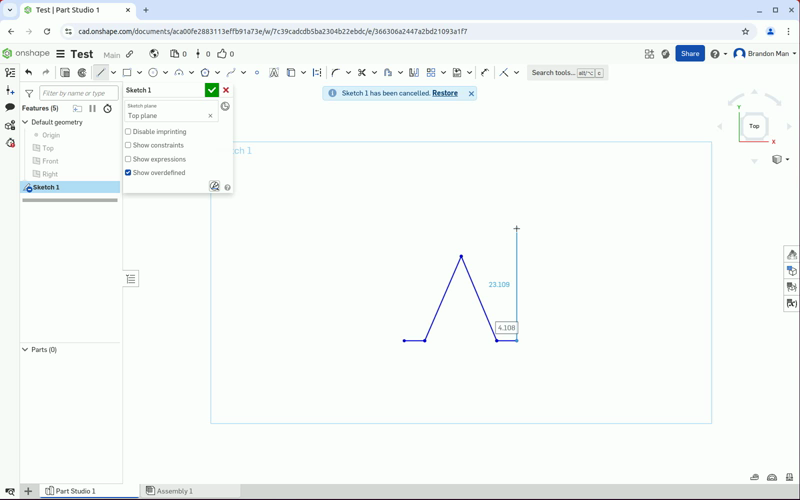
key_down(shift)
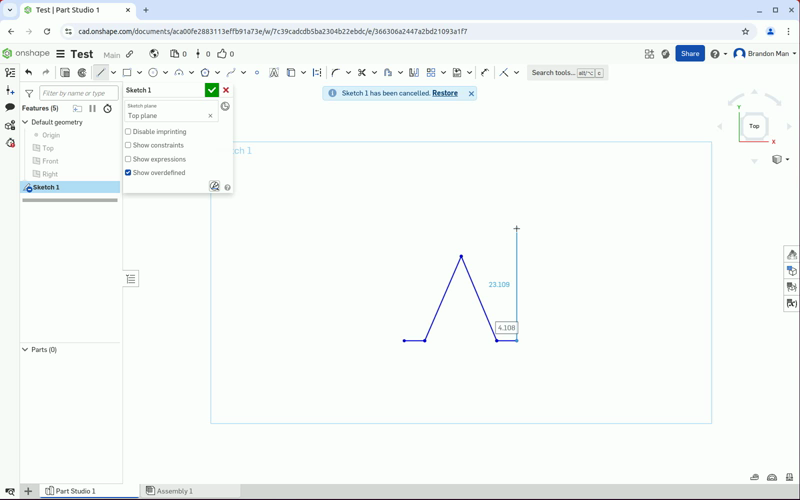
mouse_move(546, 228)
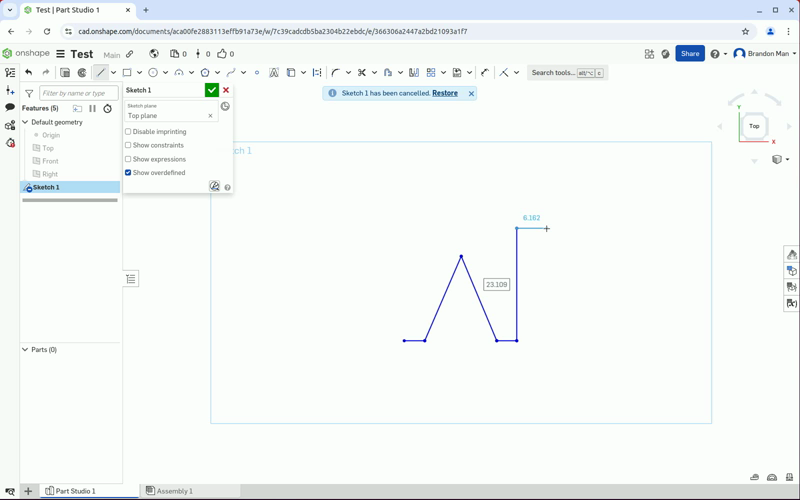
mouse_move(500, 228)
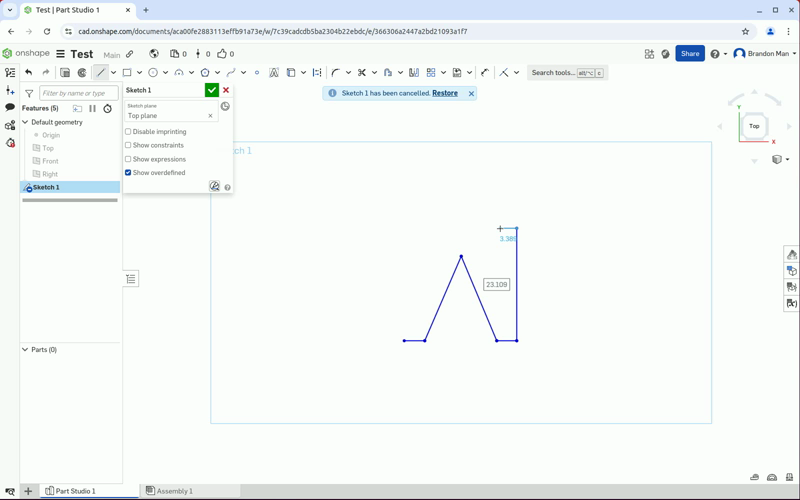
click(500, 228)
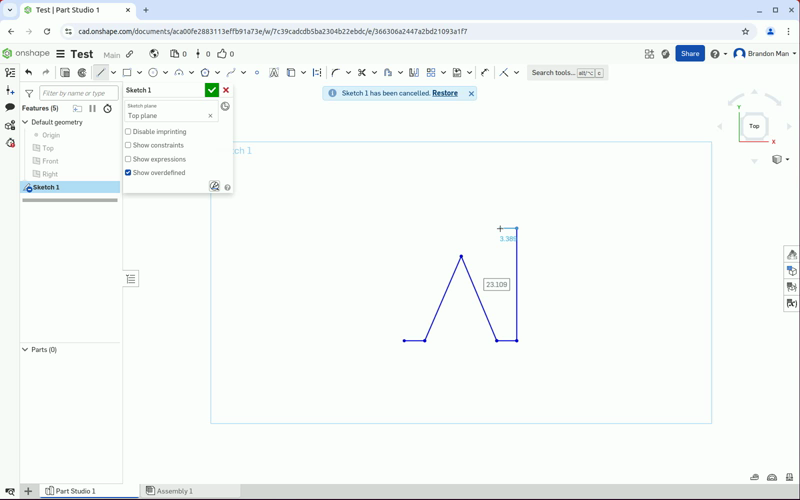
key_up(shift)
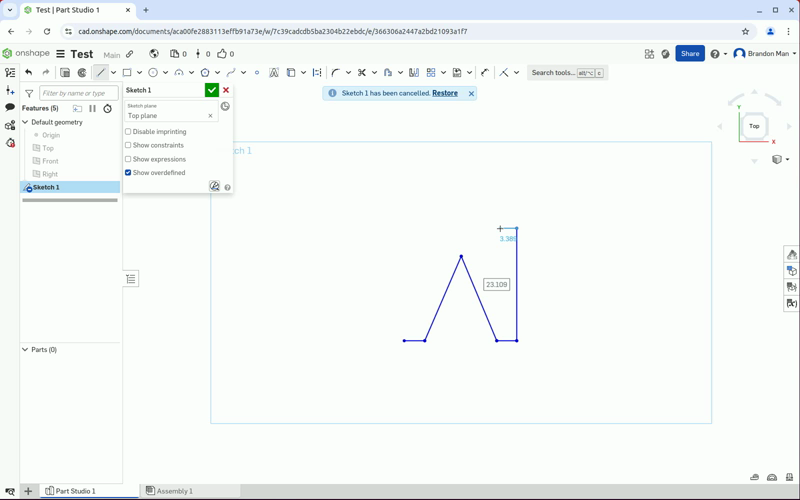
key_down(shift)
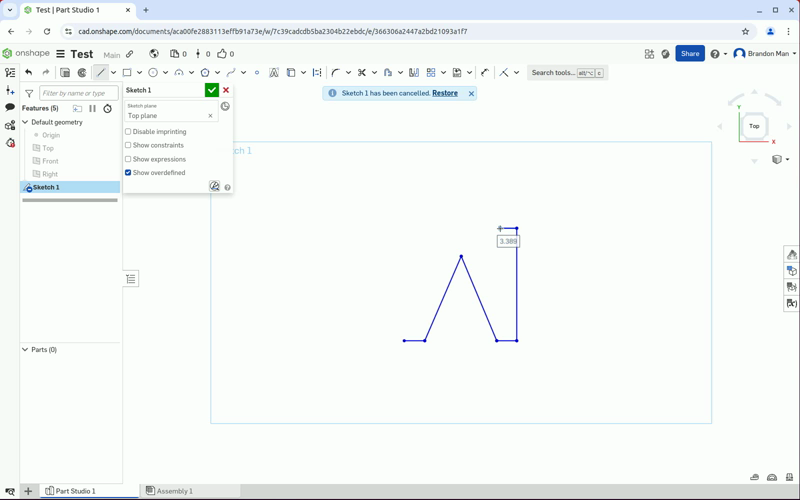
mouse_move(500, 302)
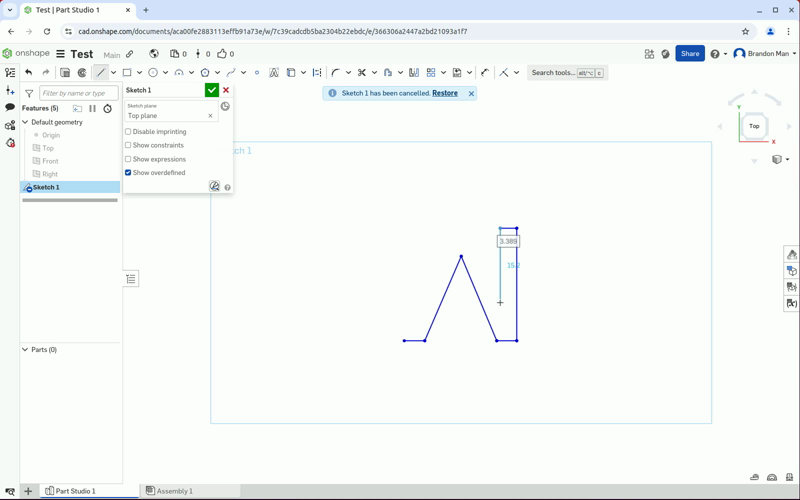
click(500, 302)
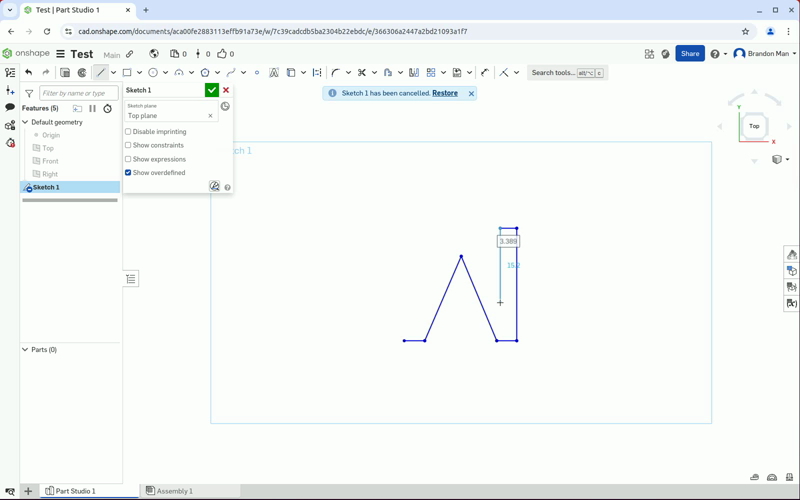
key_up(shift)
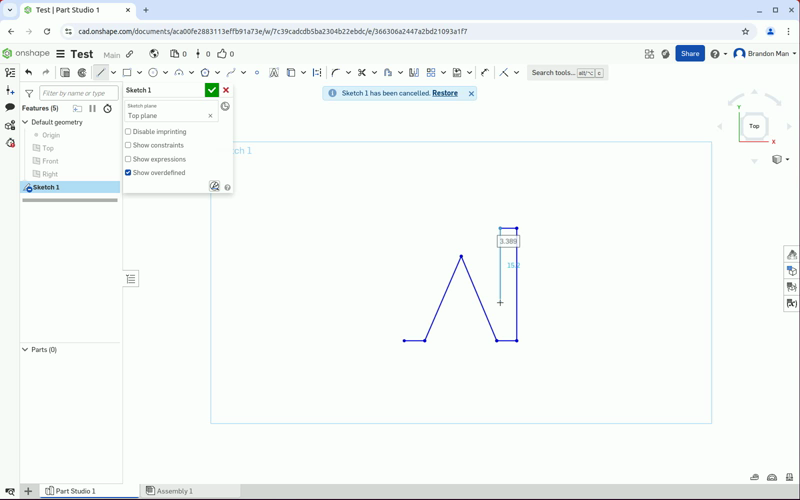
key_down(shift)
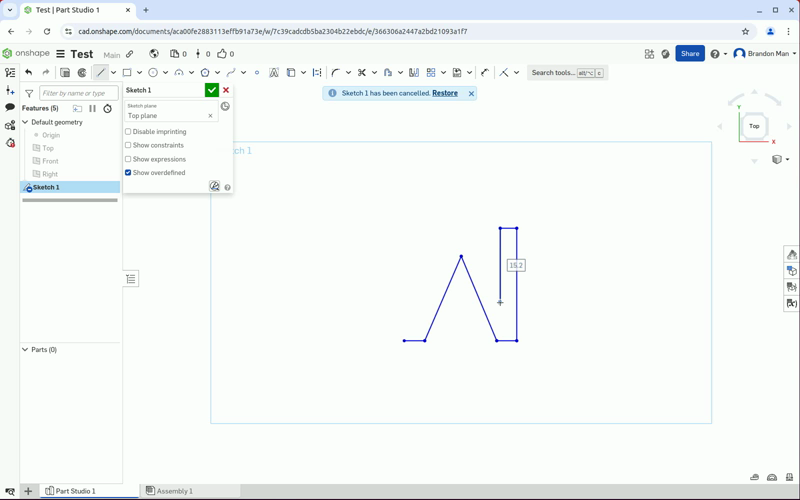
mouse_move(467, 228)
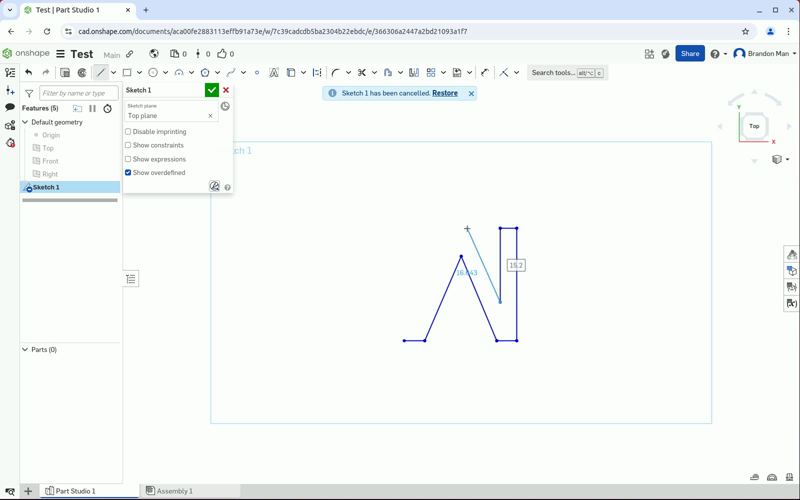
click(467, 228)
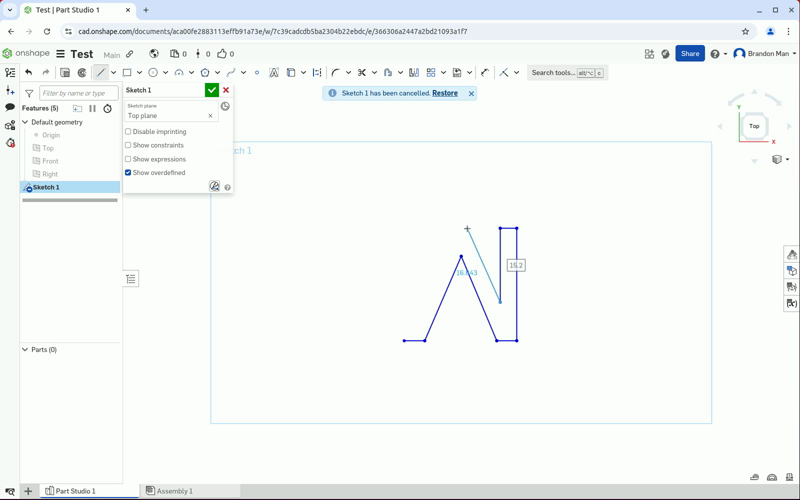
key_up(shift)
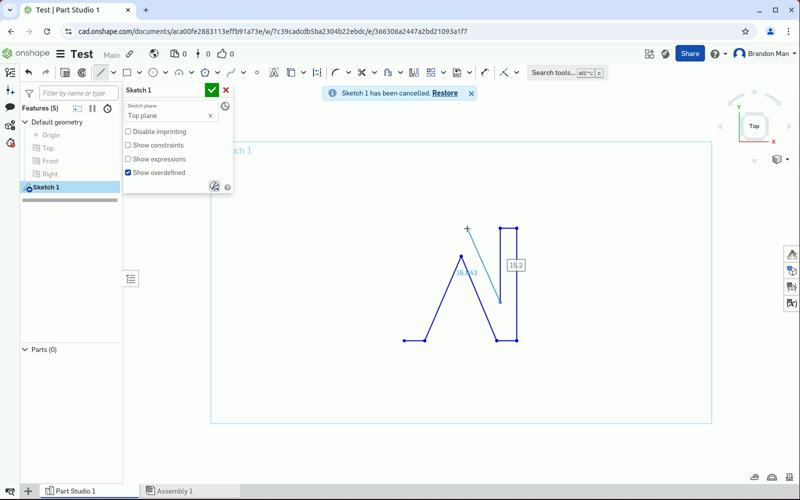
key_down(shift)
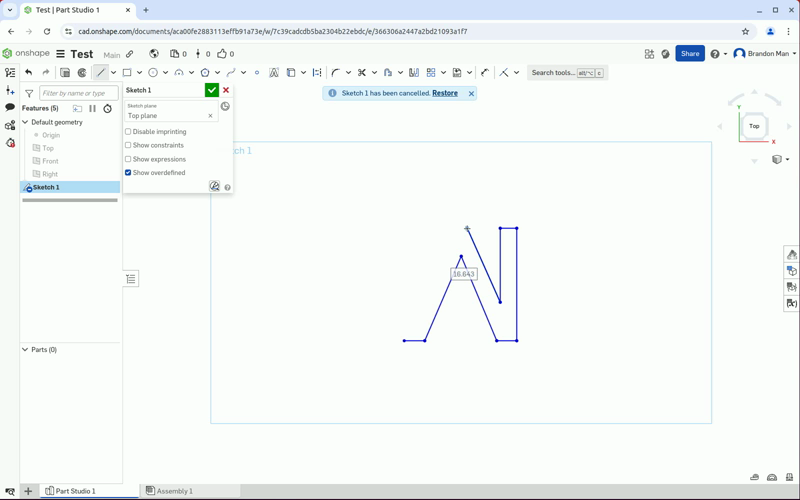
mouse_move(497, 228)
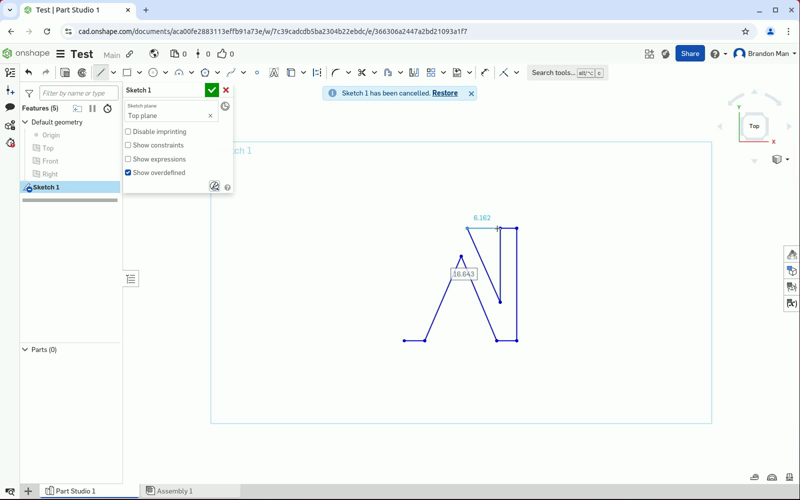
mouse_move(461, 228)
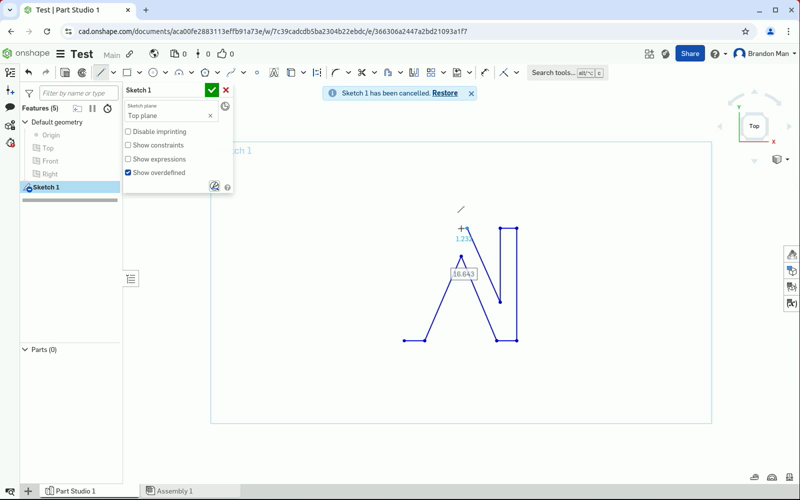
scroll(6)
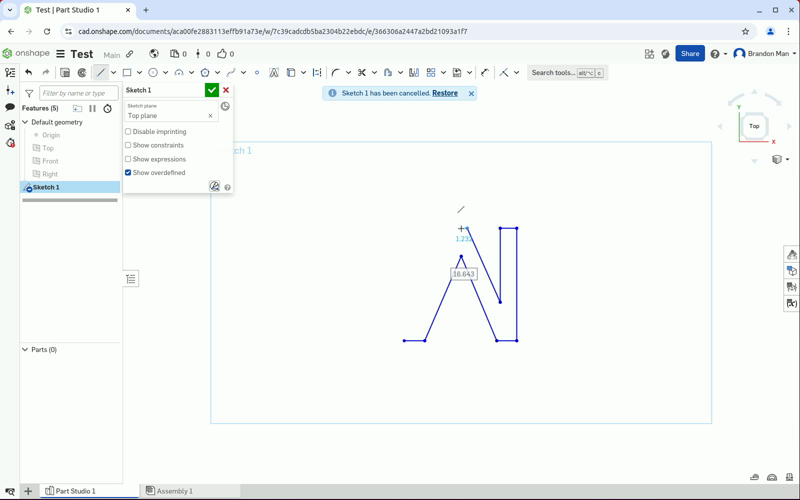
scroll(6)
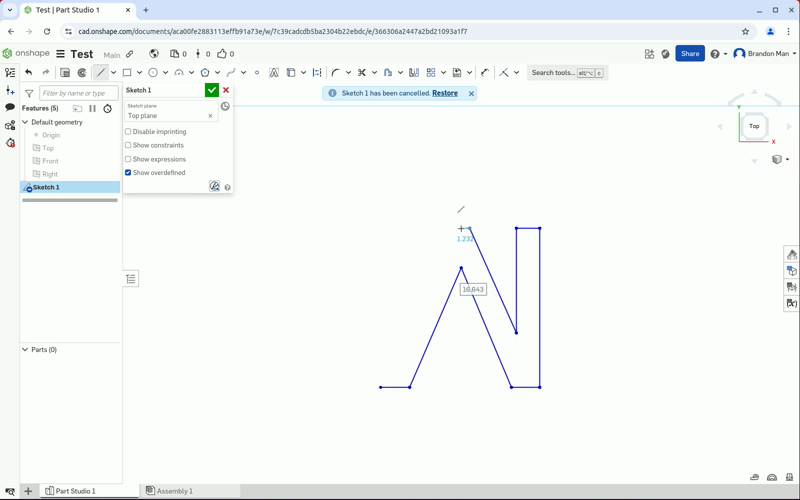
scroll(6)
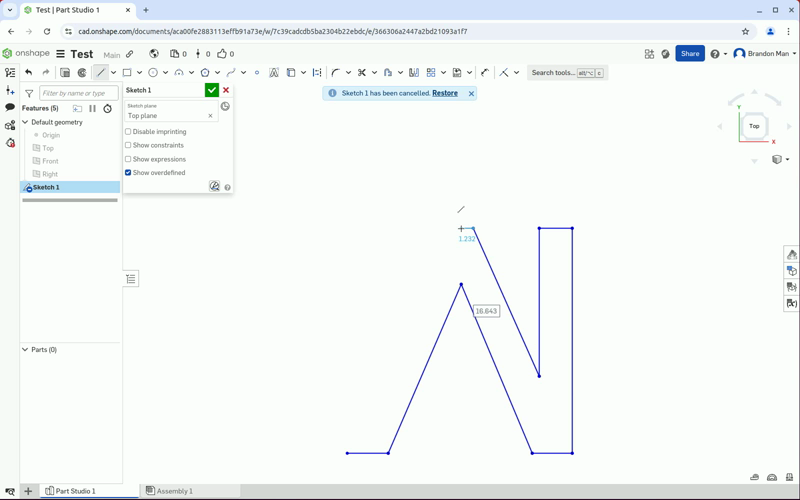
scroll(6)
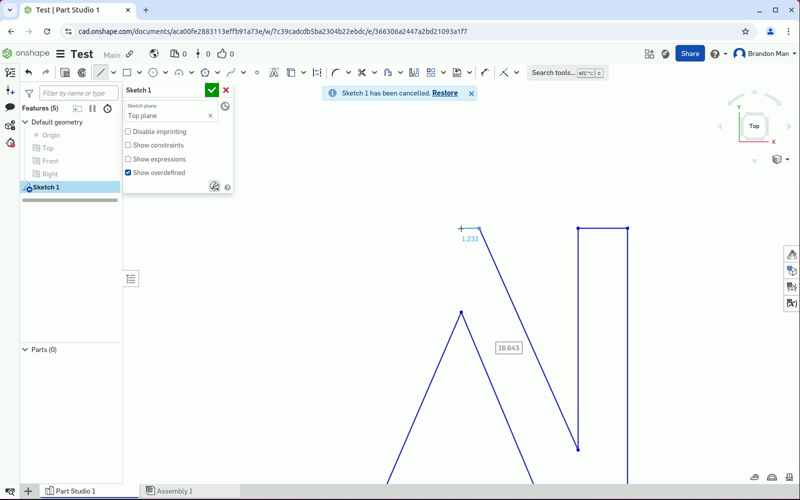
scroll(6)
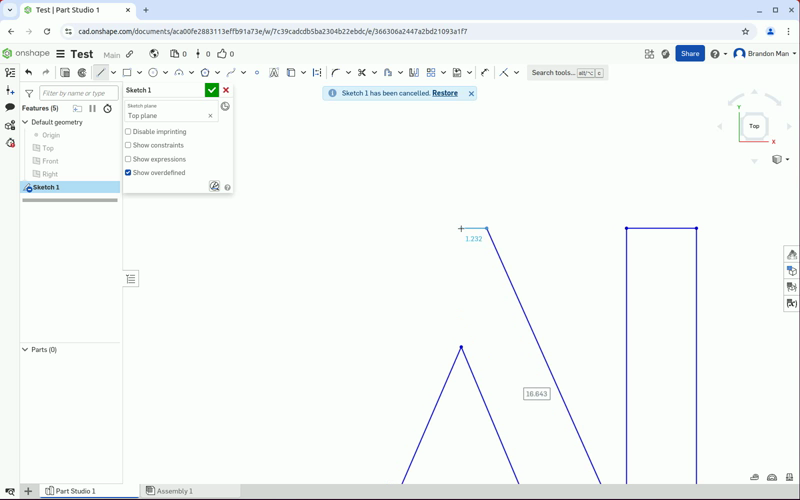
scroll(6)
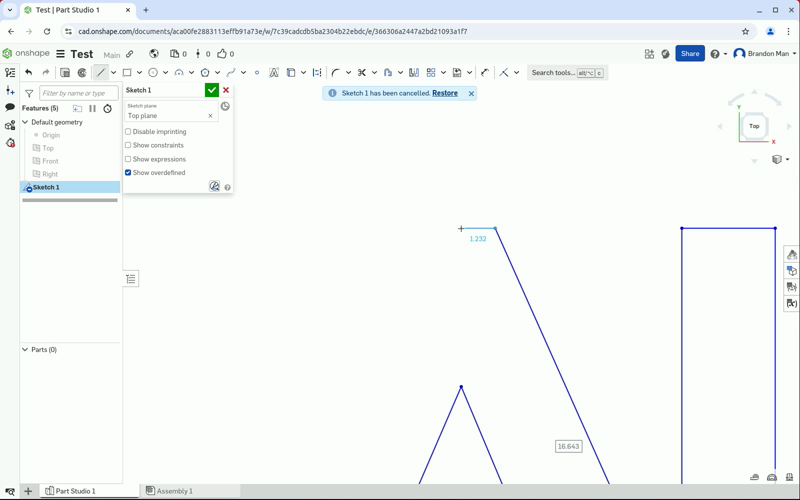
scroll(6)
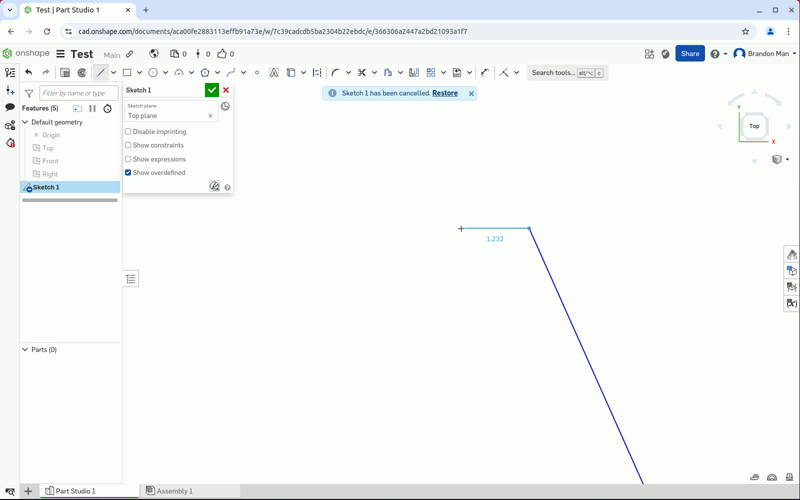
click(461, 228)
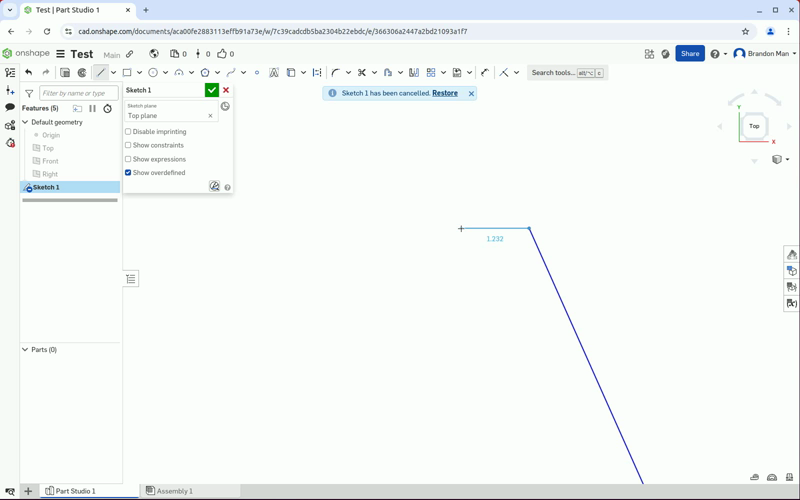
scroll(-6)
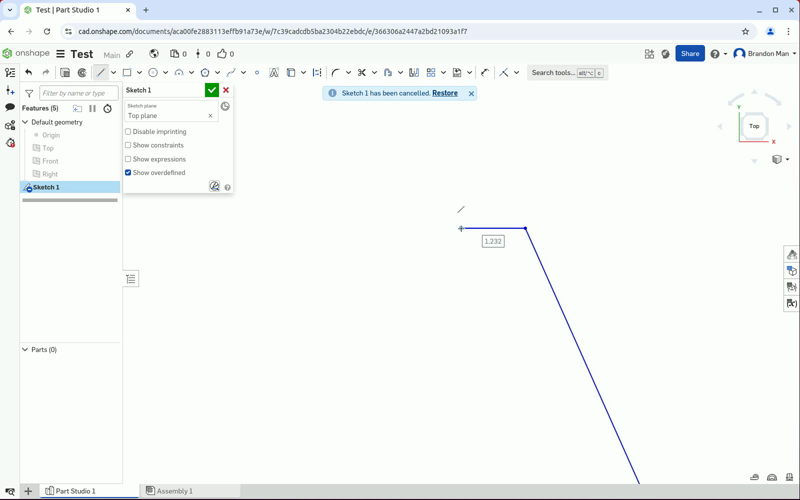
scroll(-6)
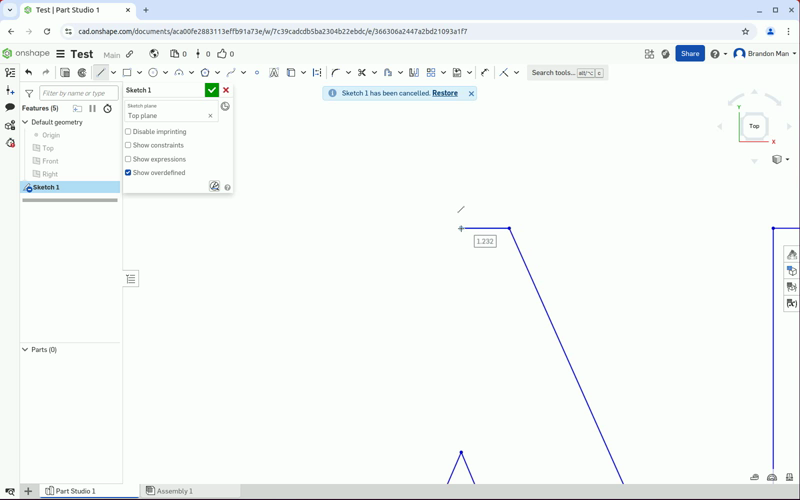
scroll(-6)
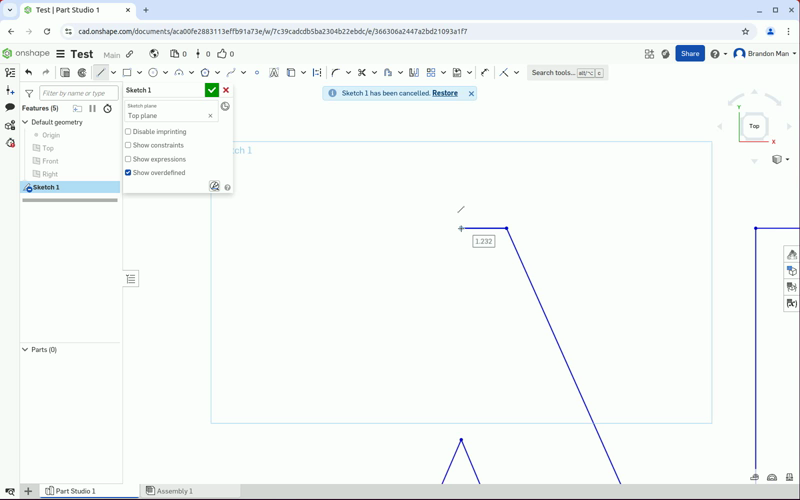
scroll(-6)
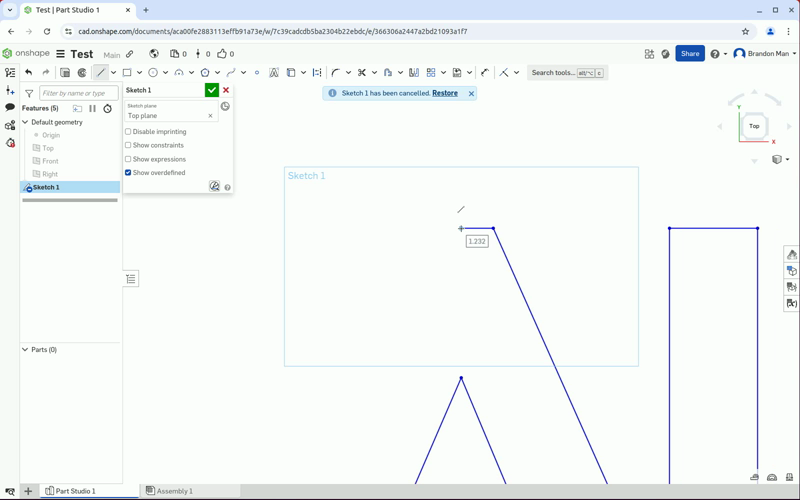
scroll(-6)
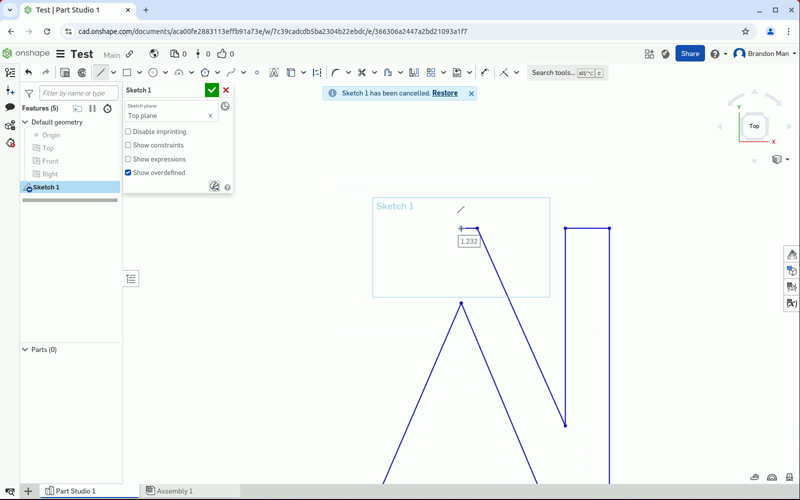
scroll(-6)
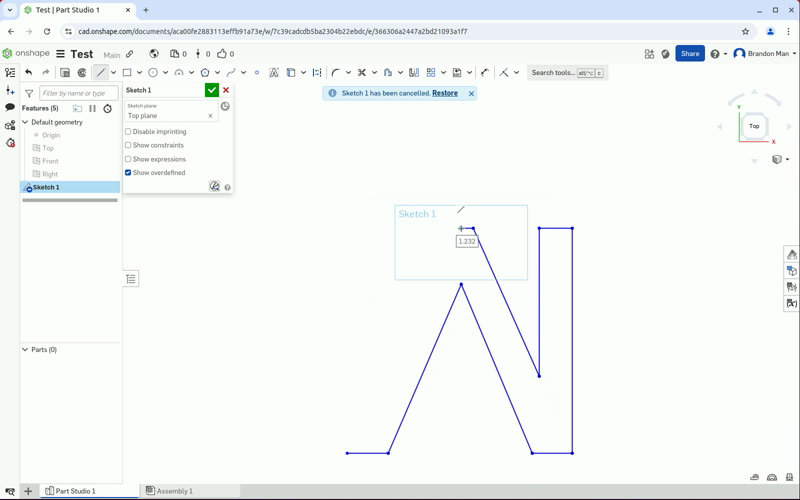
scroll(-6)
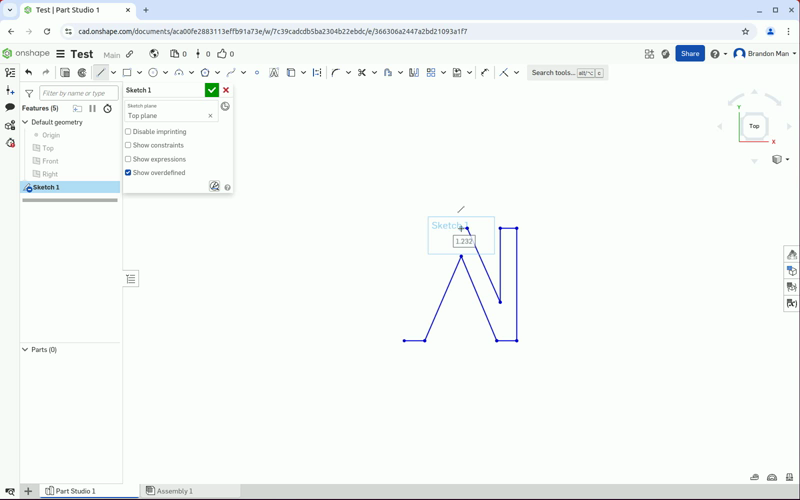
key_up(shift)
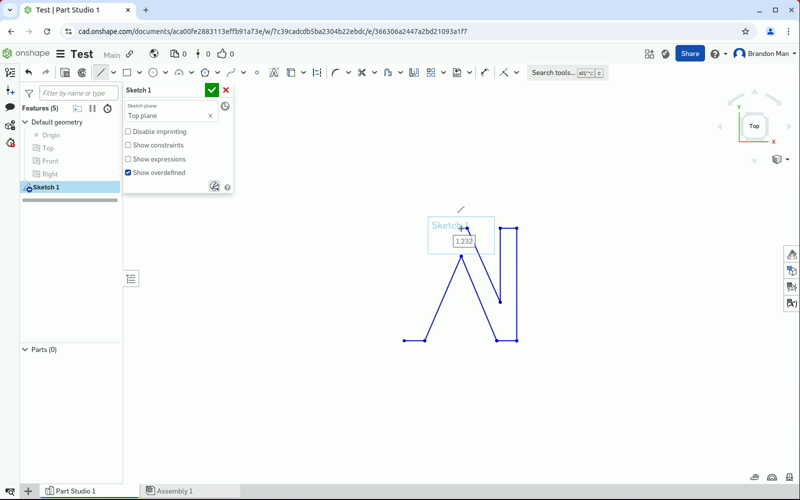
key_down(shift)
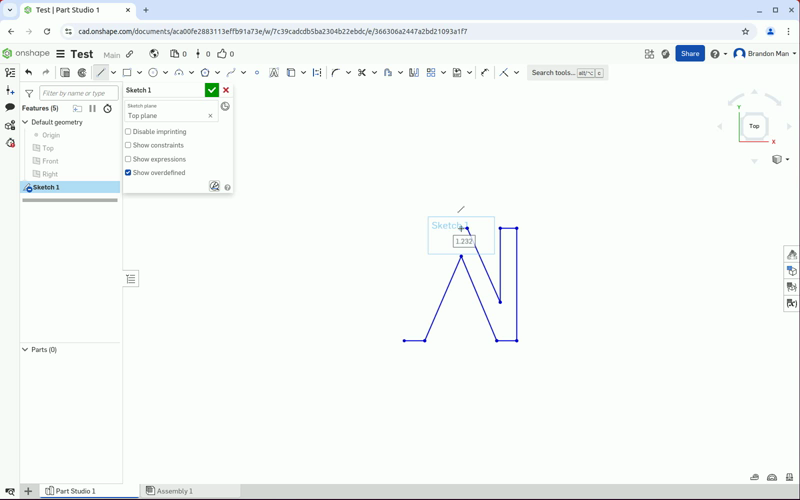
mouse_move(491, 228)
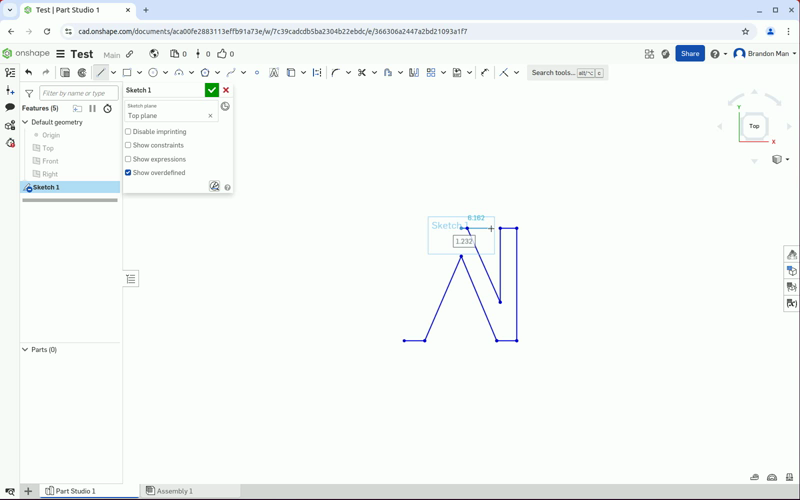
mouse_move(454, 228)
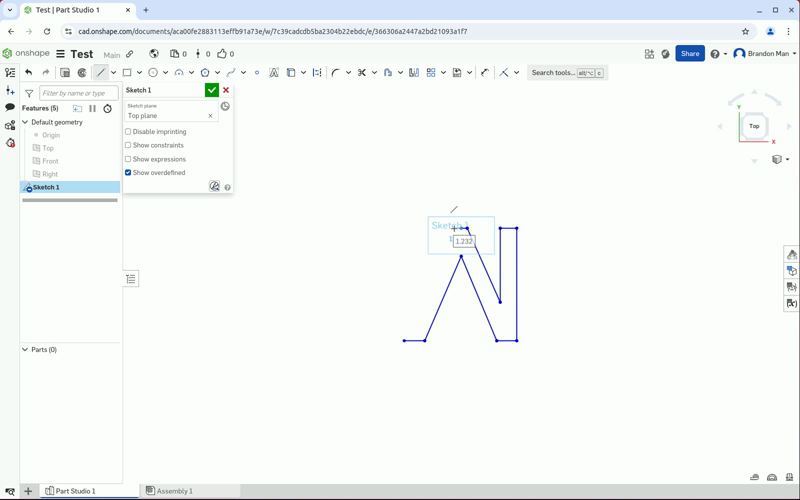
scroll(6)
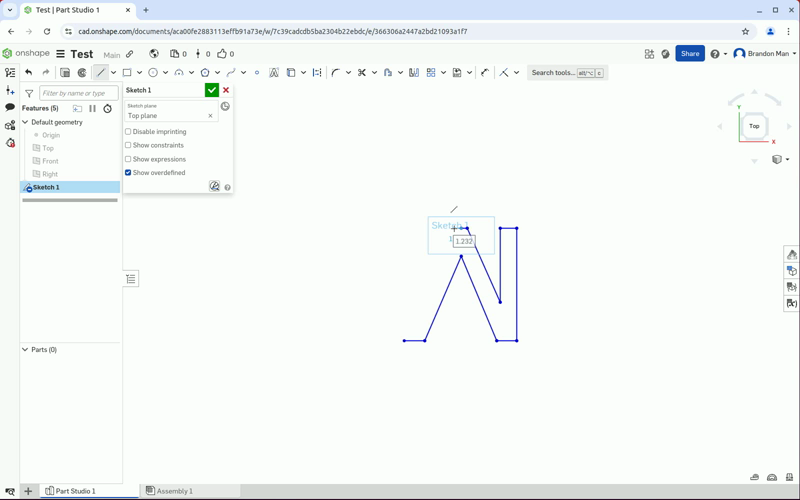
scroll(6)
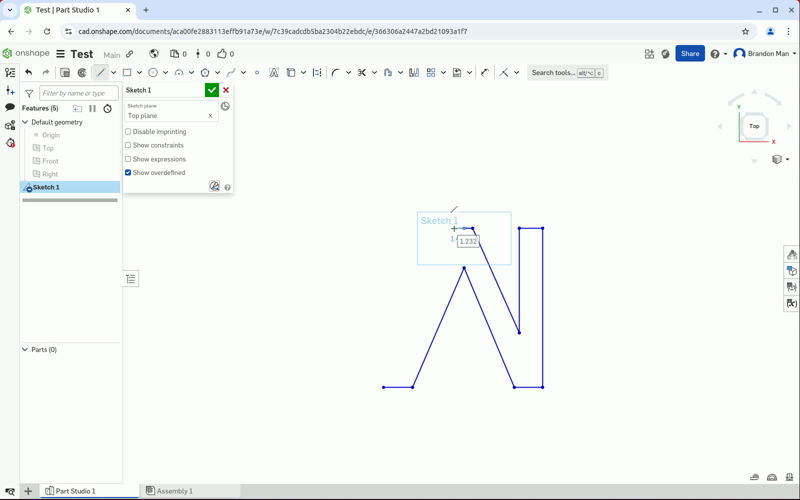
scroll(6)
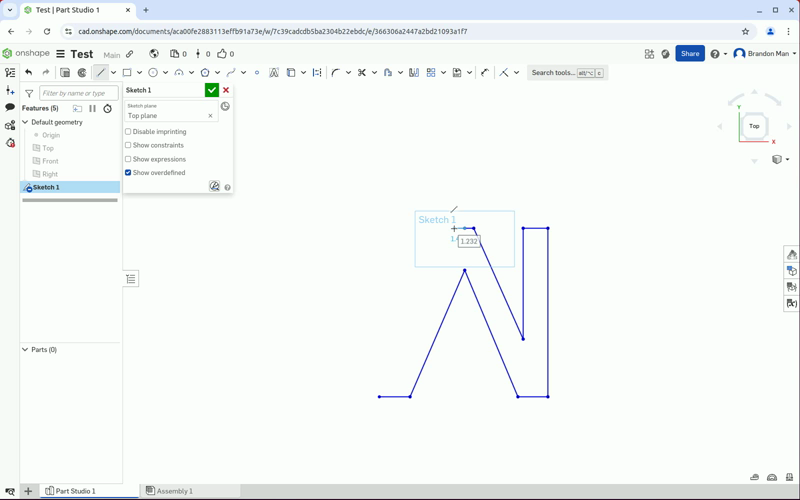
scroll(6)
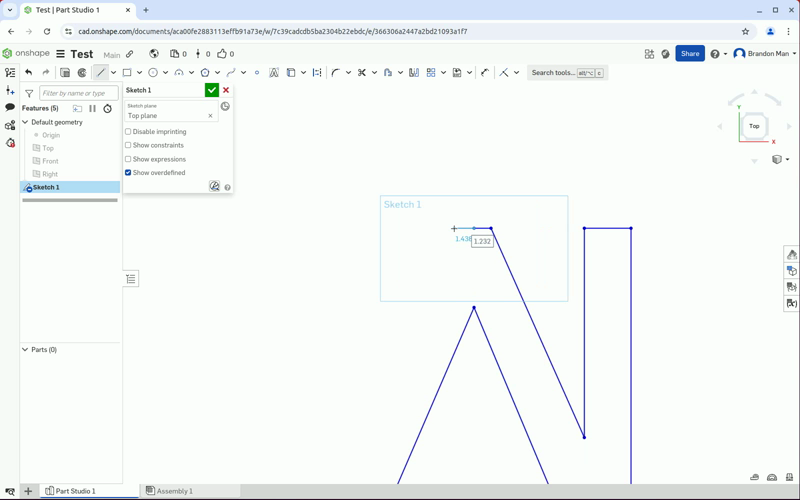
scroll(6)
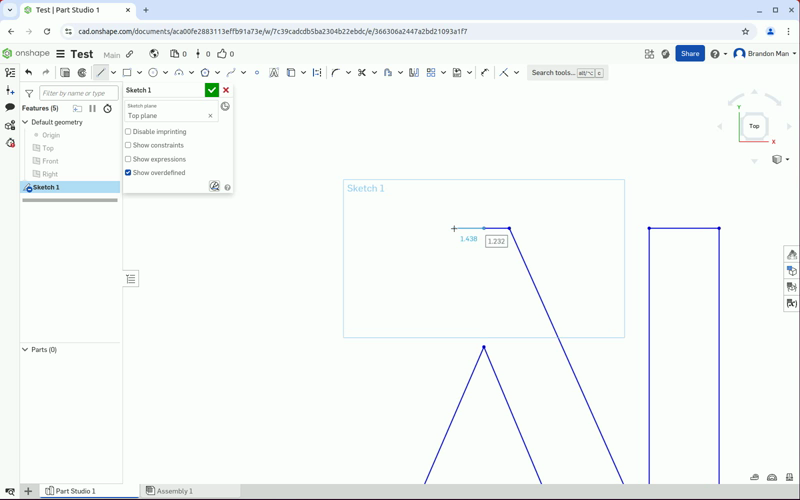
scroll(6)
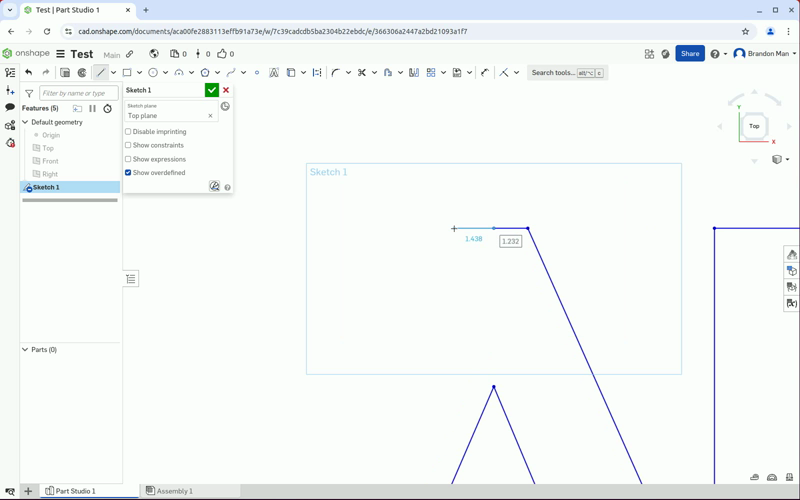
scroll(6)
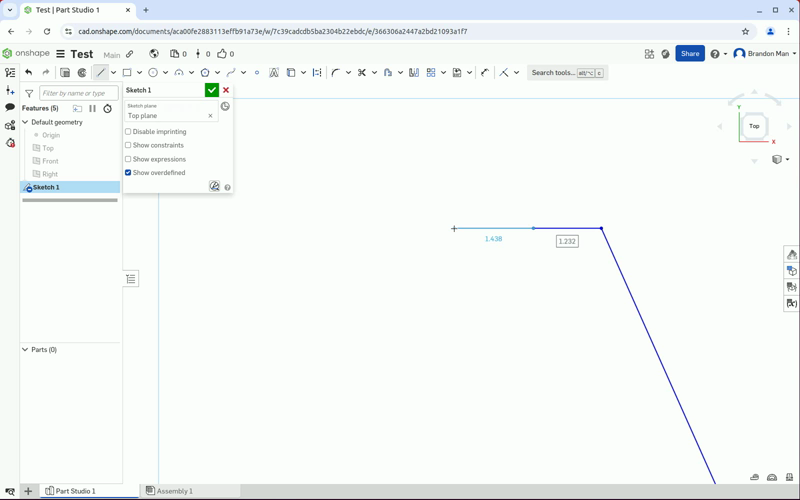
click(454, 228)
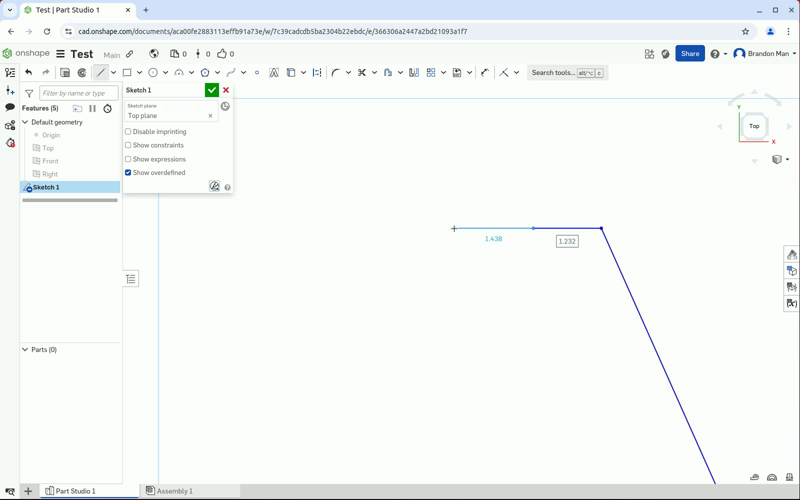
scroll(-6)
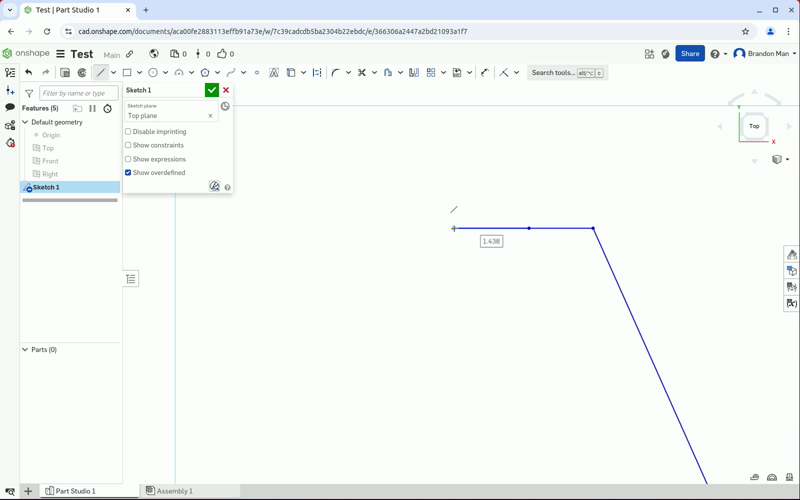
scroll(-6)
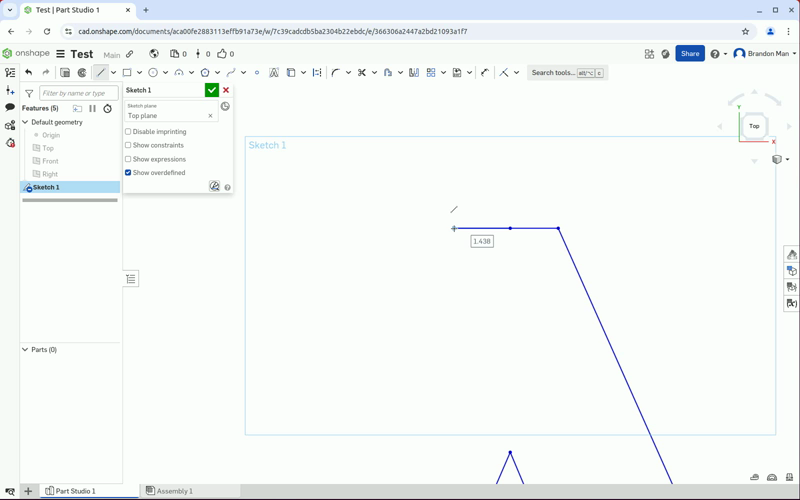
scroll(-6)
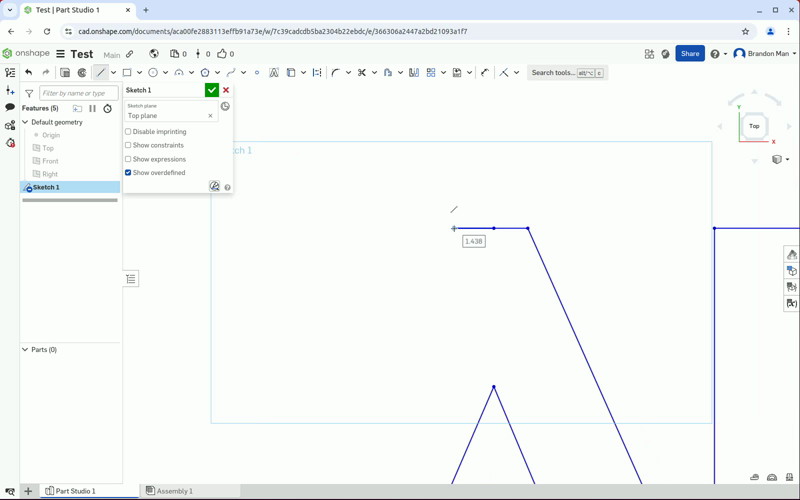
scroll(-6)
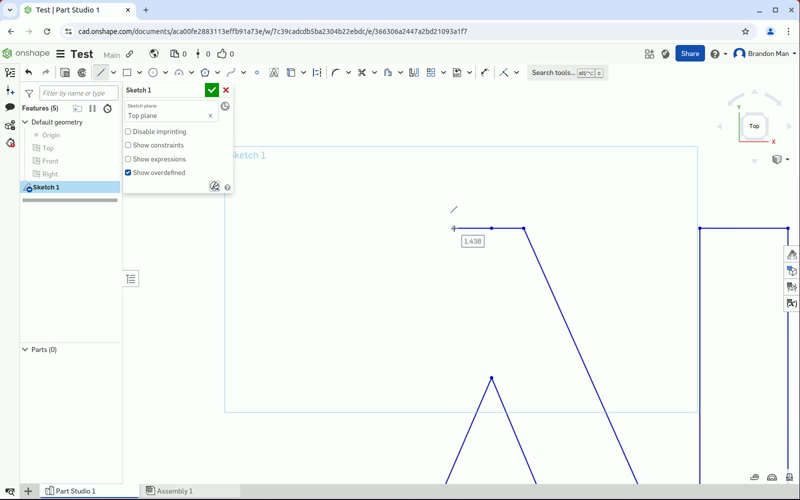
scroll(-6)
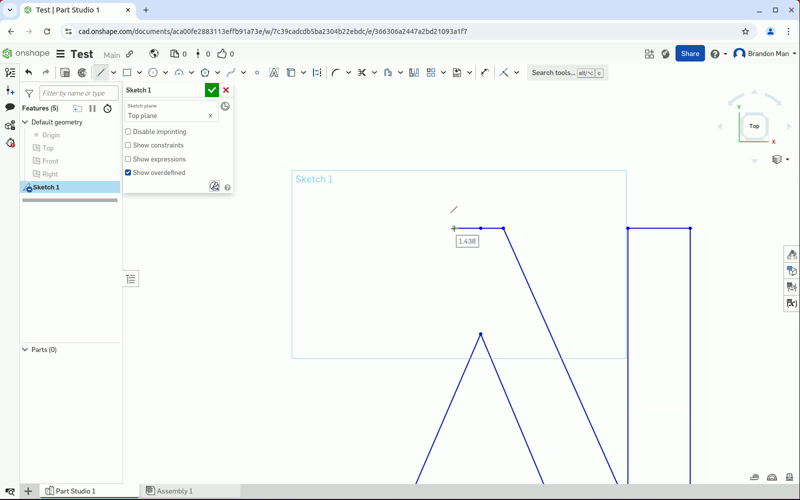
scroll(-6)
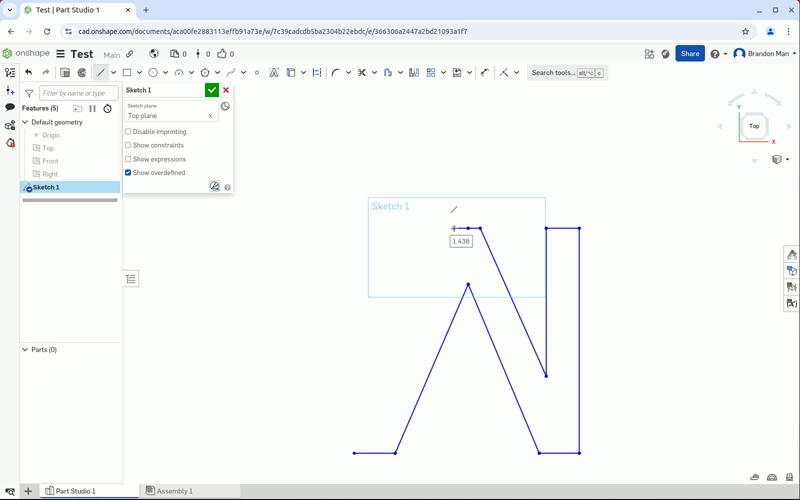
scroll(-6)
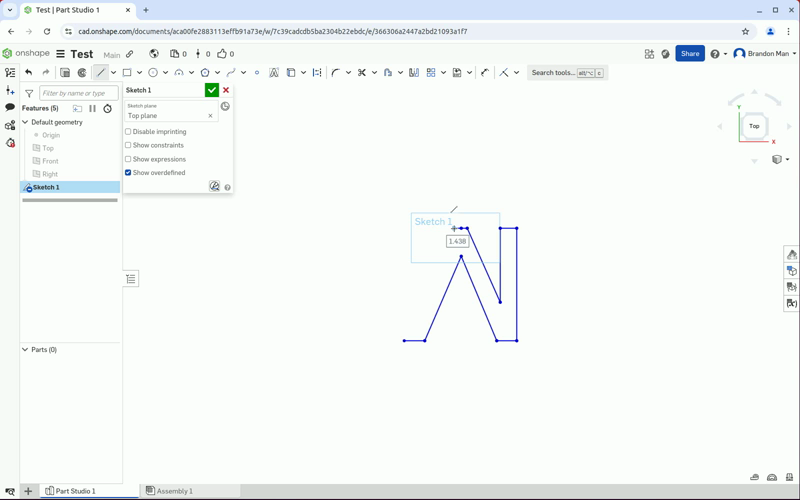
key_up(shift)
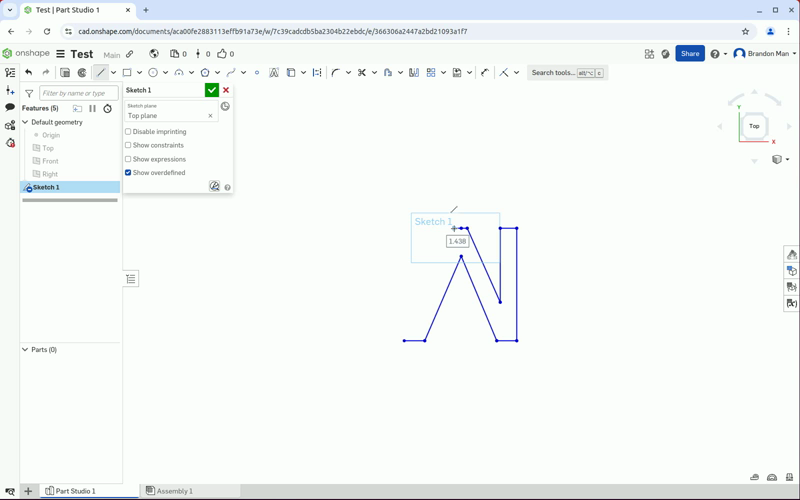
key_down(shift)
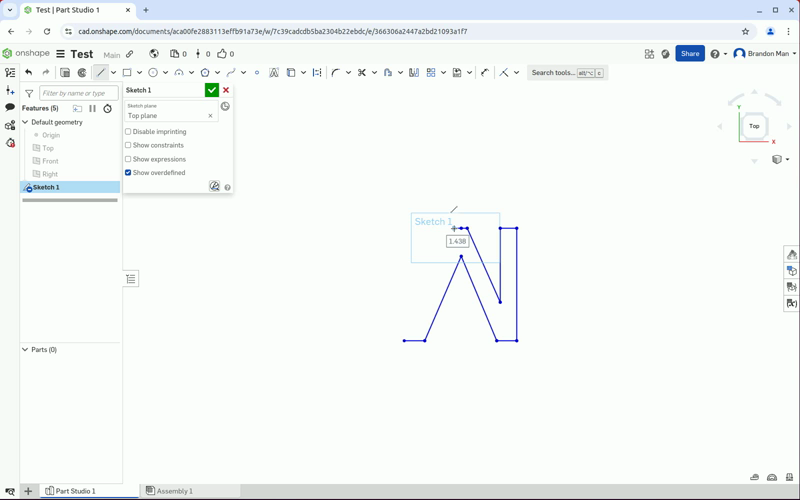
mouse_move(421, 302)
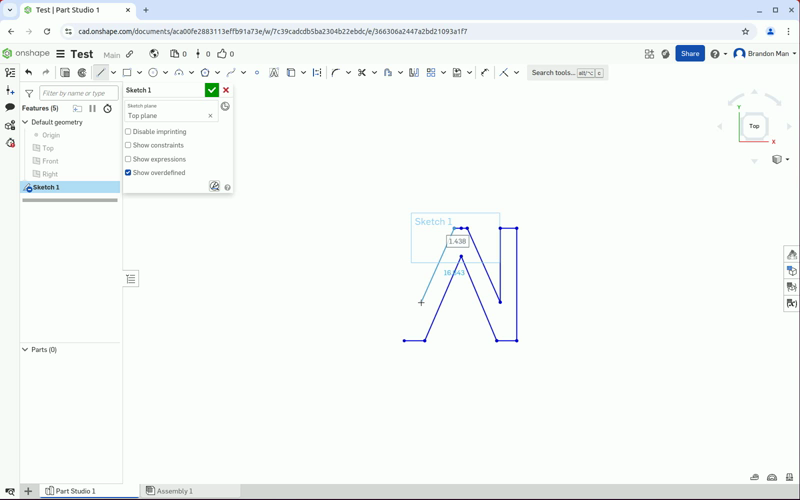
click(421, 302)
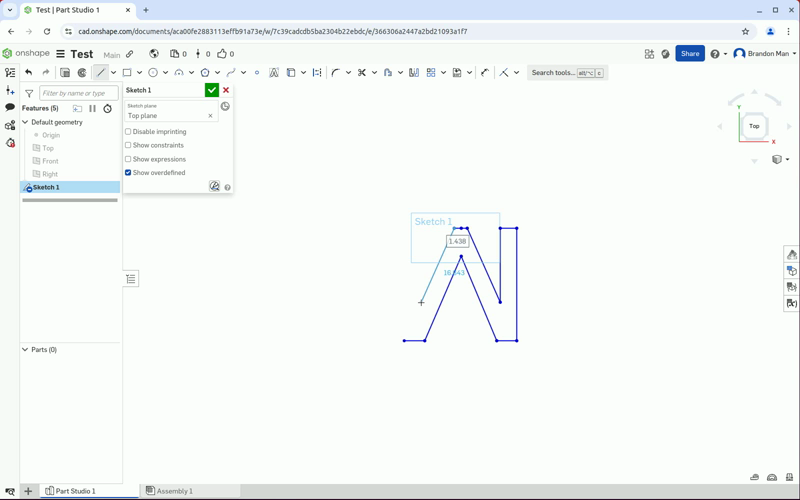
key_up(shift)
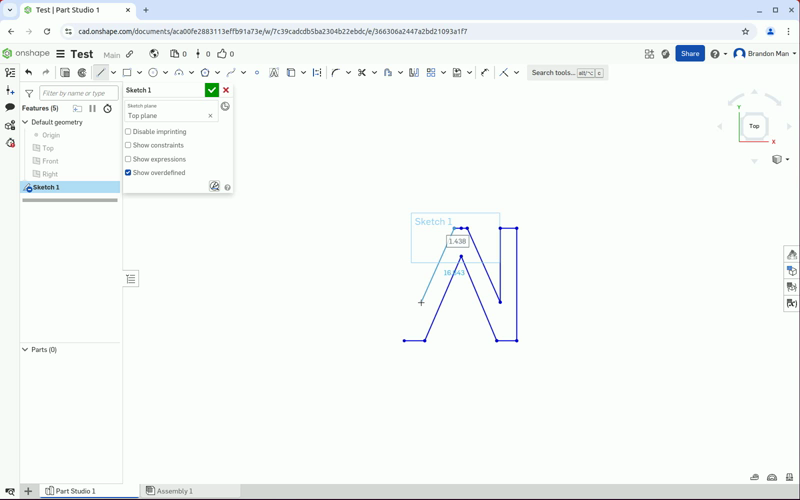
key_down(shift)
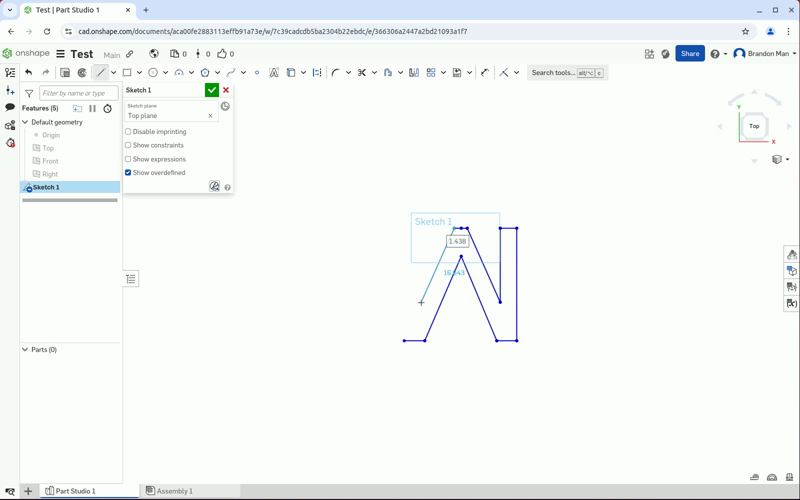
mouse_move(421, 228)
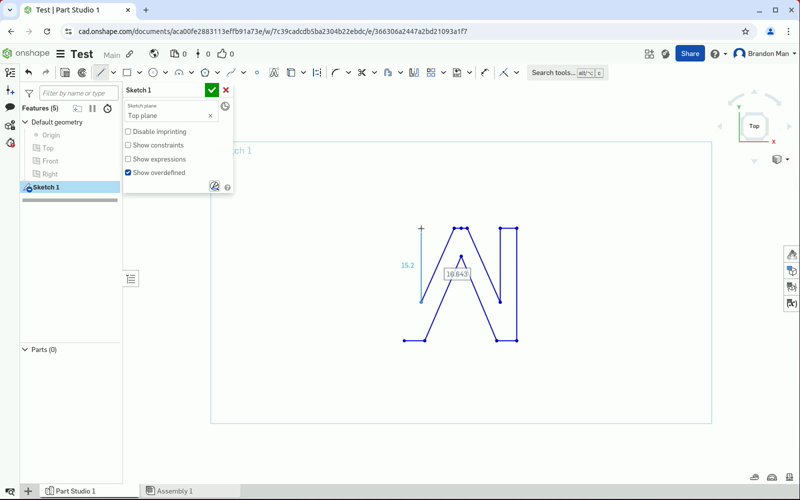
click(421, 228)
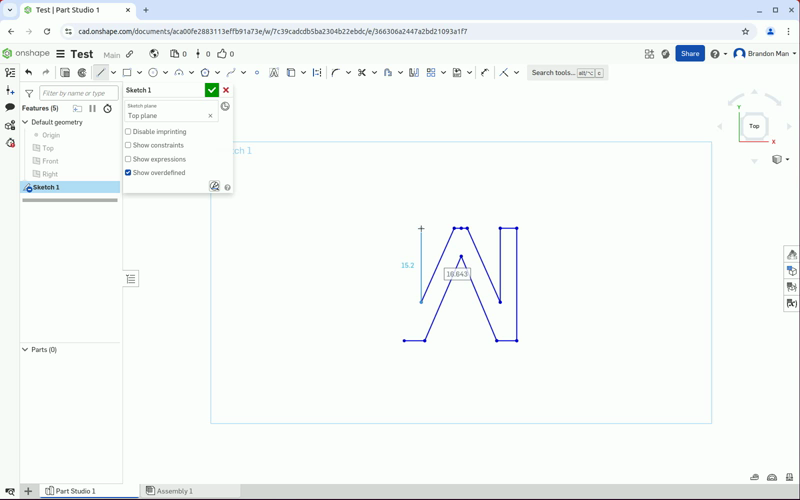
key_up(shift)
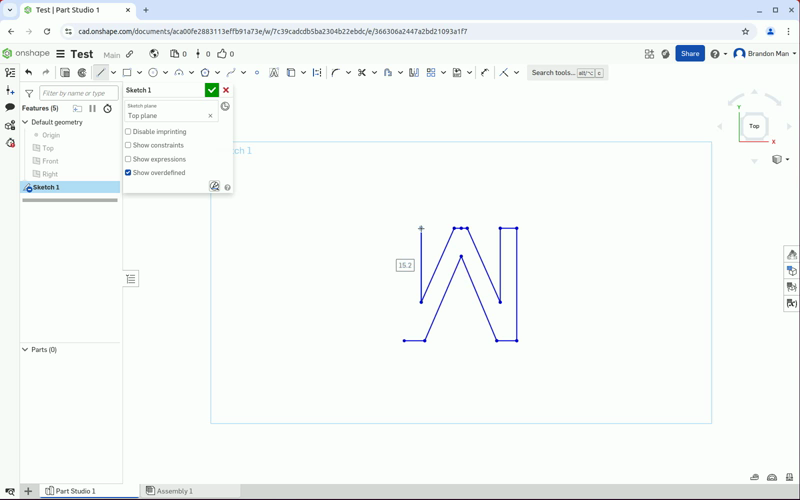
key_down(shift)
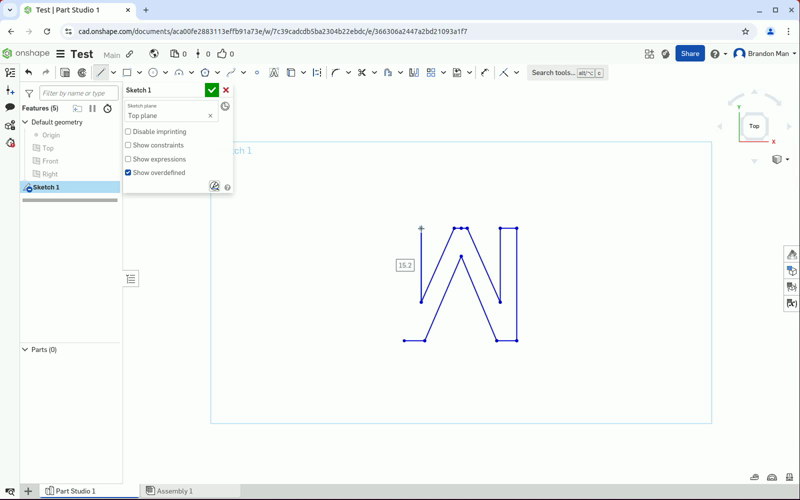
mouse_move(451, 228)
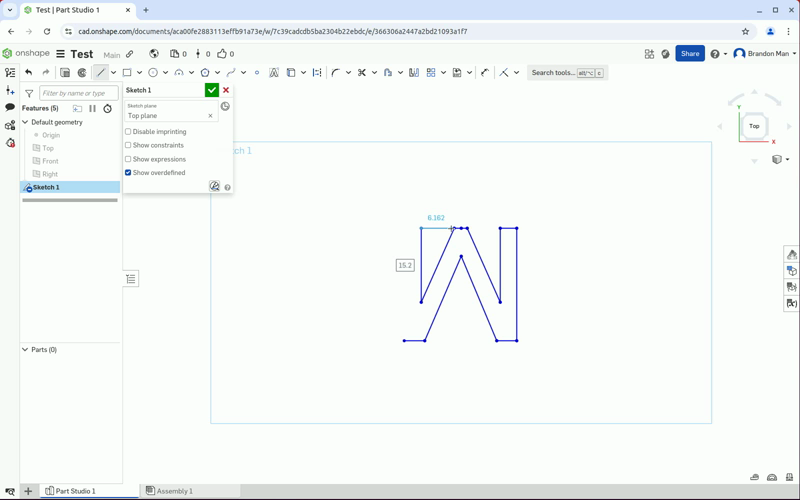
mouse_move(404, 228)
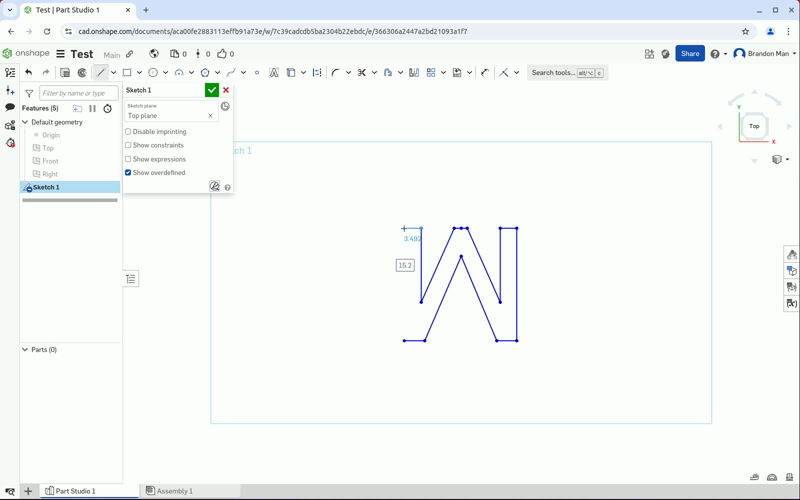
click(404, 228)
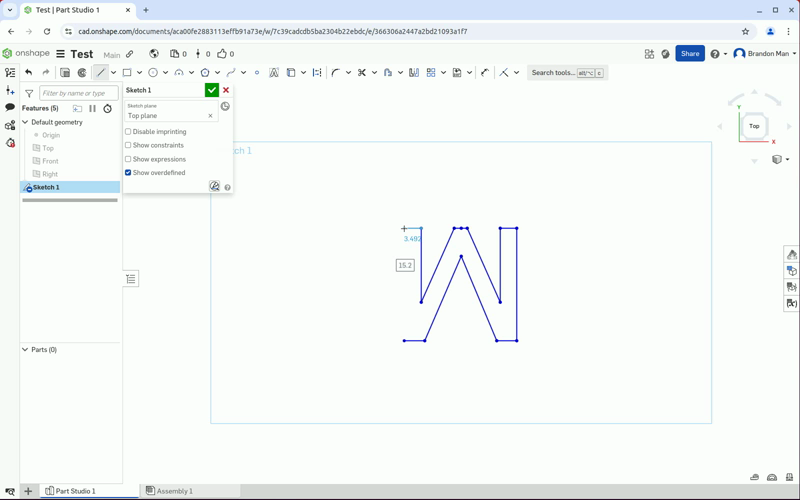
key_up(shift)
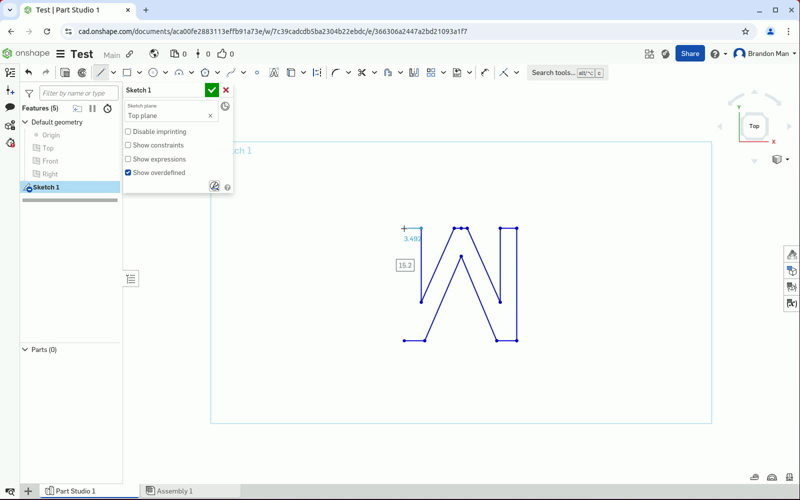
key_down(shift)
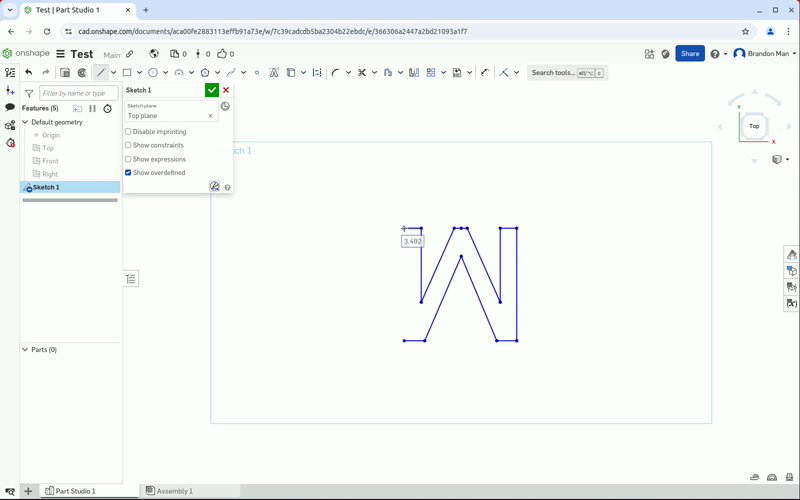
mouse_move(404, 340)
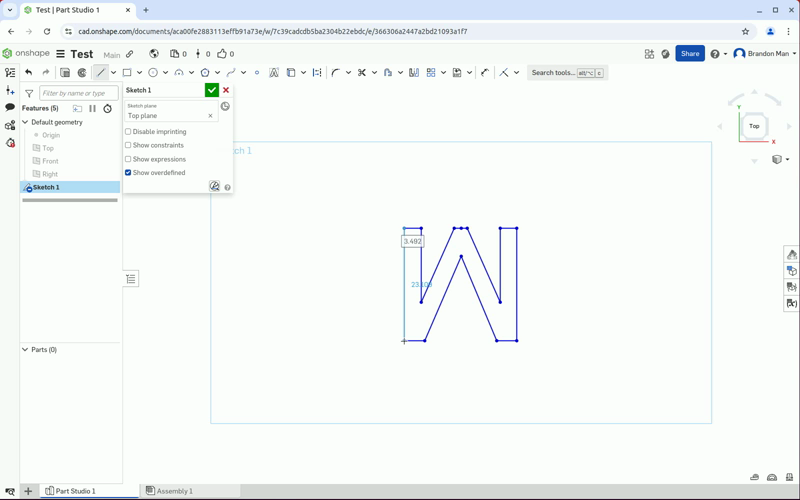
key_up(shift)
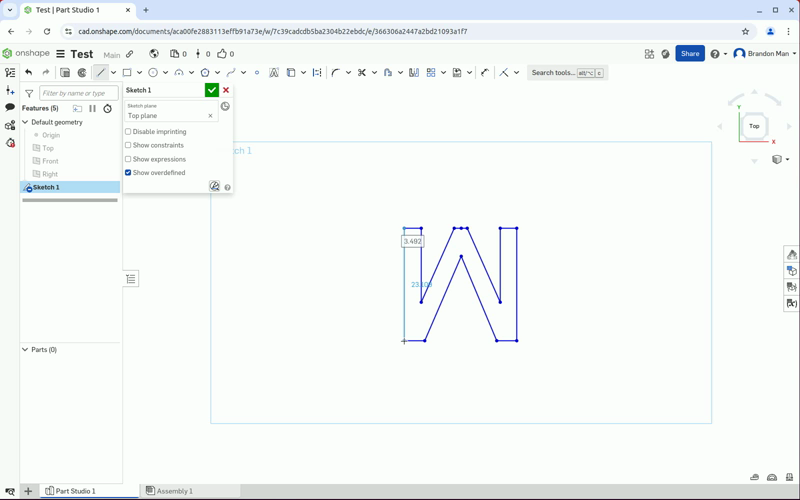
click(404, 340)
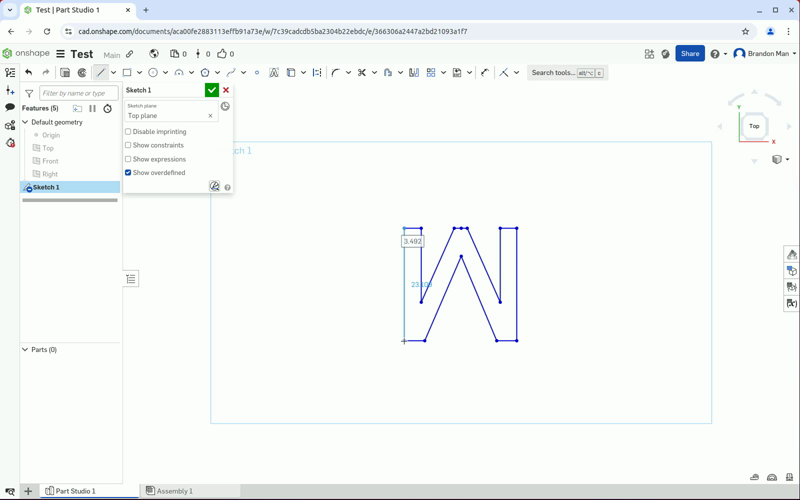
key(esc)
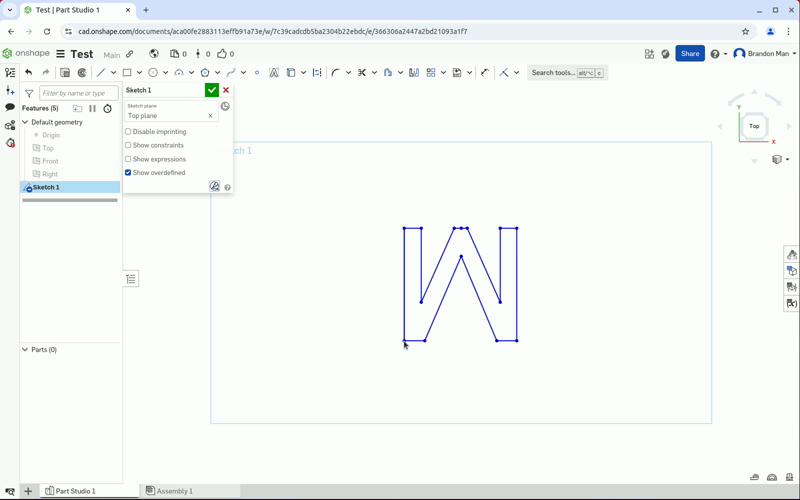
mouse_move(495, 319)
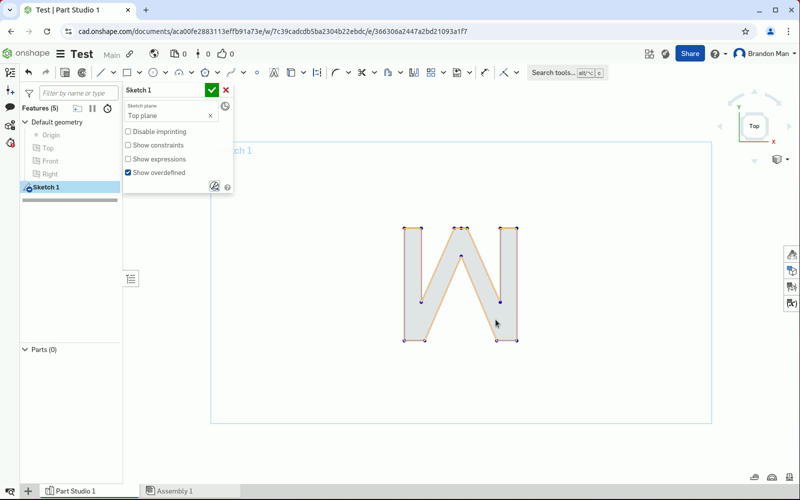
click(495, 319)
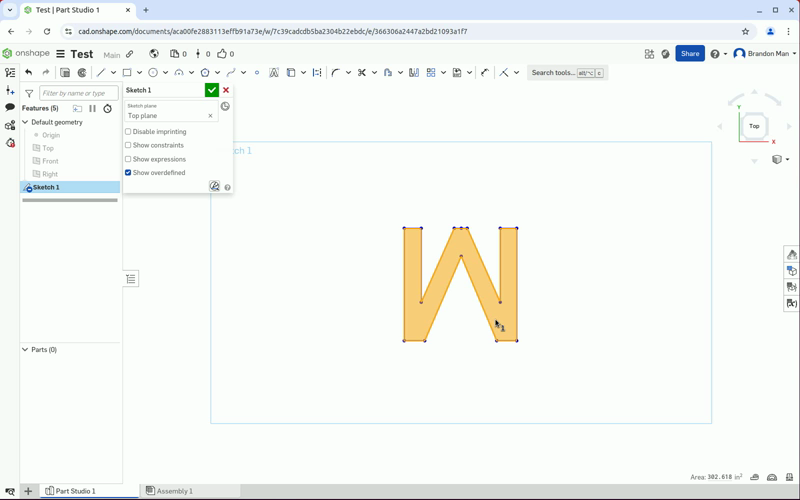
mouse_move(73, 352)
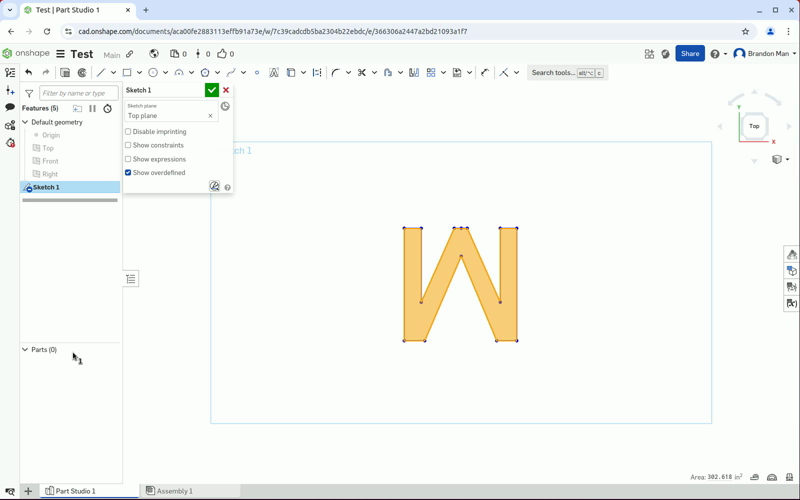
key(shift+y)
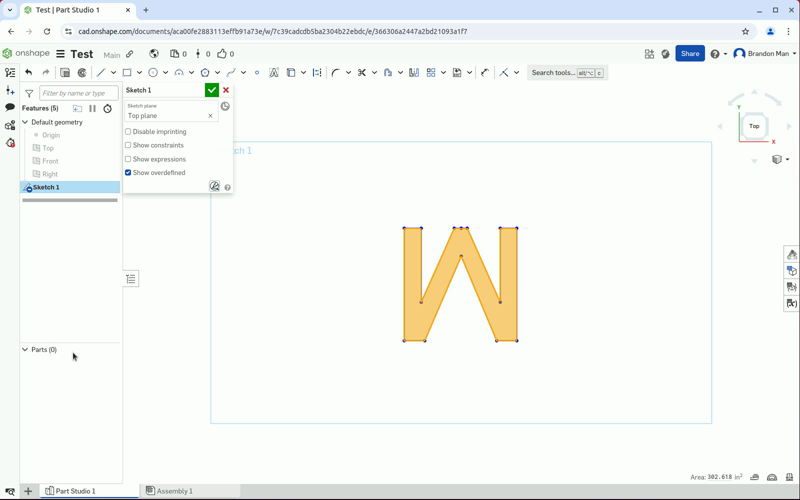
key(shift+e)
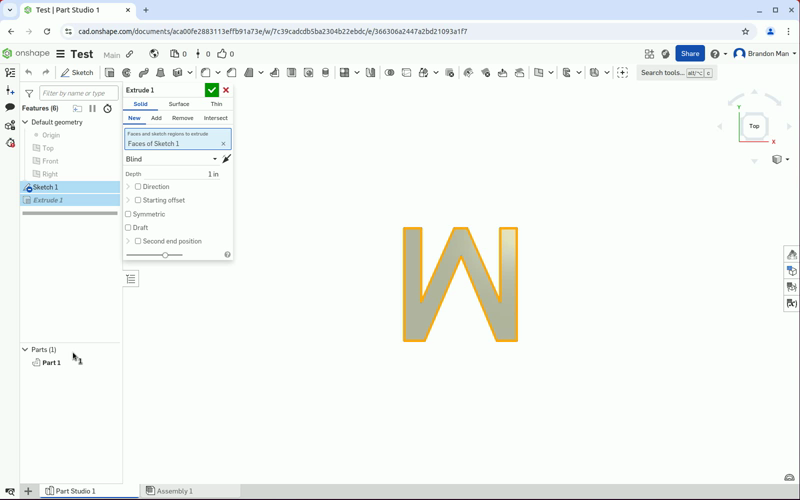
mouse_move(143, 106)
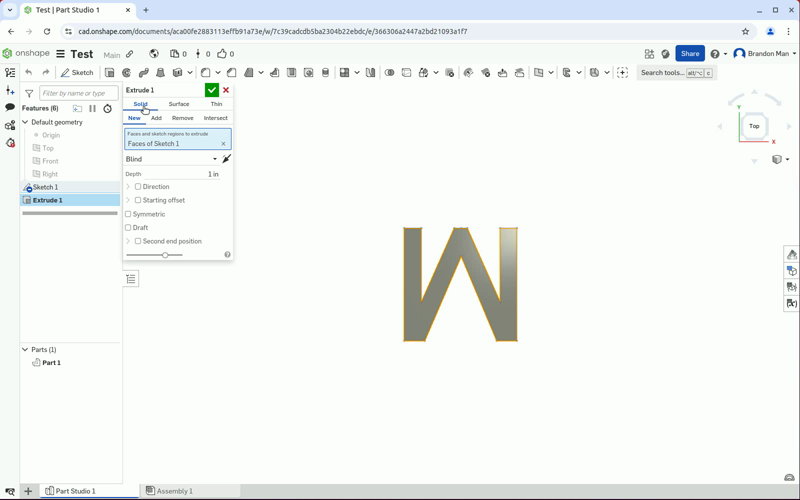
click(143, 106)
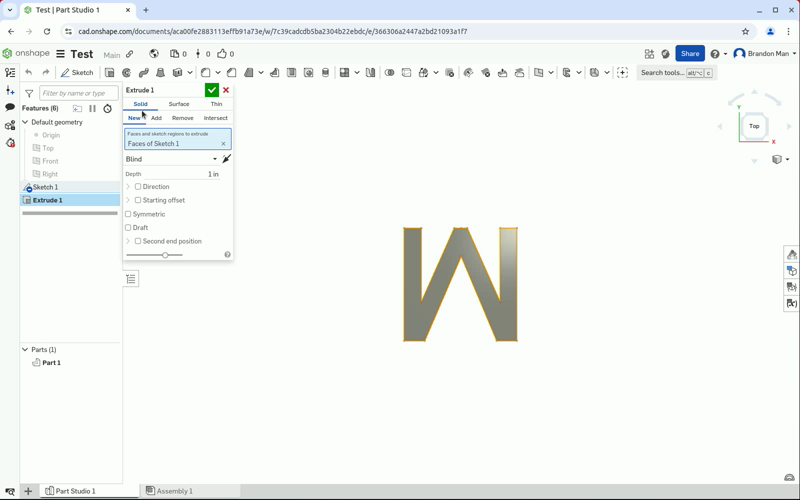
mouse_move(137, 120)
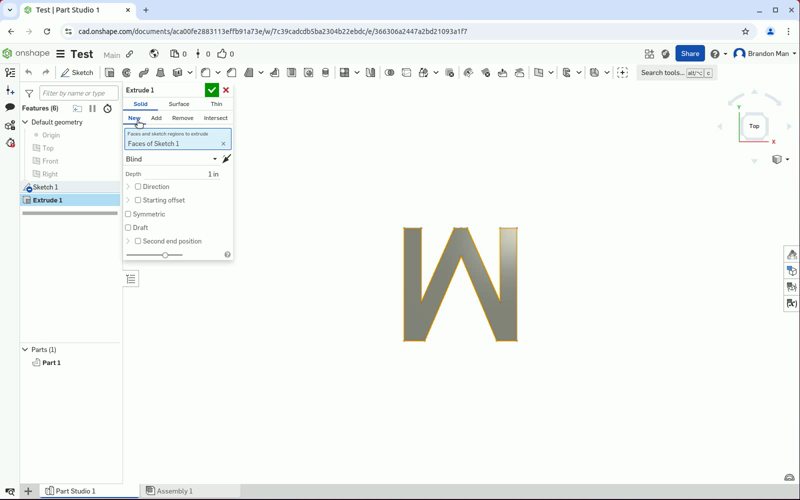
click(137, 120)
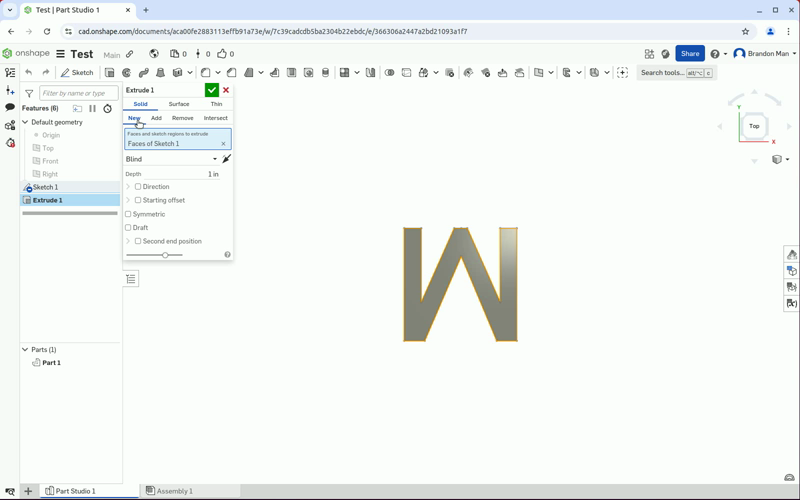
key(tab, 4)
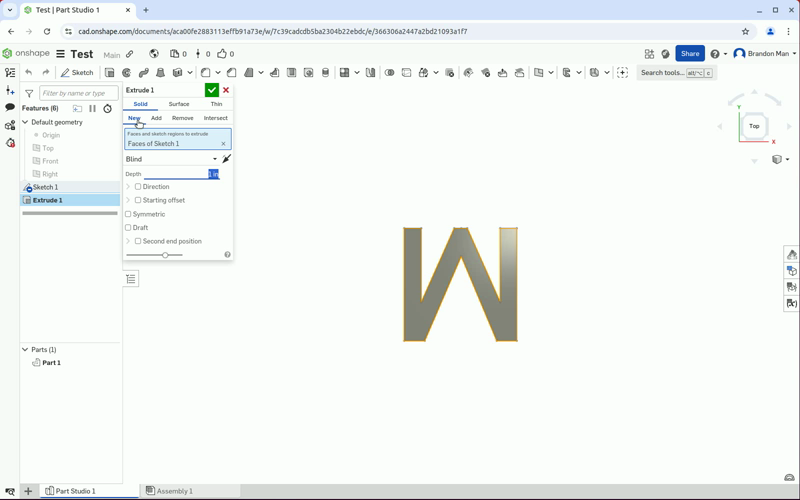
text(-23.108)
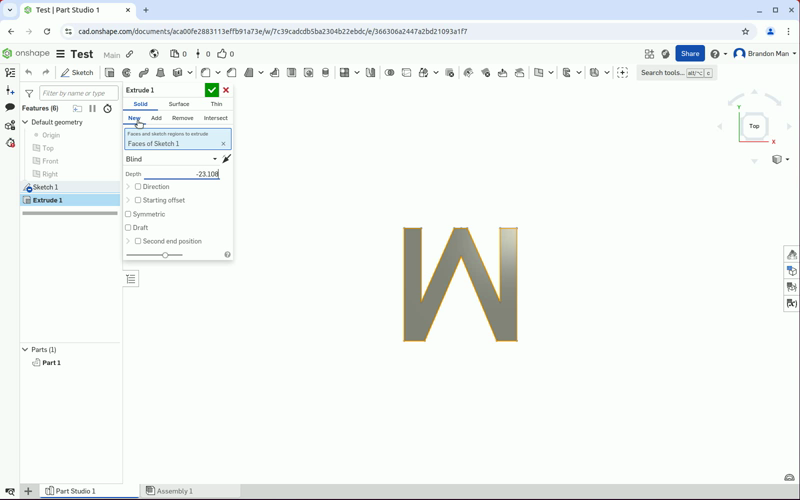
key(enter)
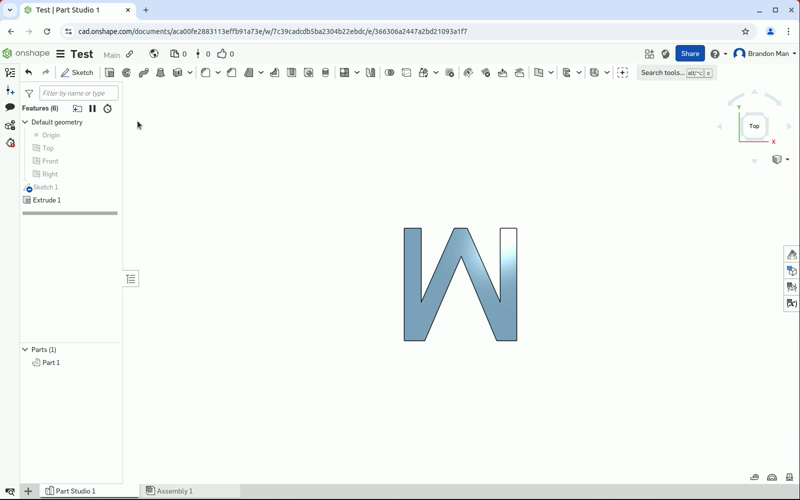
key(shift+h)
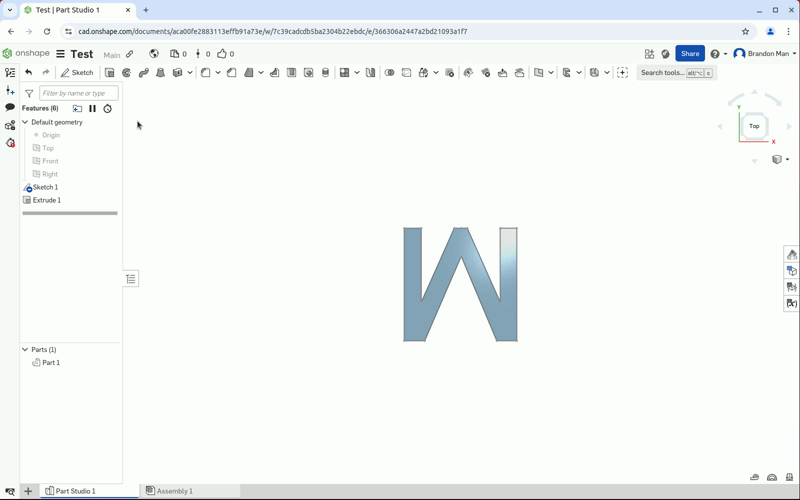
key(shift+h)
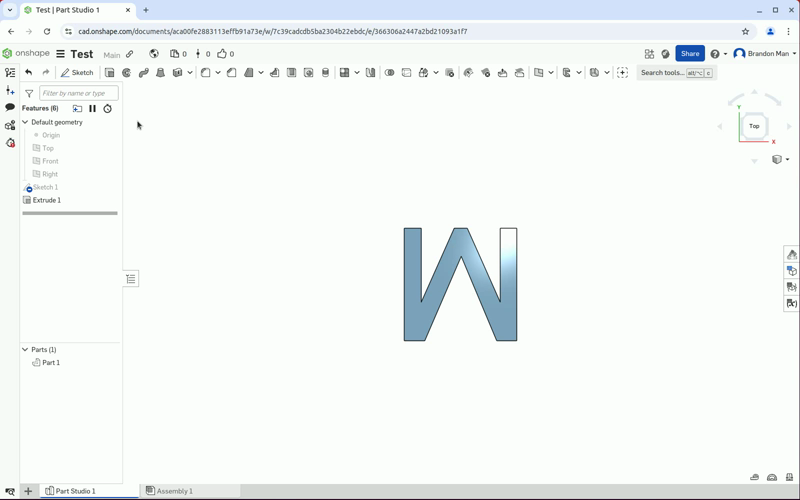
mouse_move(73, 189)
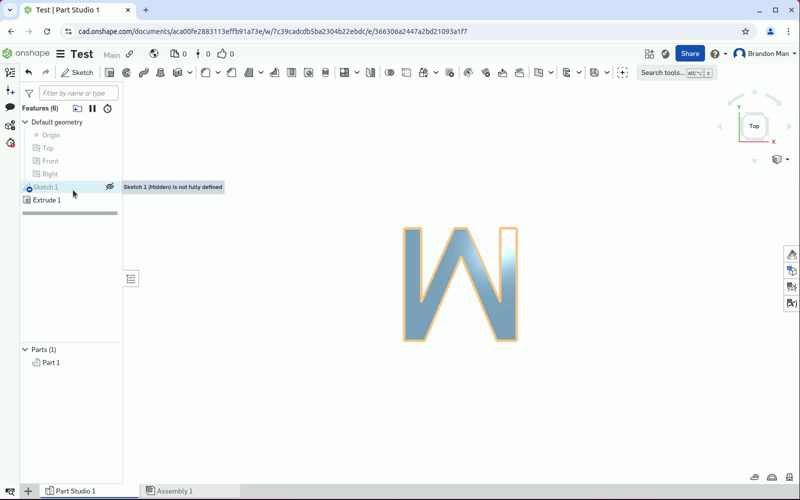
click(73, 189)
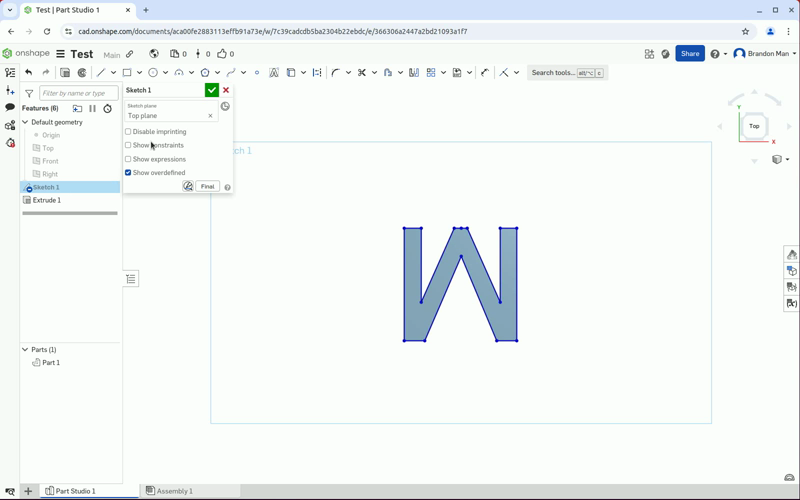
mouse_move(229, 92)
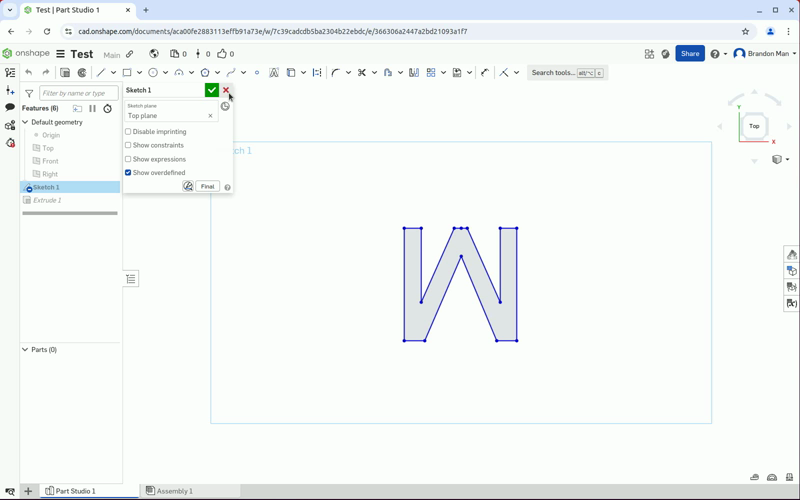
click(229, 92)
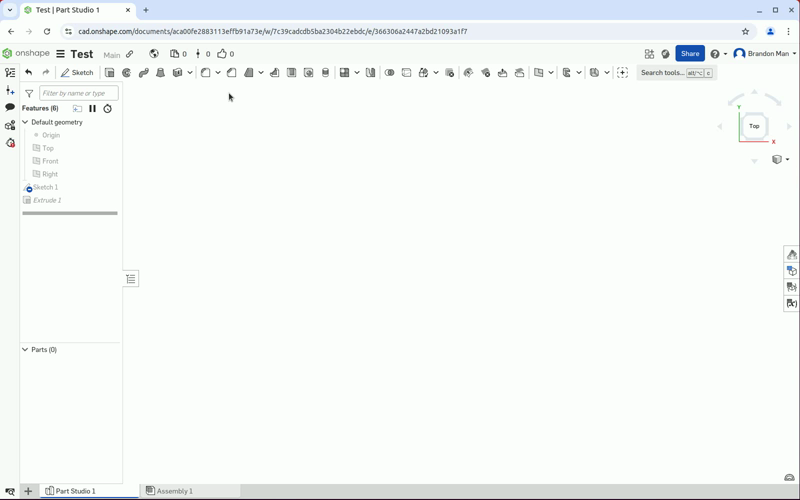
mouse_move(73, 352)
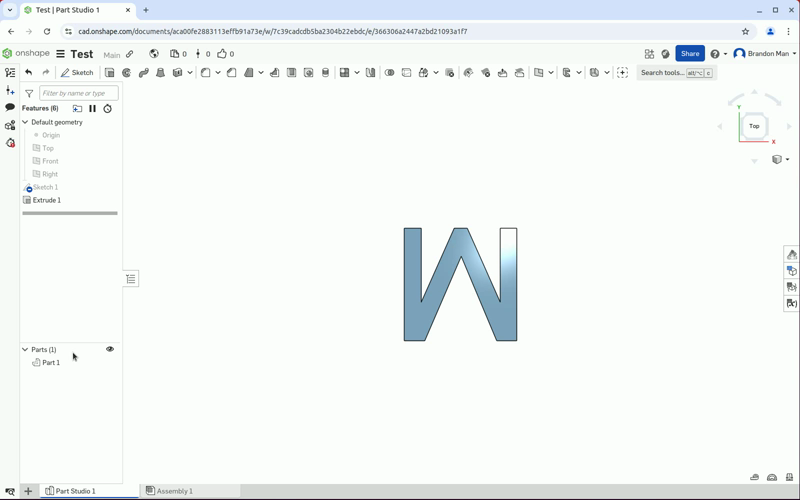
key(y)
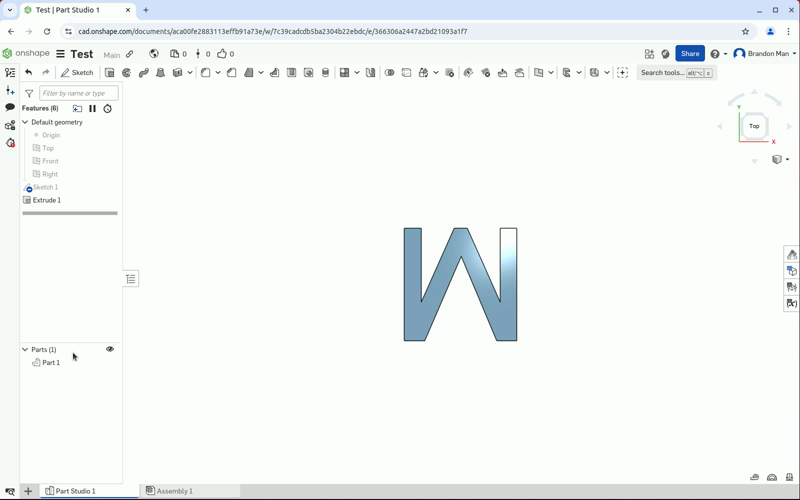
key(shift+p)
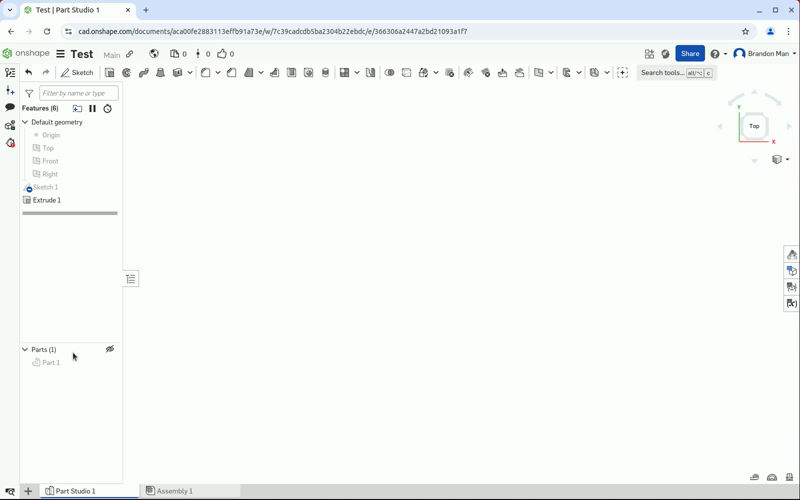
key(space)
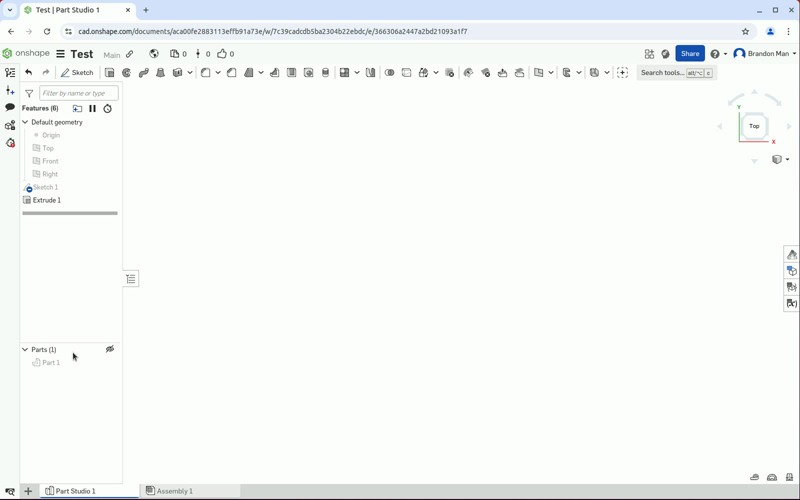
key_down(shift)
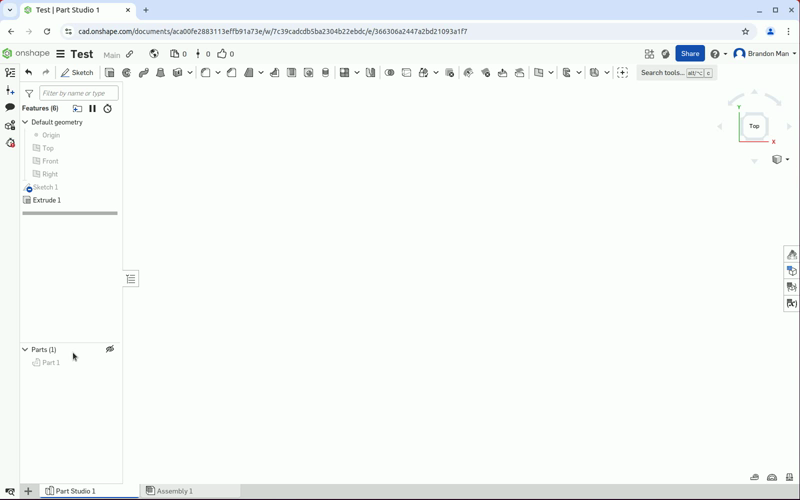
key(up)
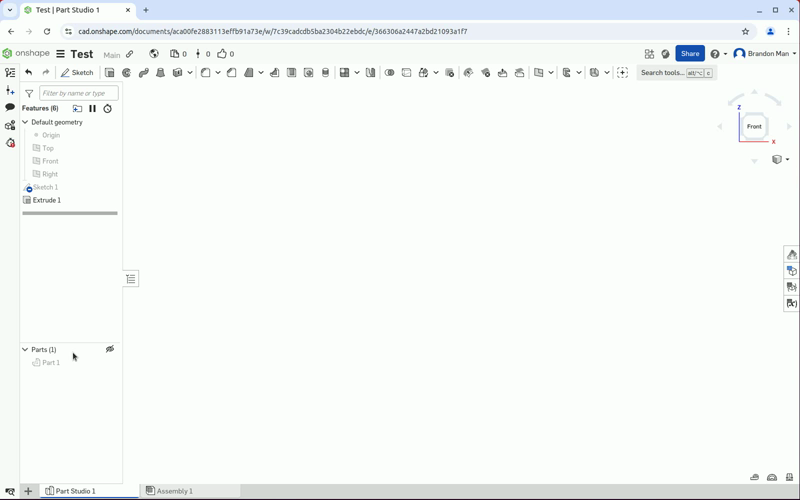
key_up(shift)
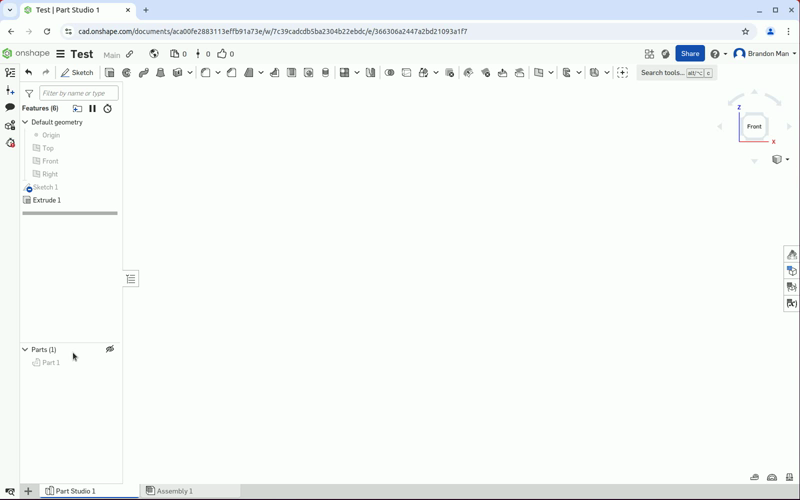
key(space)
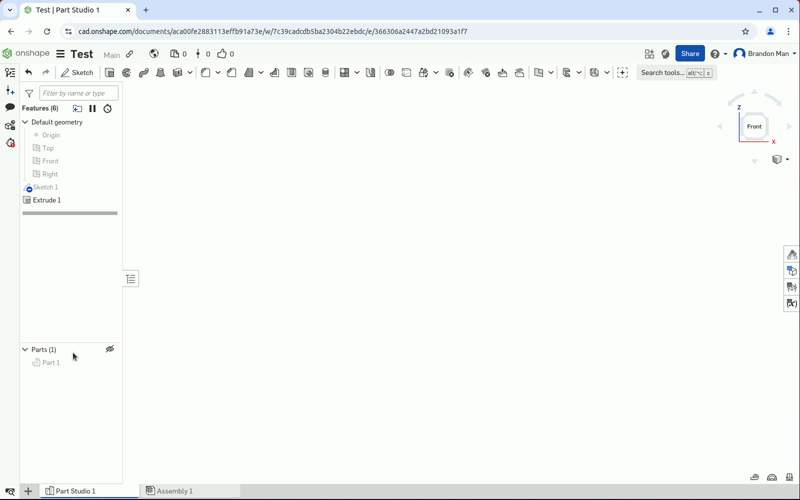
key_down(shift)
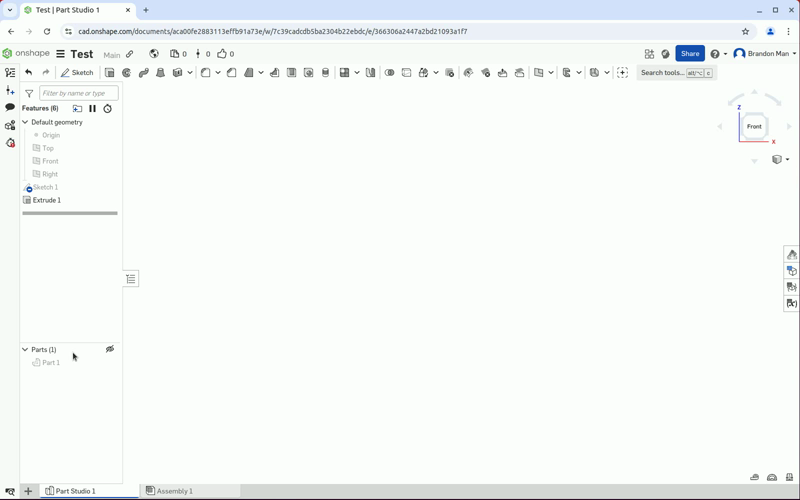
key(left)
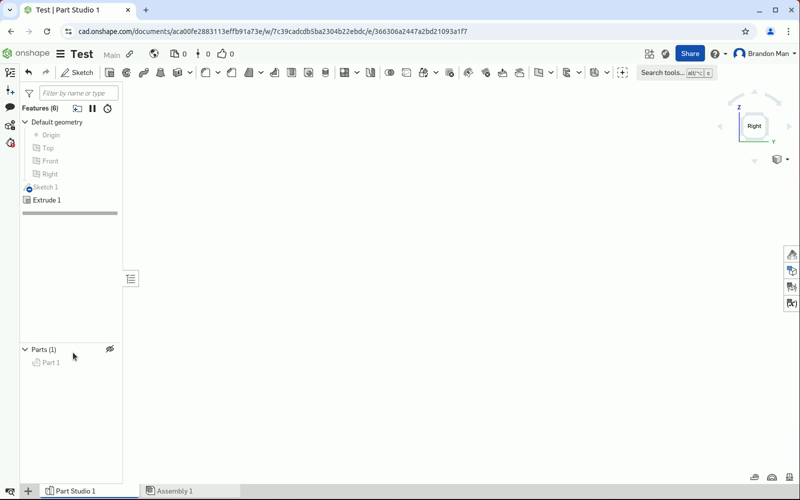
key_up(shift)
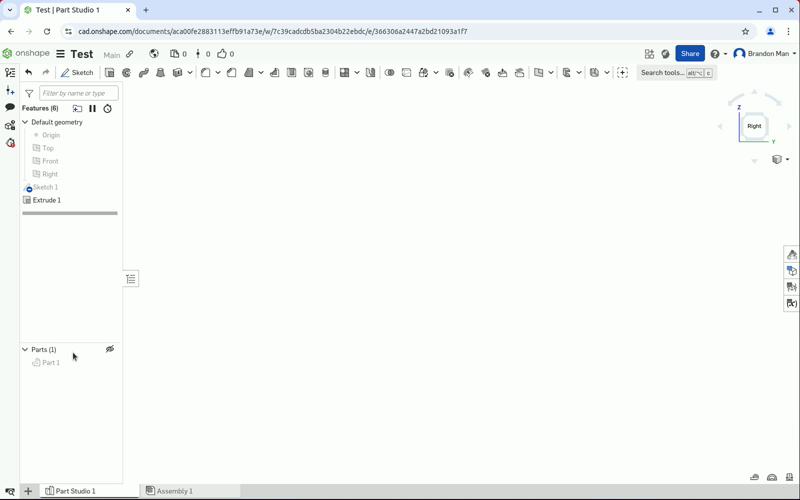
mouse_move(73, 352)
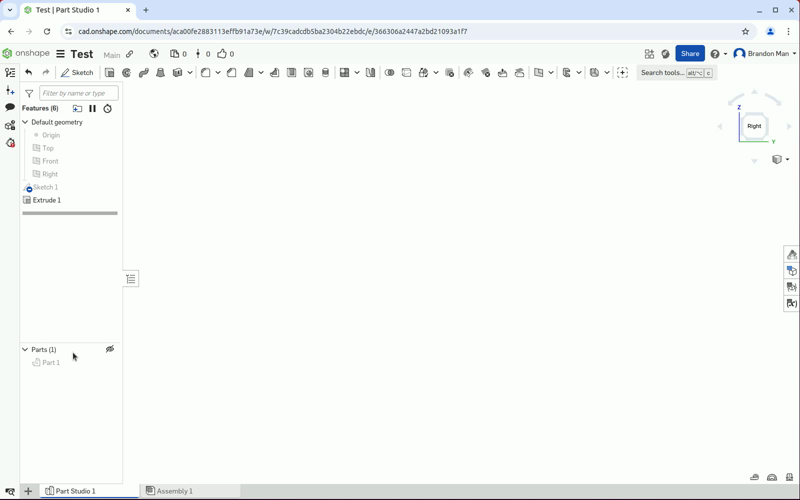
key(shift+y)
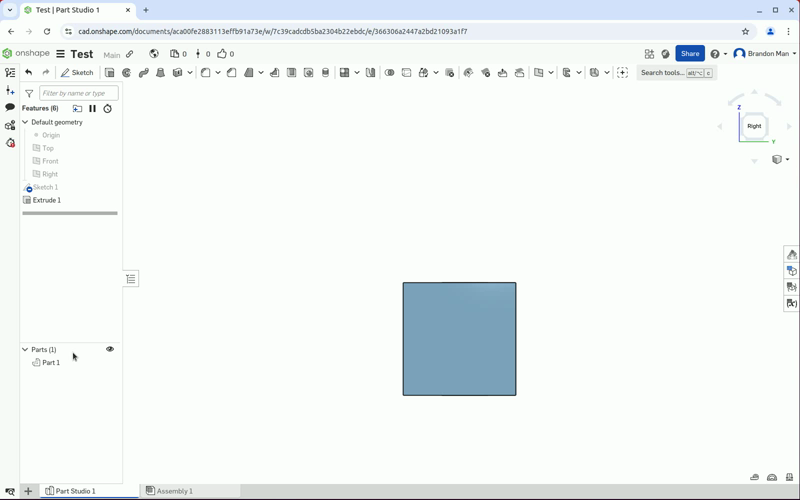
mouse_move(541, 75)
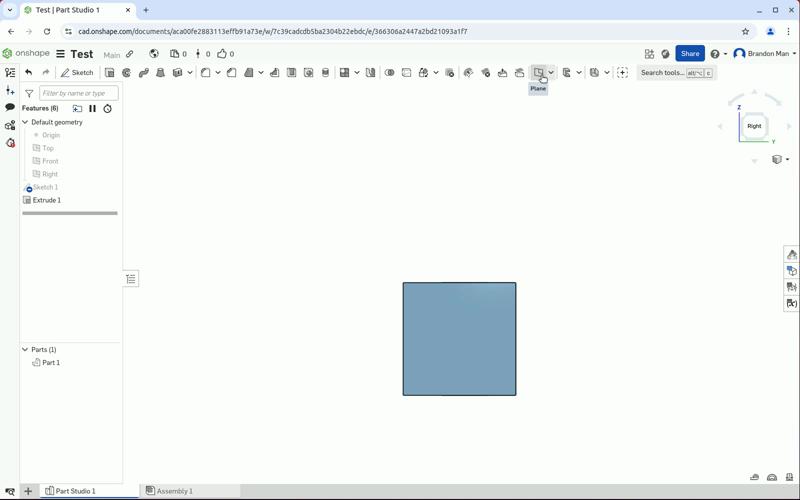
click(541, 75)
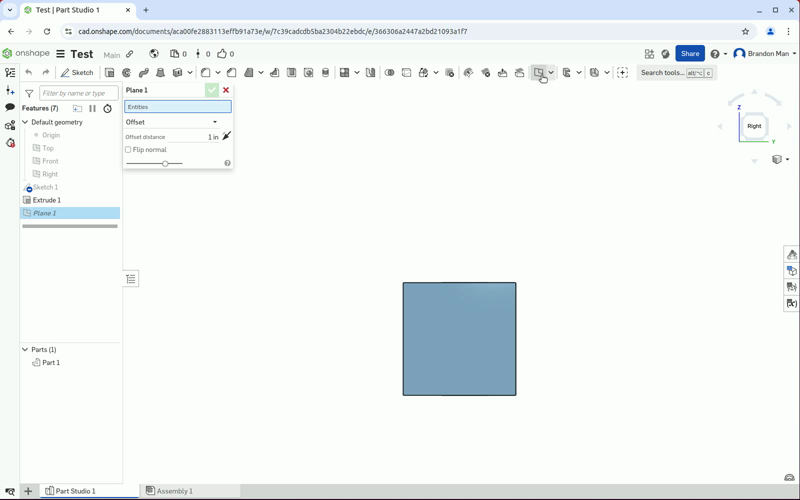
mouse_move(73, 176)
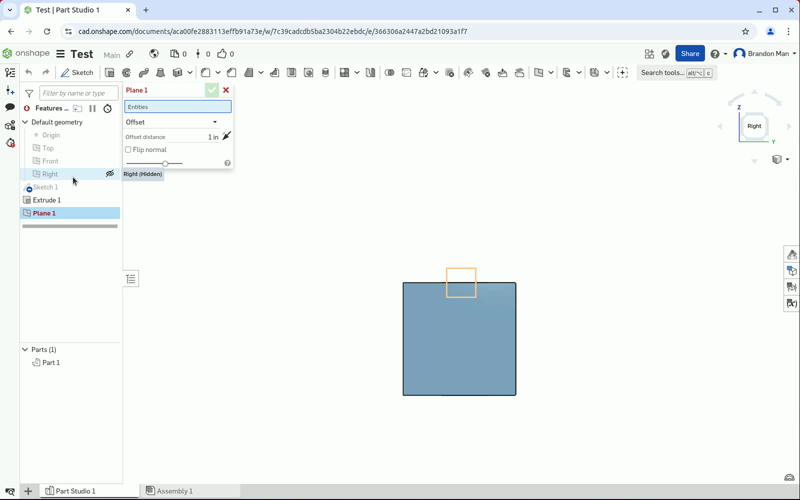
click(73, 176)
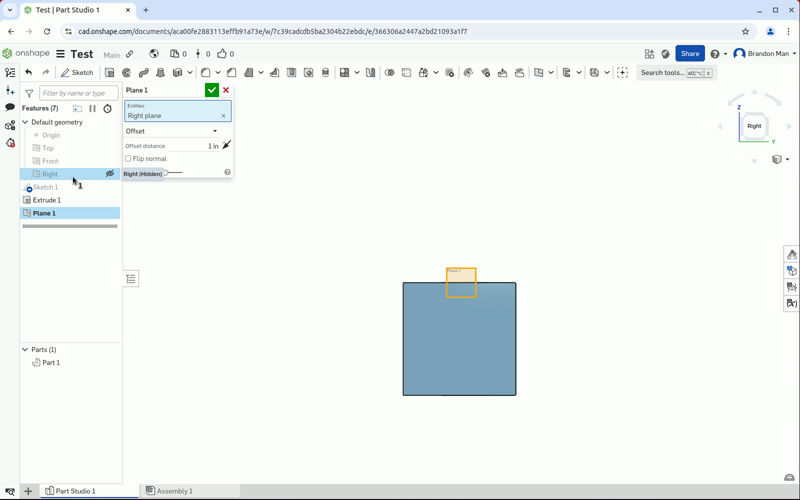
key(tab, 2)
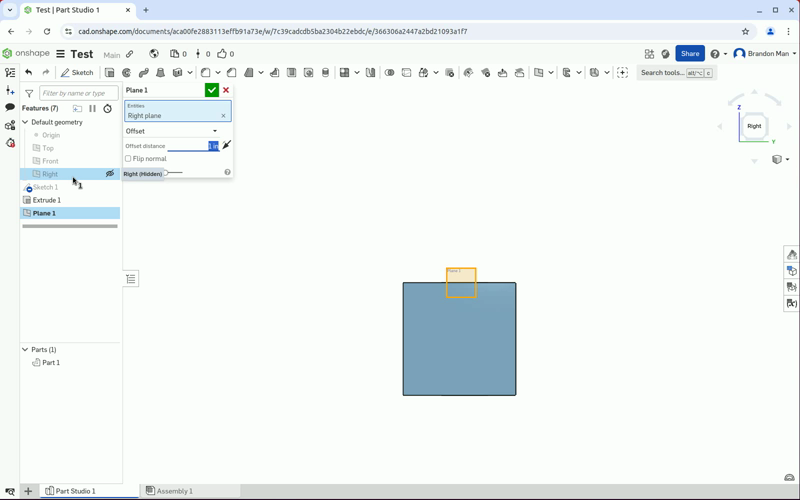
text(11.554)
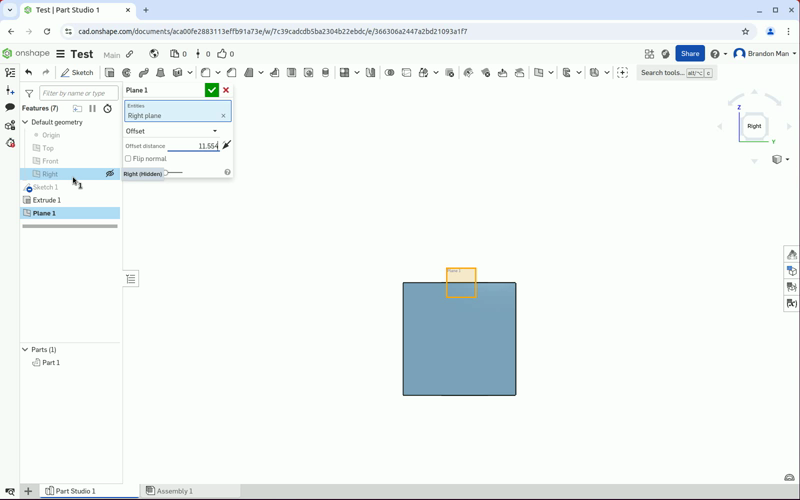
key(enter, 2)
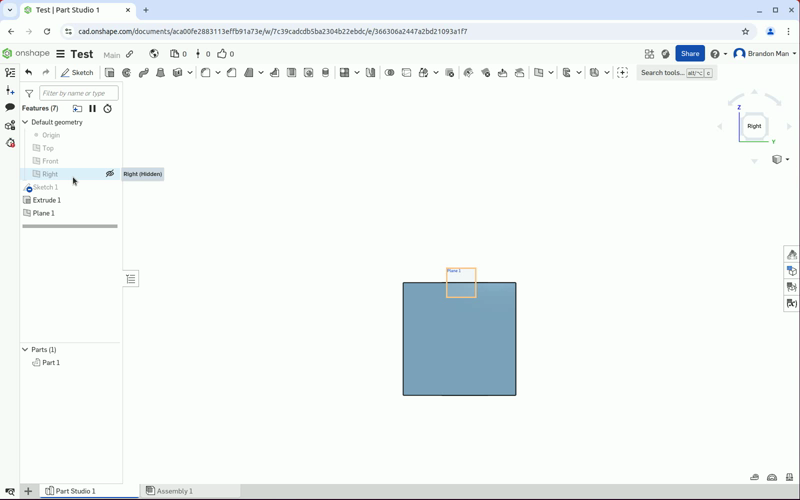
key(shift+s)
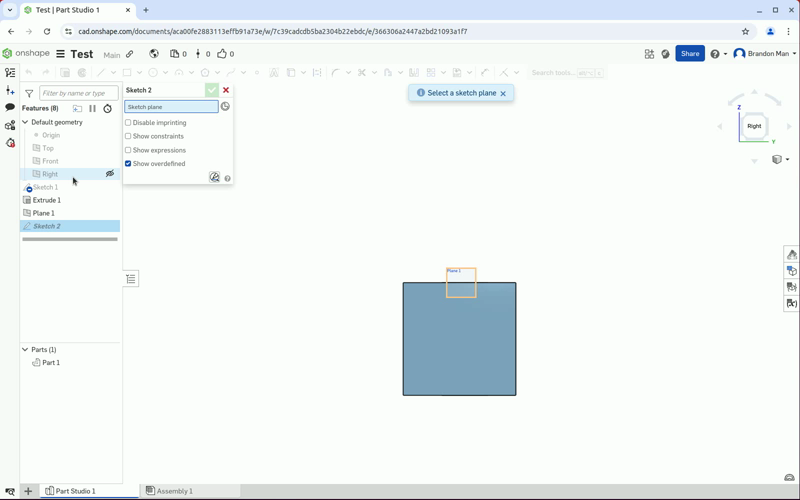
mouse_move(73, 215)
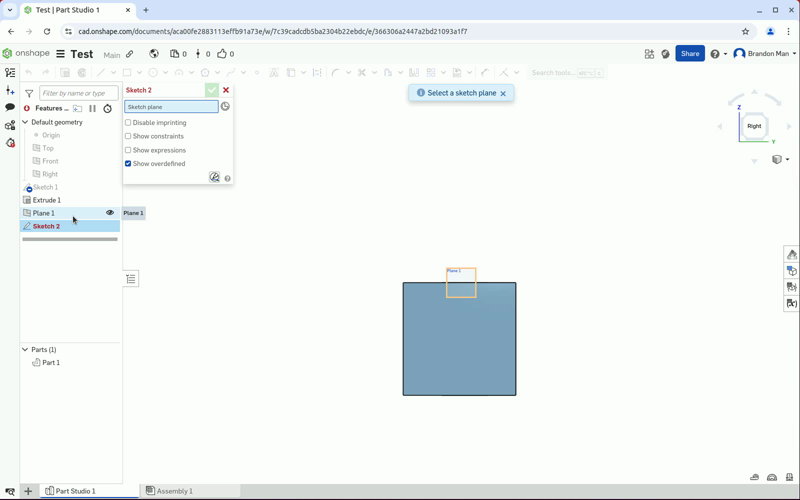
click(73, 215)
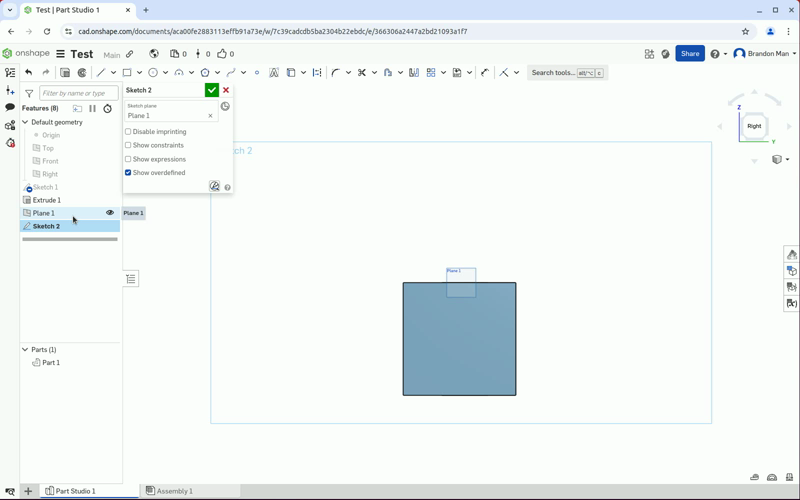
mouse_move(73, 352)
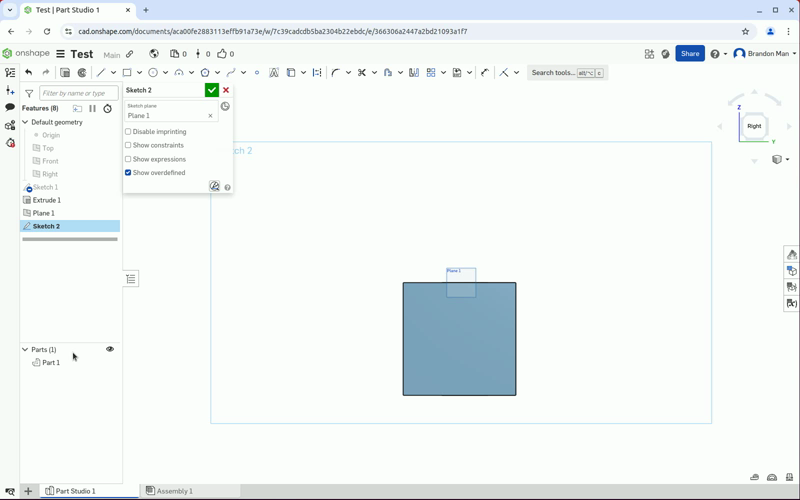
key(y)
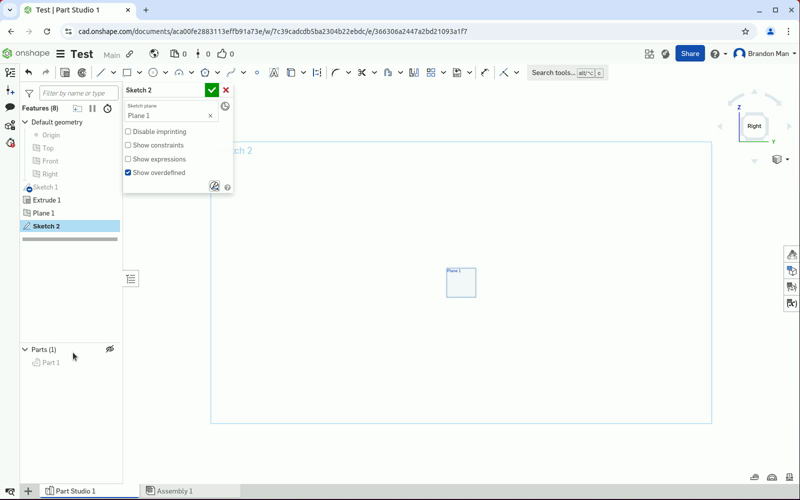
key(l)
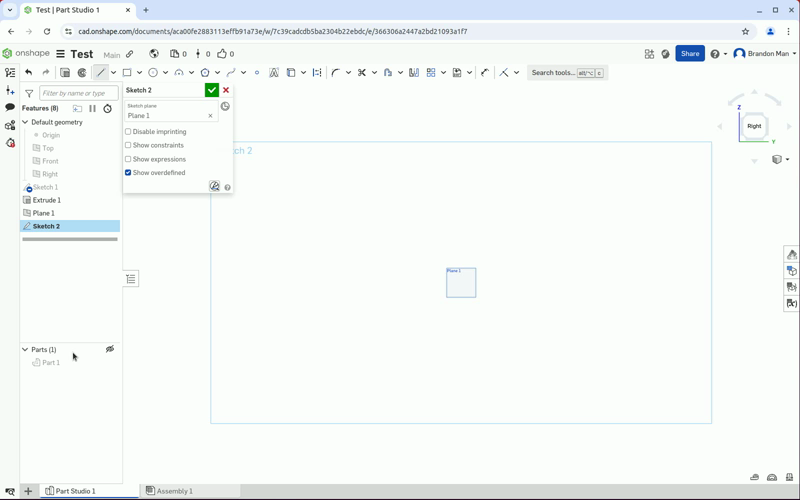
key_down(shift)
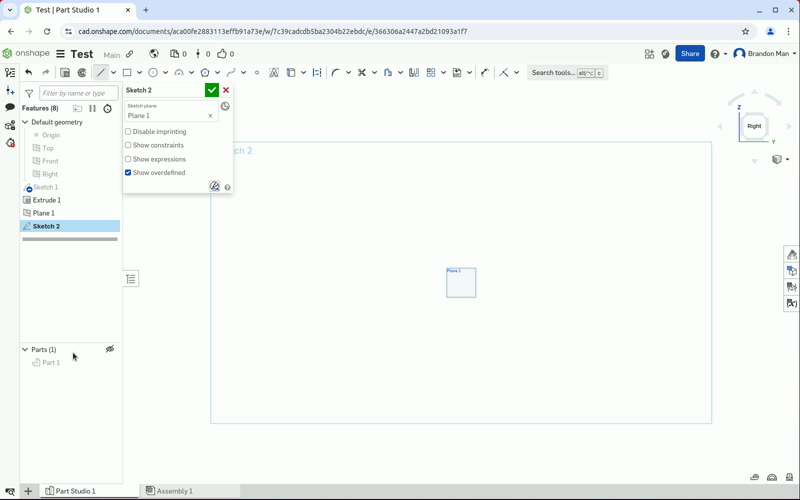
mouse_move(473, 394)
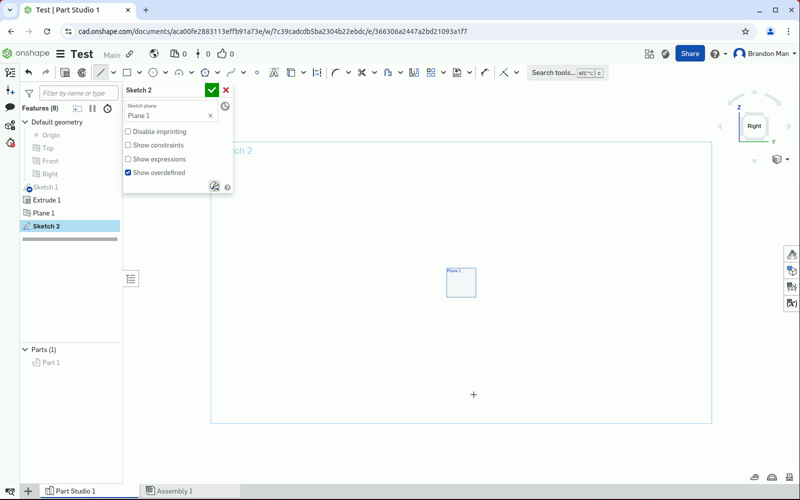
click(473, 394)
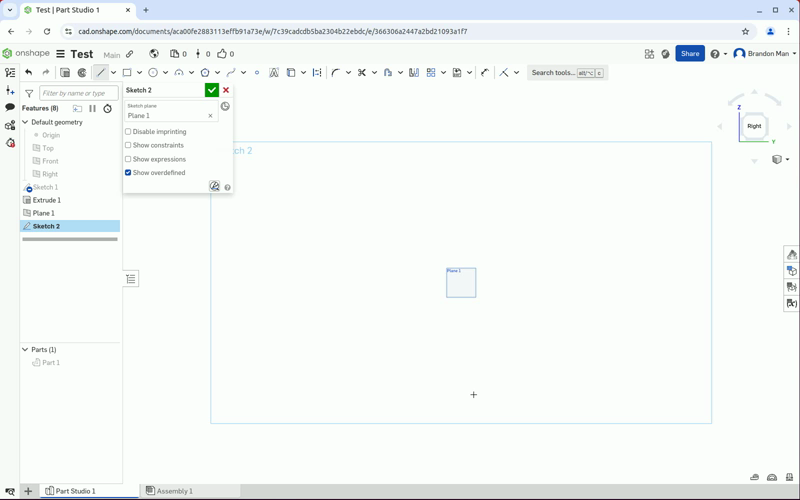
key_up(shift)
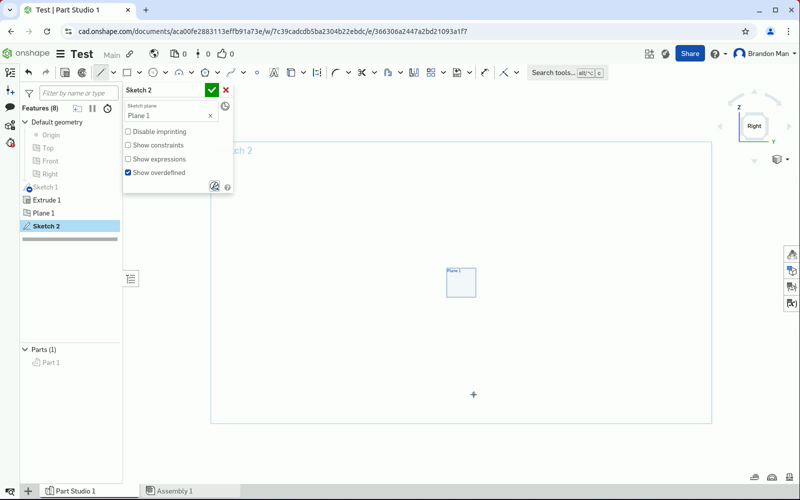
key_down(shift)
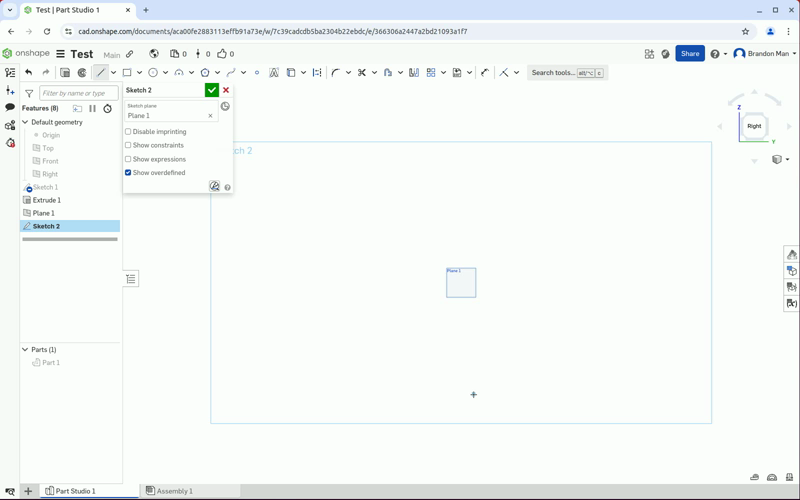
mouse_move(503, 394)
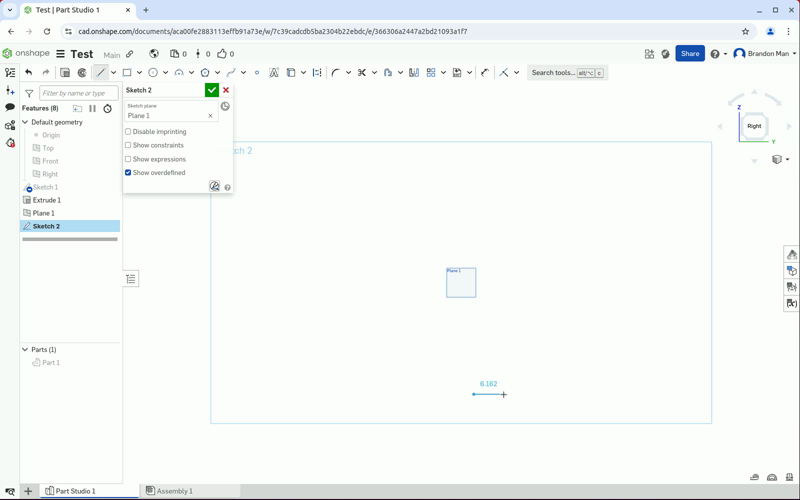
mouse_move(498, 394)
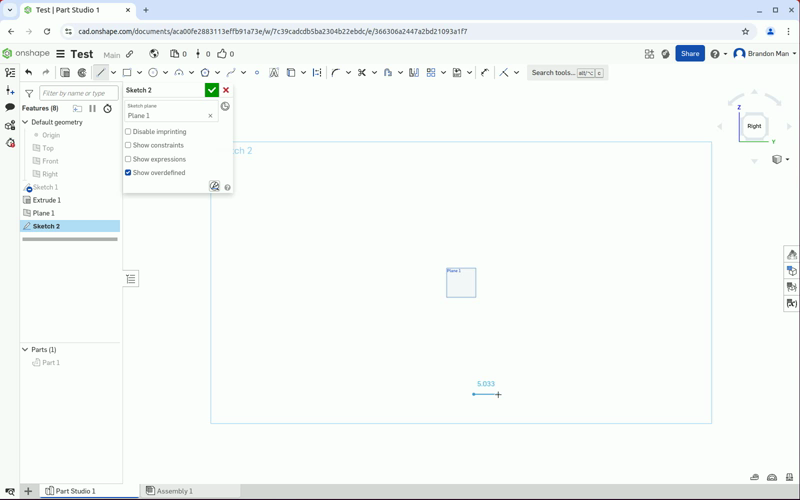
click(498, 394)
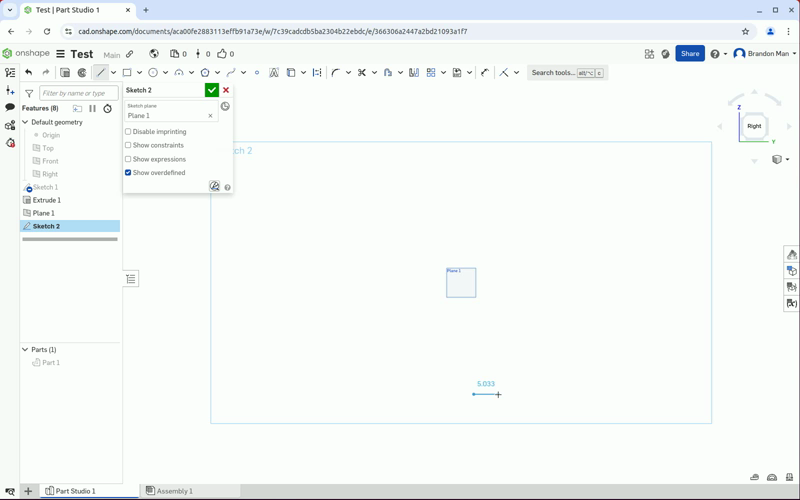
key_up(shift)
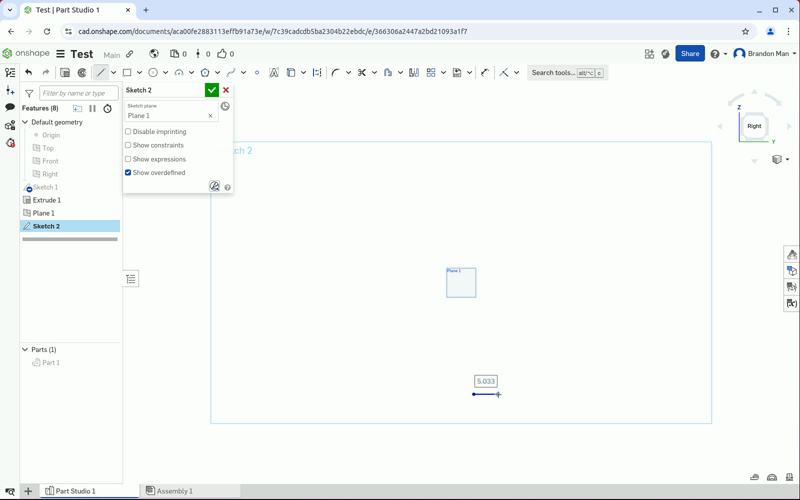
key_down(shift)
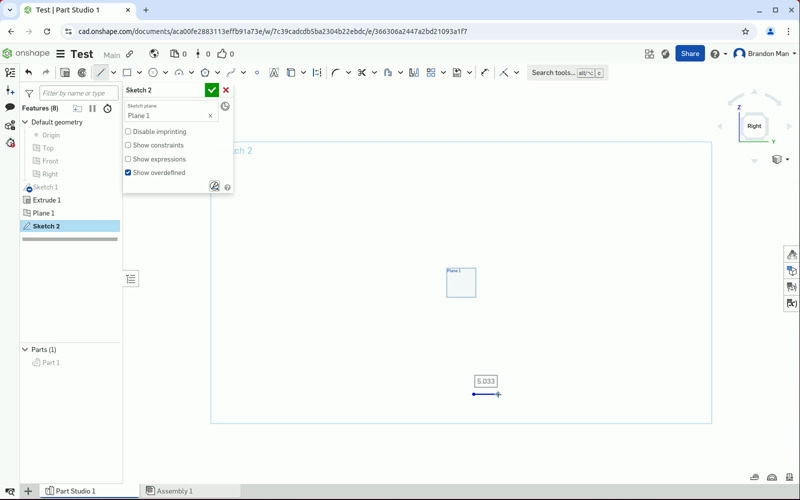
mouse_move(498, 301)
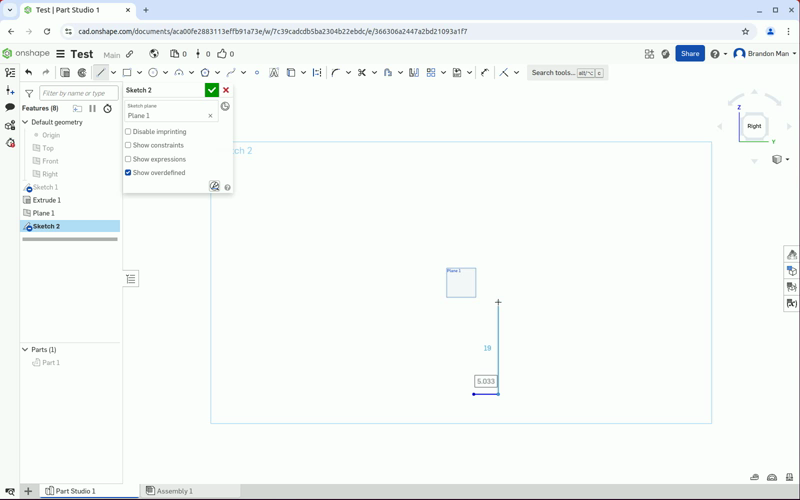
click(498, 301)
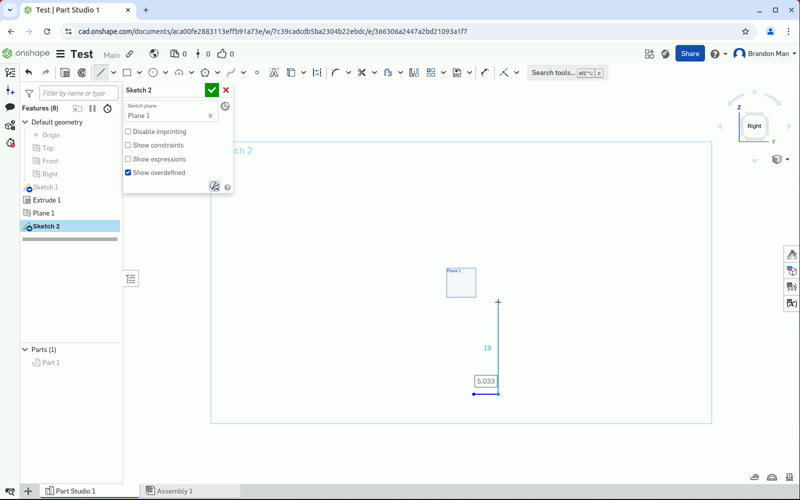
key_up(shift)
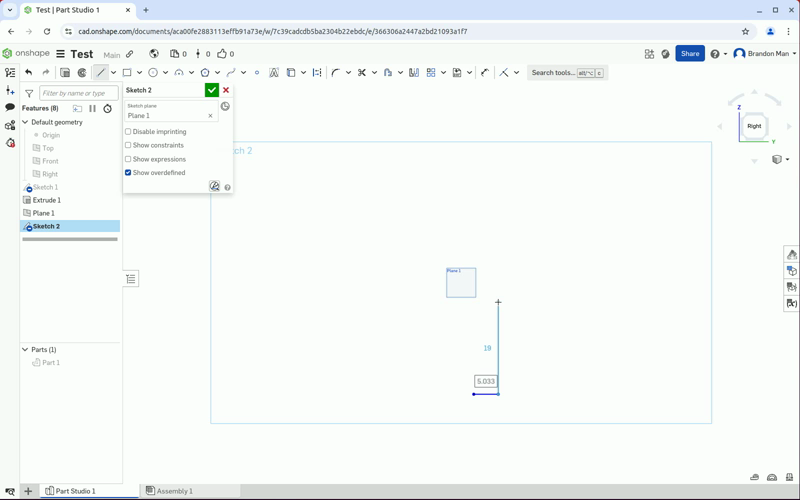
key_down(shift)
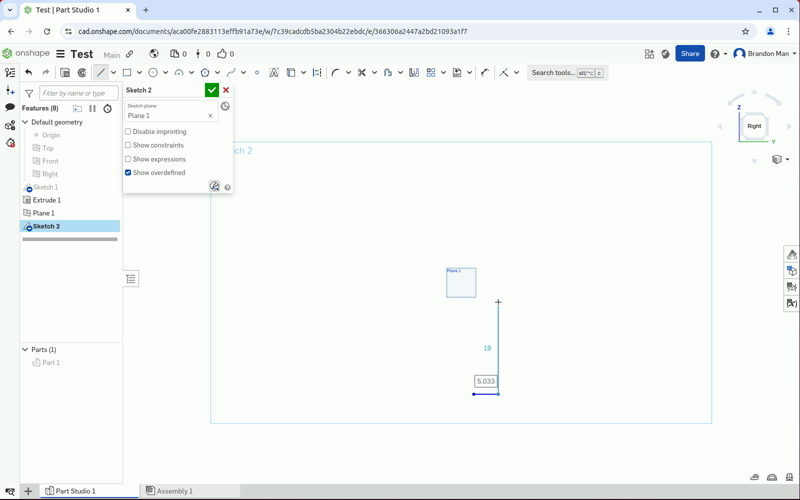
mouse_move(528, 301)
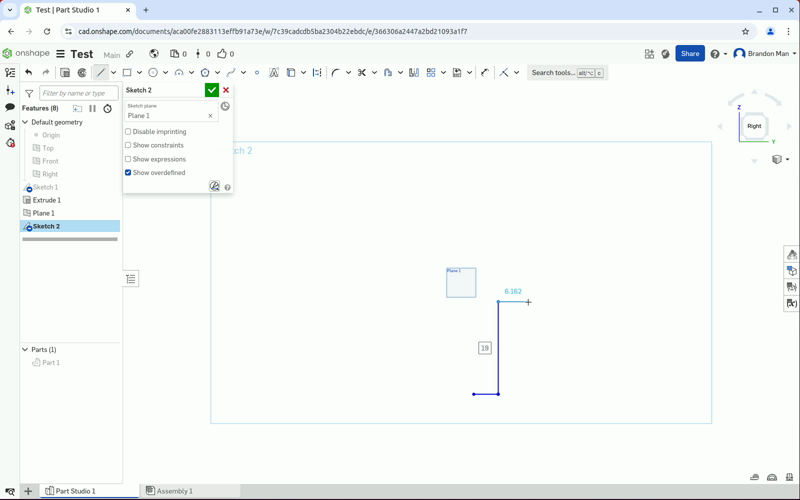
mouse_move(473, 301)
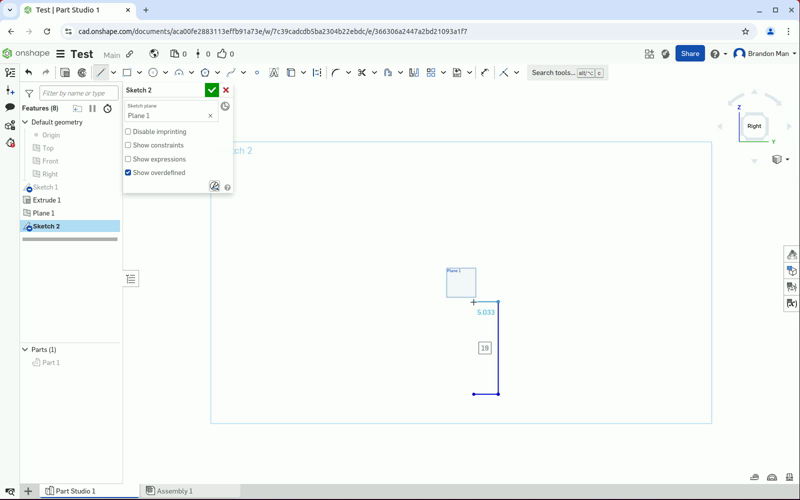
click(473, 301)
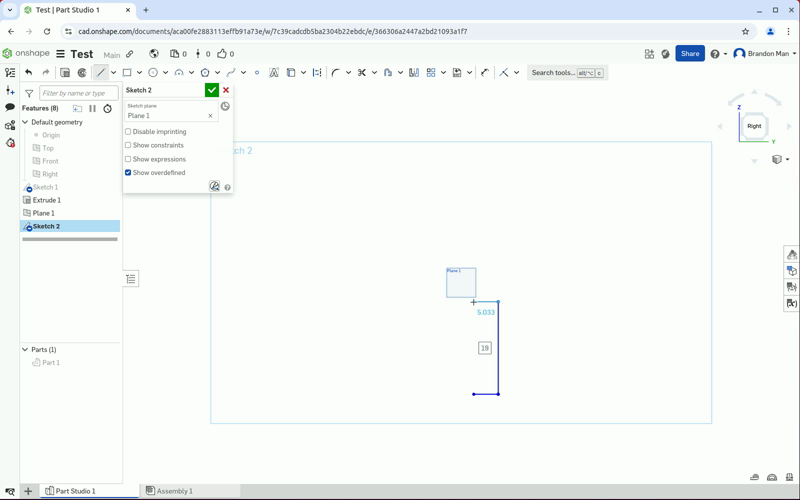
key_up(shift)
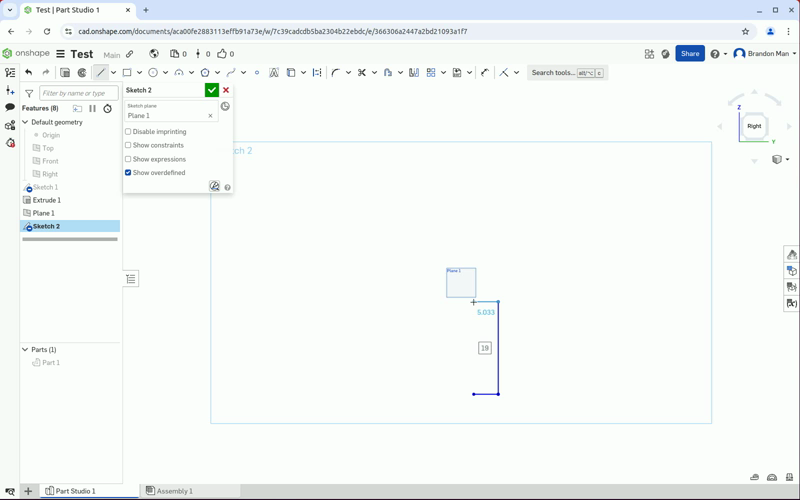
key_down(shift)
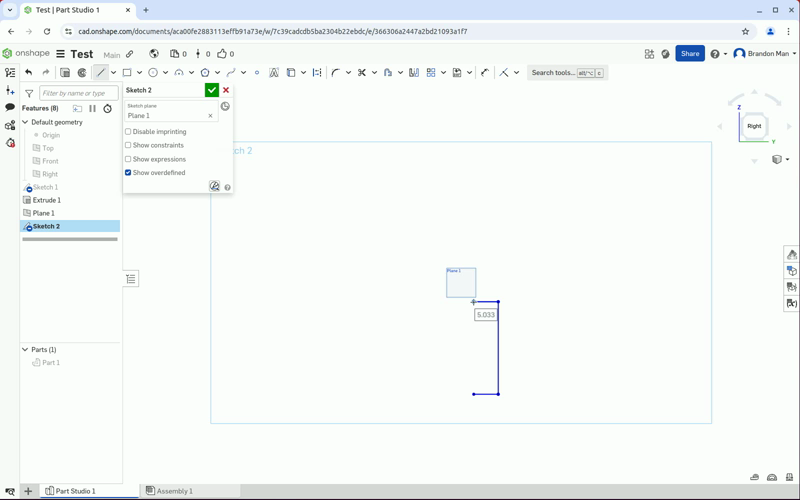
mouse_move(473, 394)
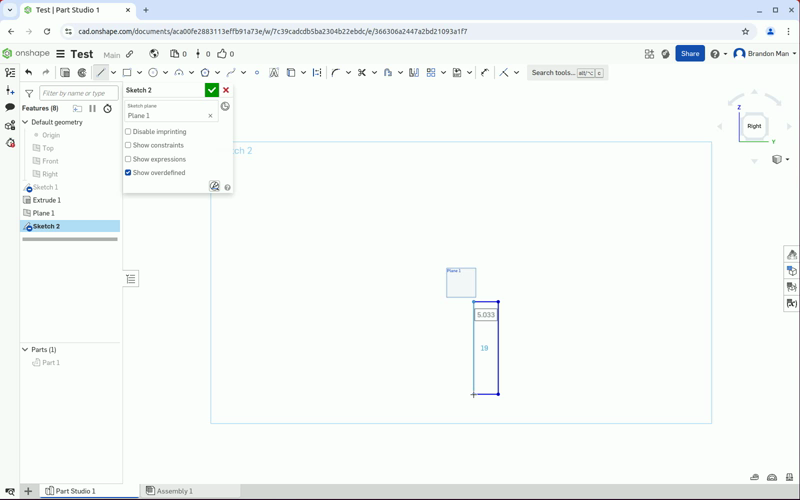
key_up(shift)
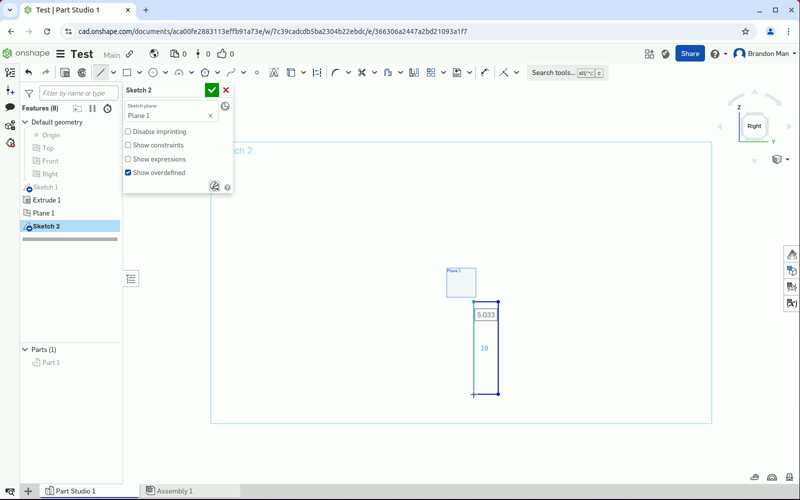
click(473, 394)
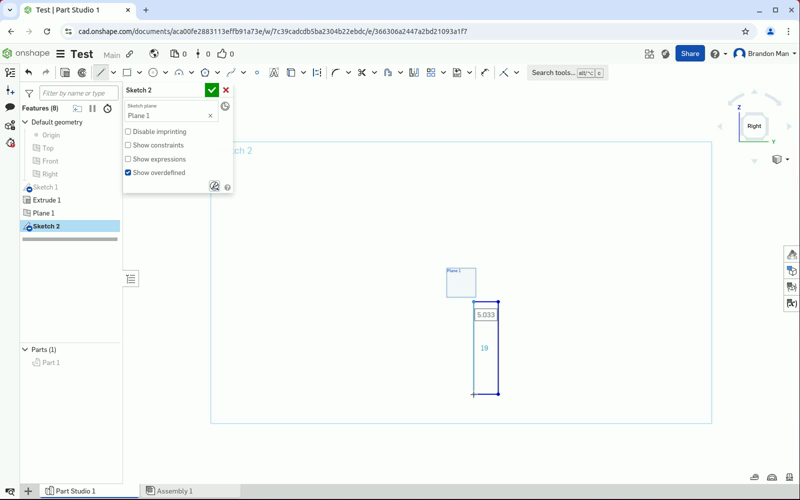
key(esc)
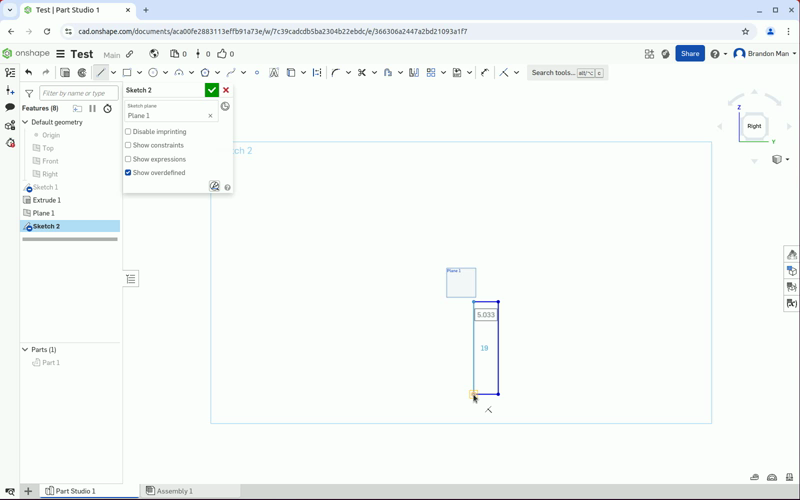
mouse_move(488, 376)
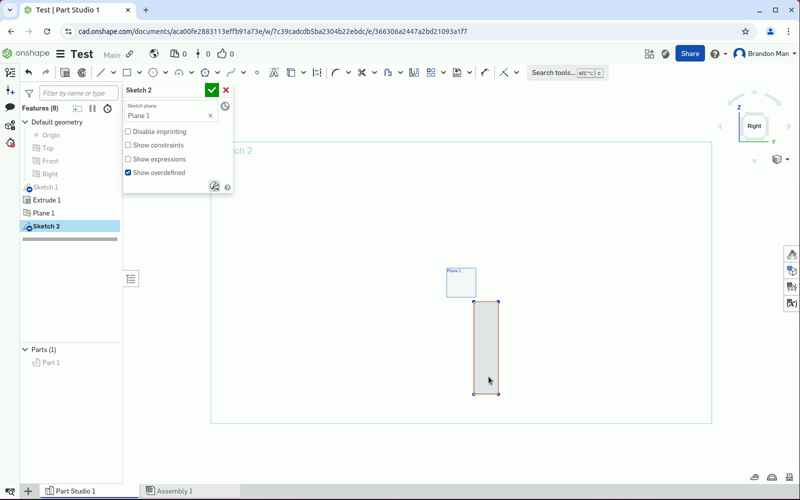
click(488, 376)
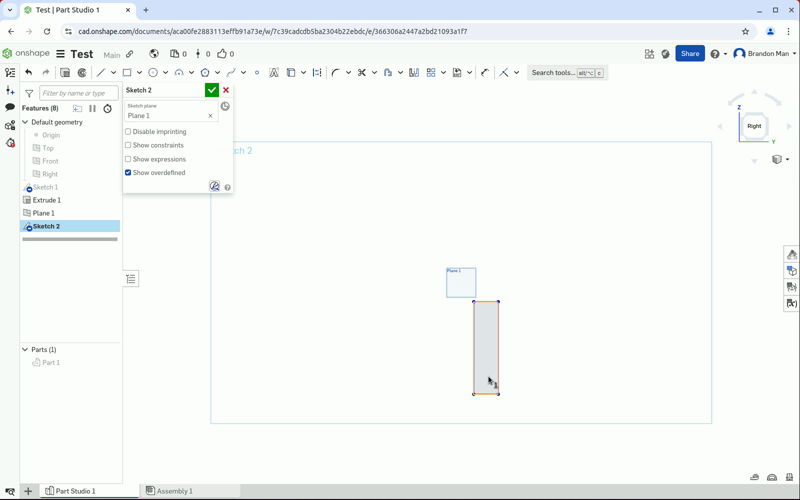
mouse_move(73, 352)
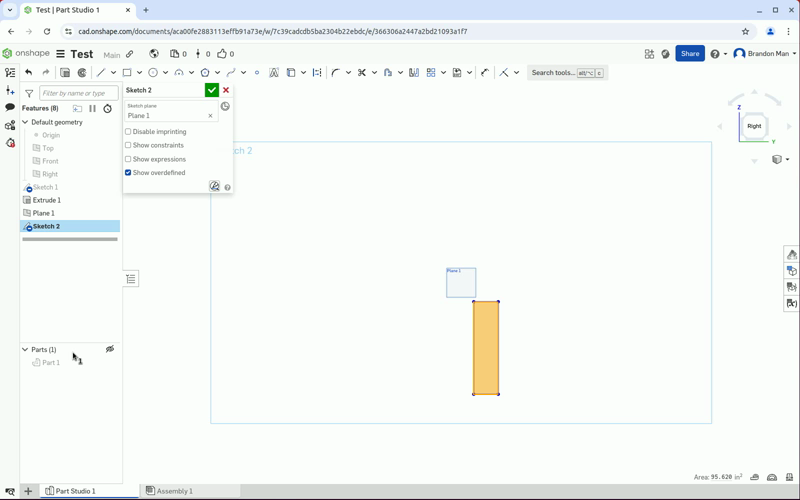
key(shift+y)
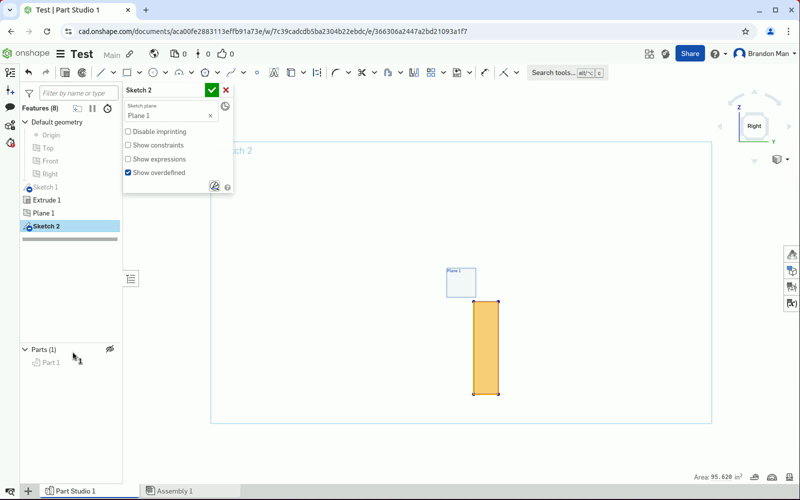
key(shift+e)
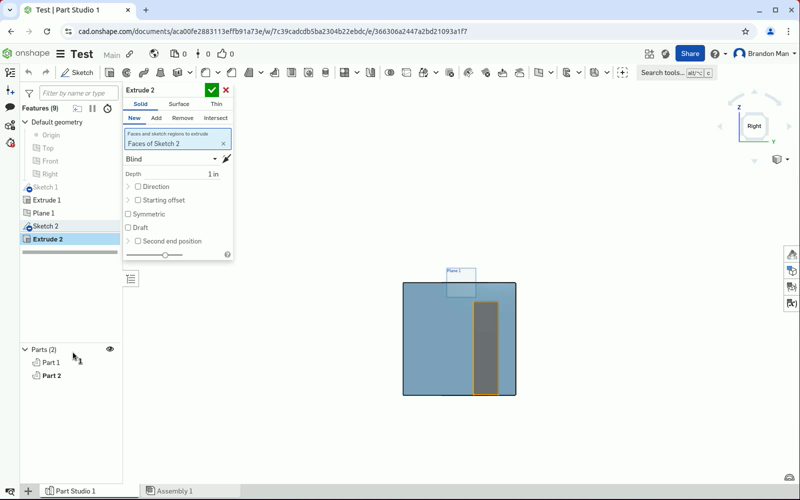
mouse_move(143, 106)
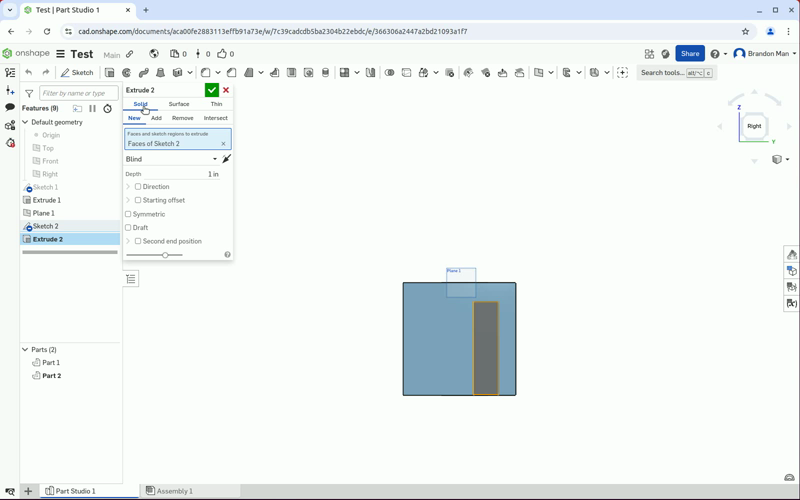
click(143, 106)
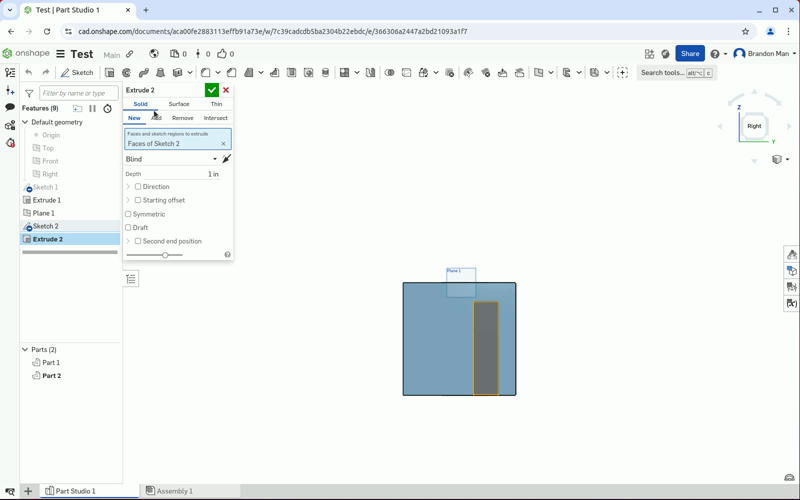
mouse_move(186, 120)
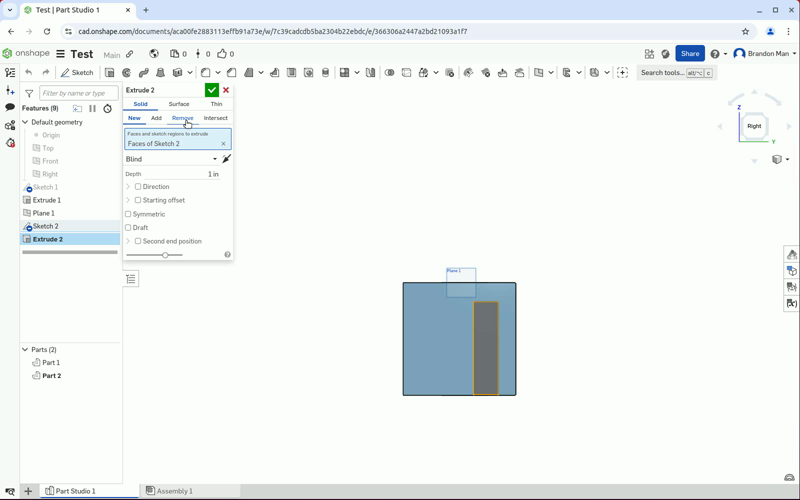
click(186, 120)
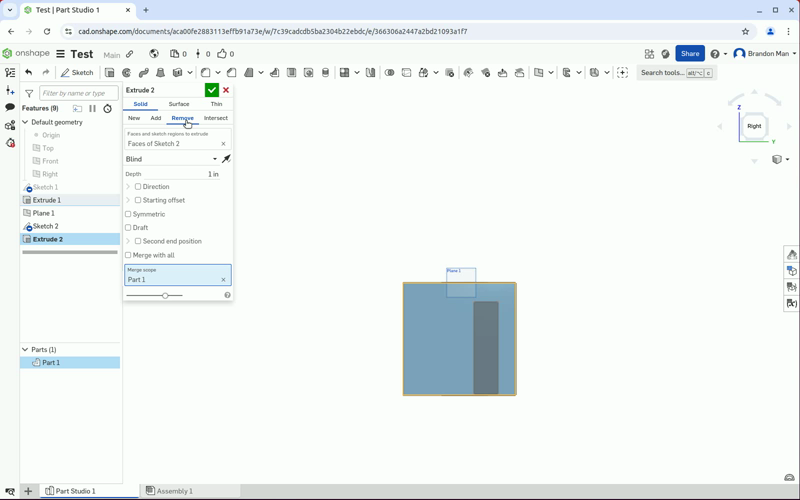
key(tab, 4)
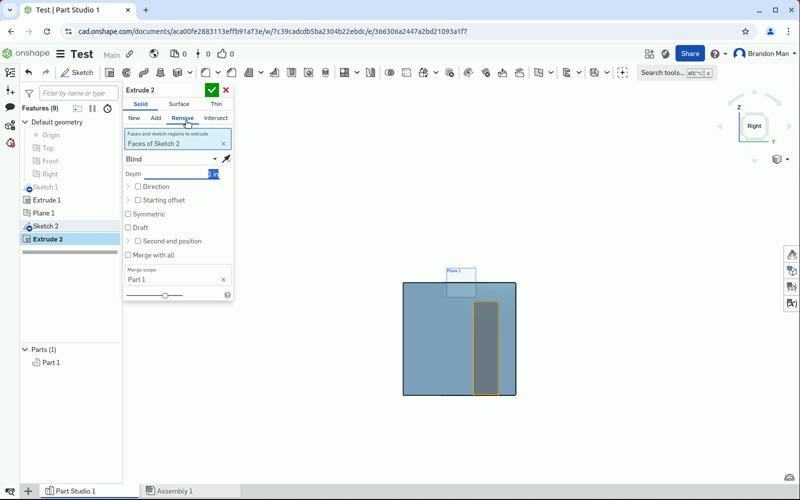
text(2.407)
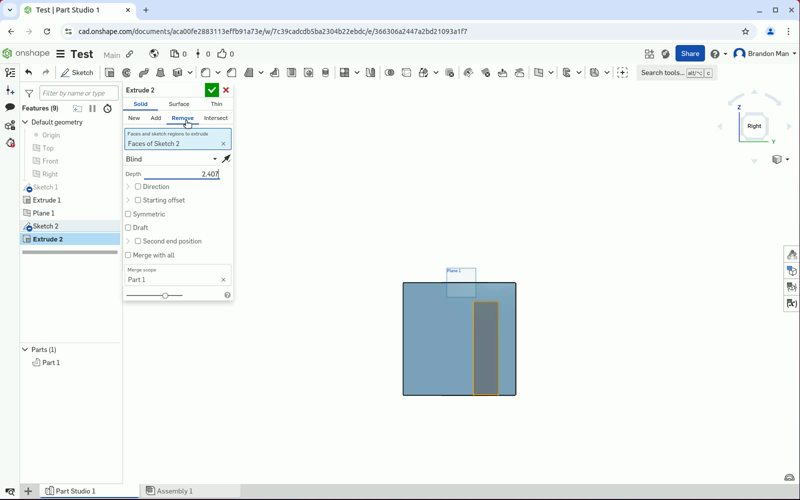
key(tab, 6)
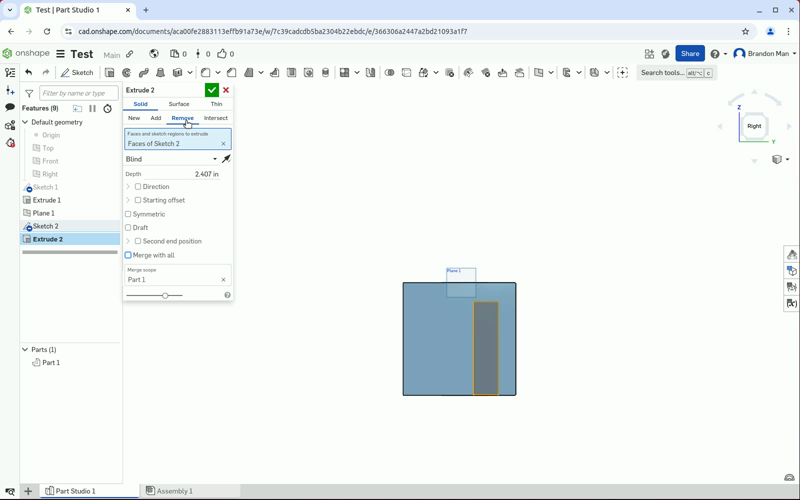
key(space)
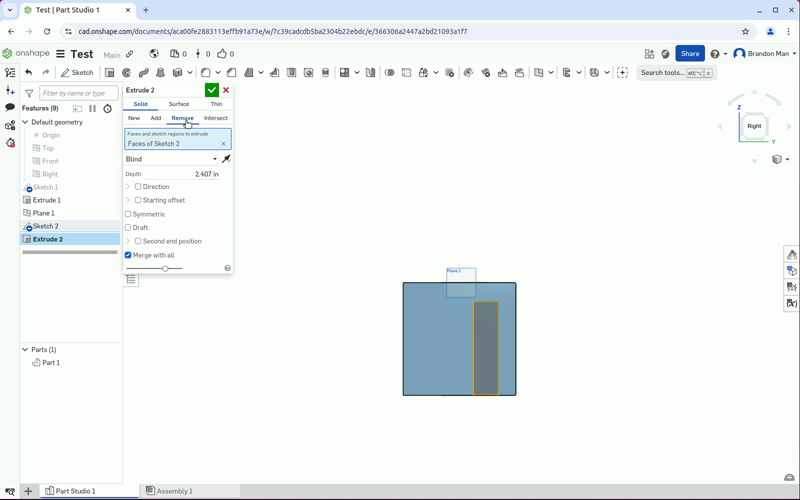
key(enter)
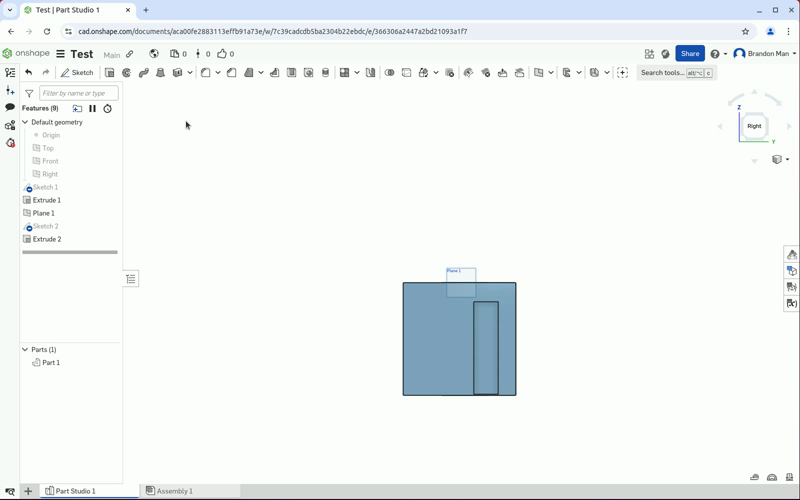
key(shift+h)
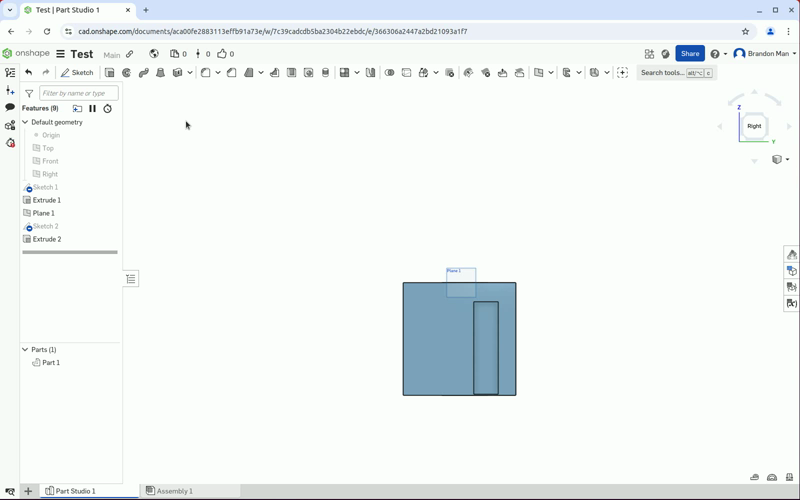
key(shift+h)
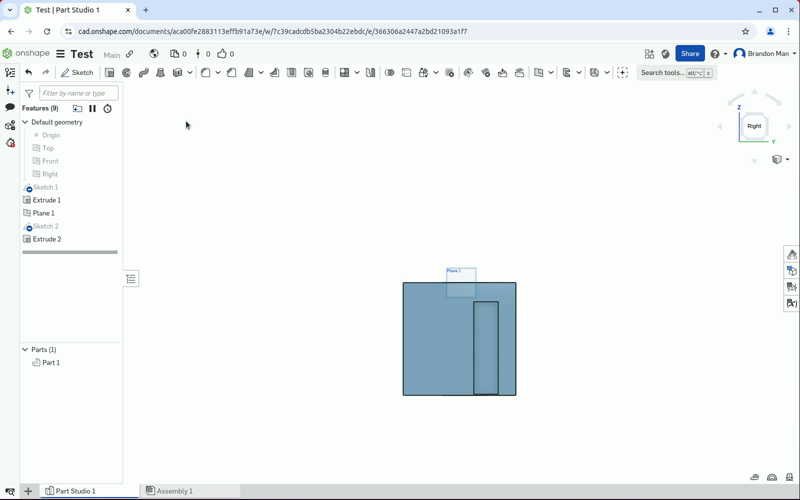
mouse_move(73, 189)
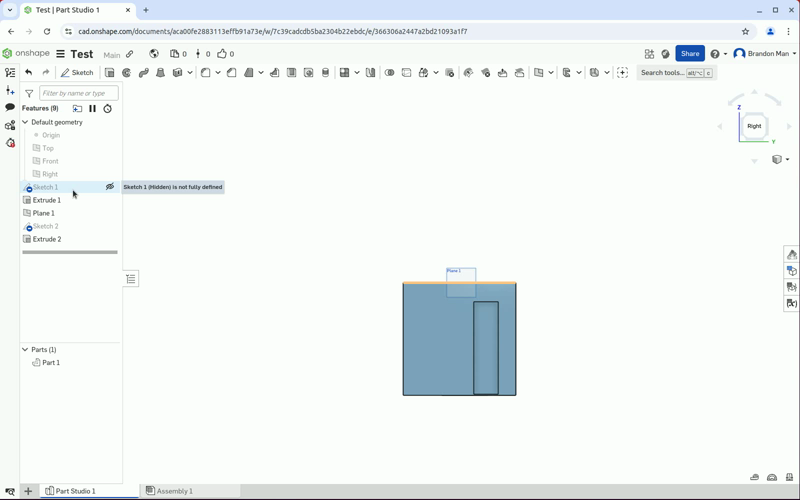
click(73, 189)
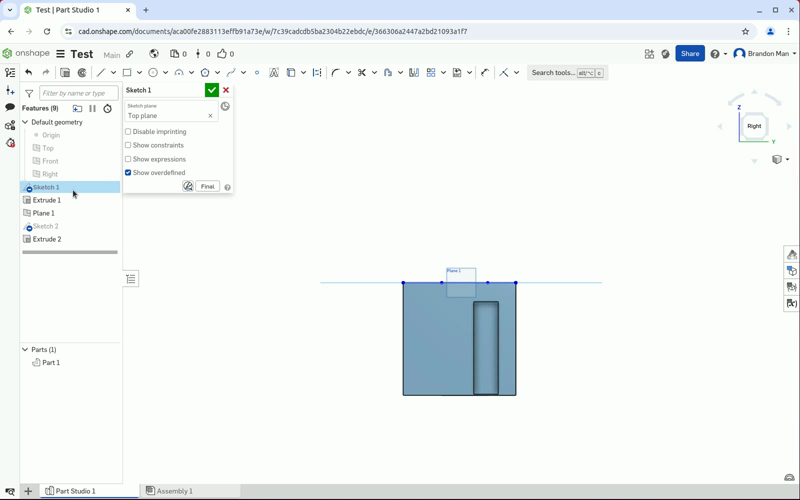
mouse_move(229, 92)
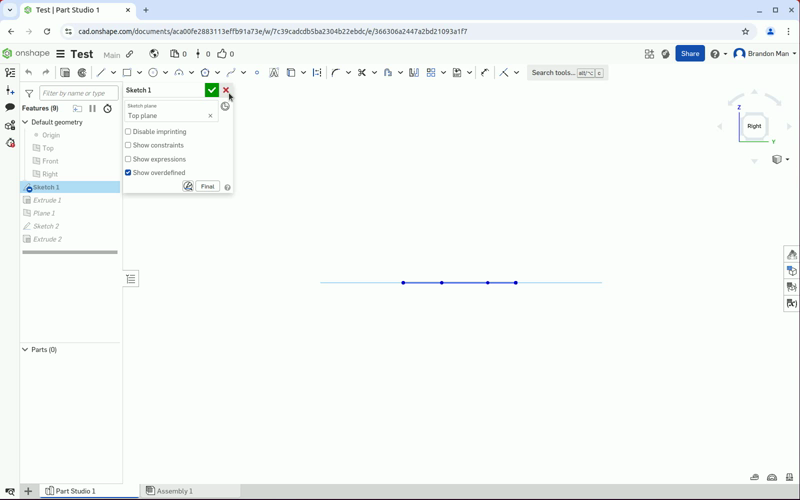
click(229, 92)
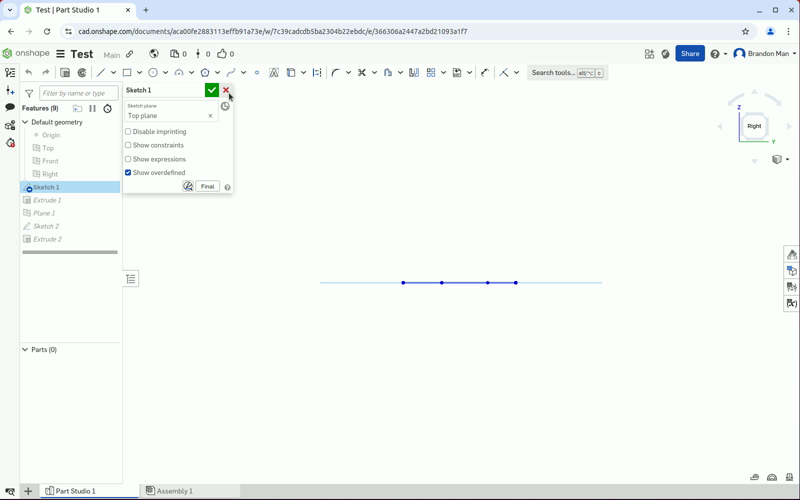
key(shift+s)
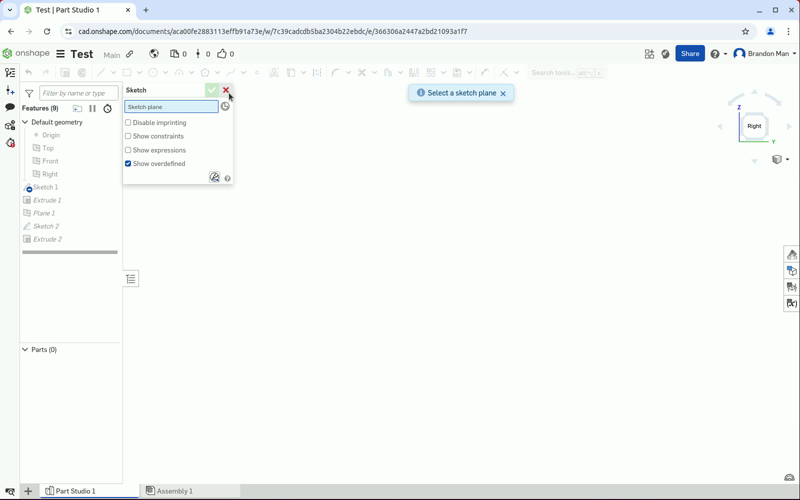
mouse_move(73, 215)
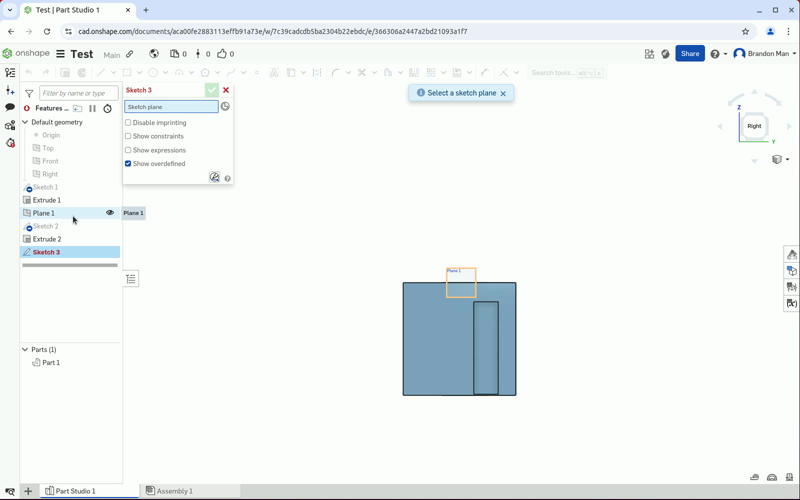
click(73, 215)
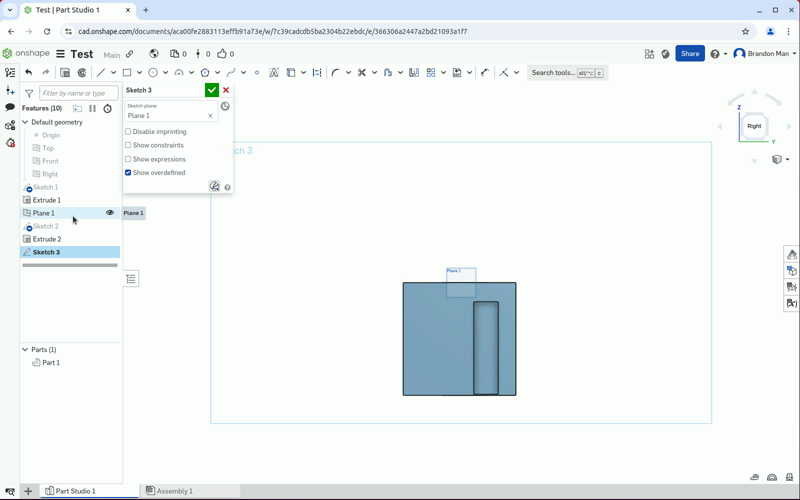
mouse_move(73, 352)
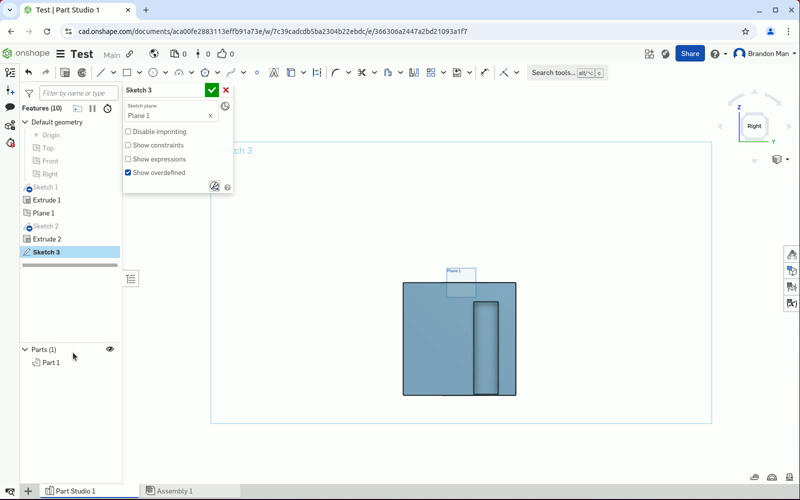
key(y)
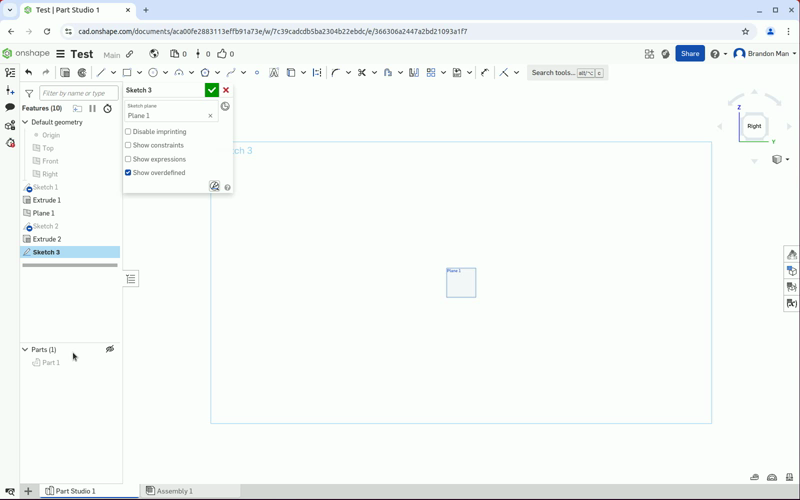
key(l)
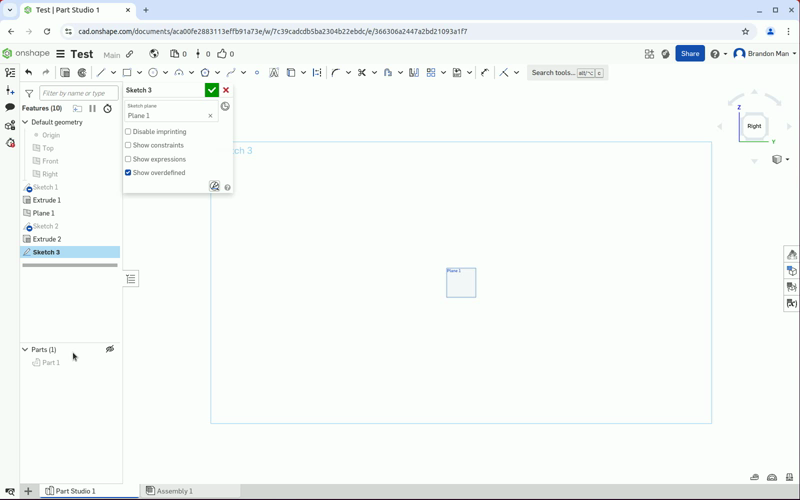
key_down(shift)
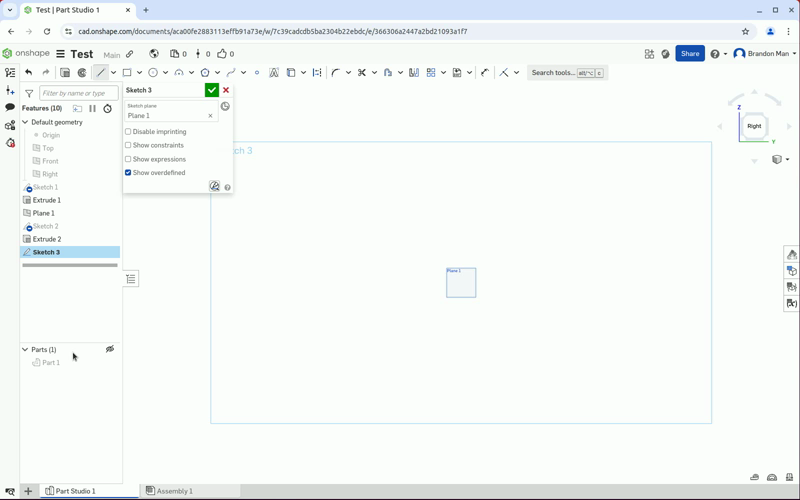
mouse_move(422, 376)
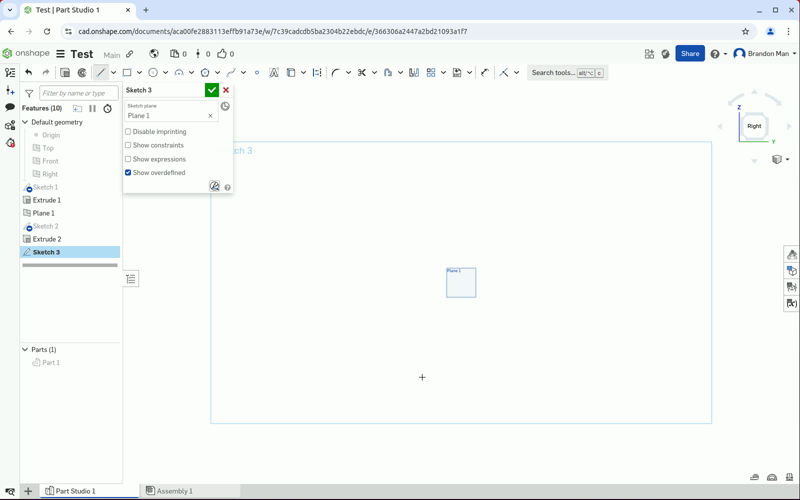
click(422, 376)
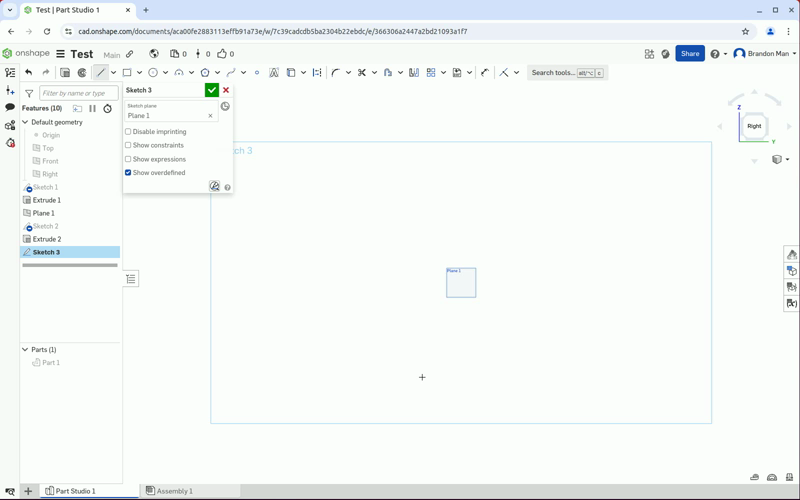
key_up(shift)
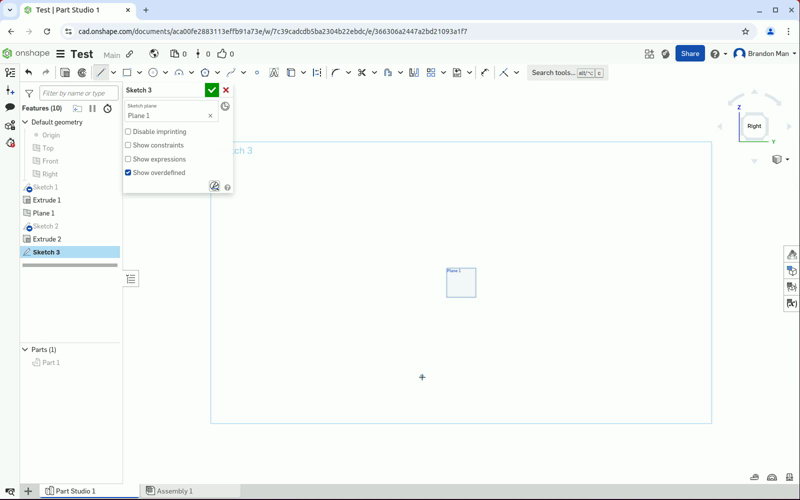
key_down(shift)
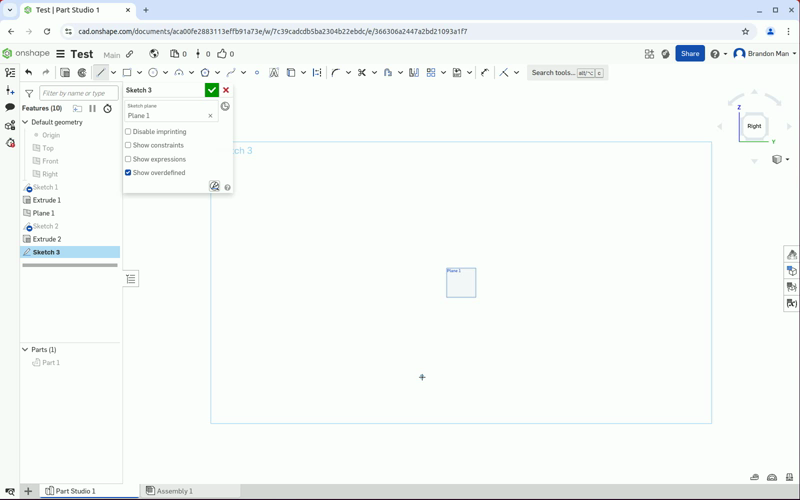
mouse_move(452, 376)
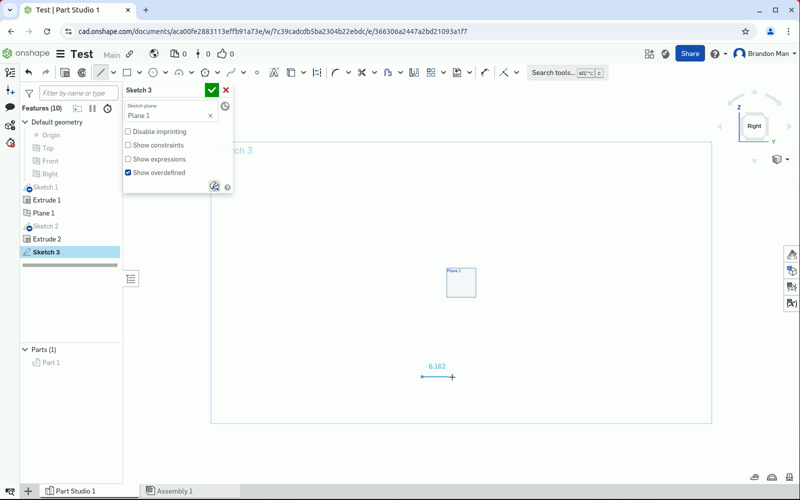
mouse_move(455, 376)
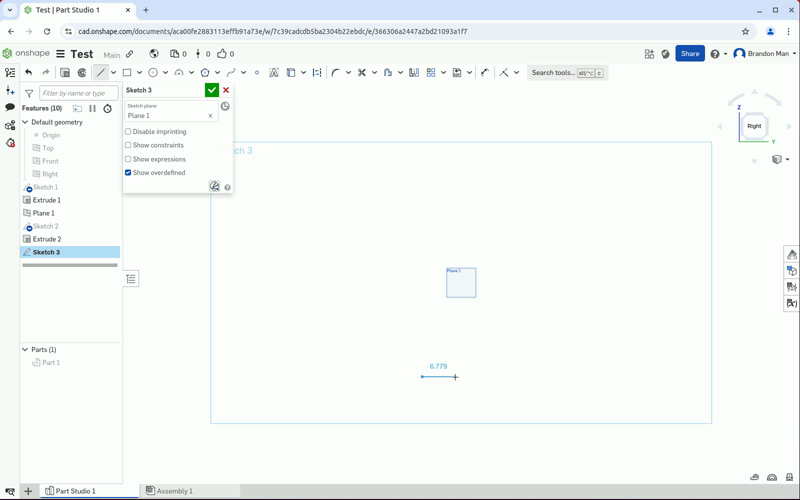
click(455, 376)
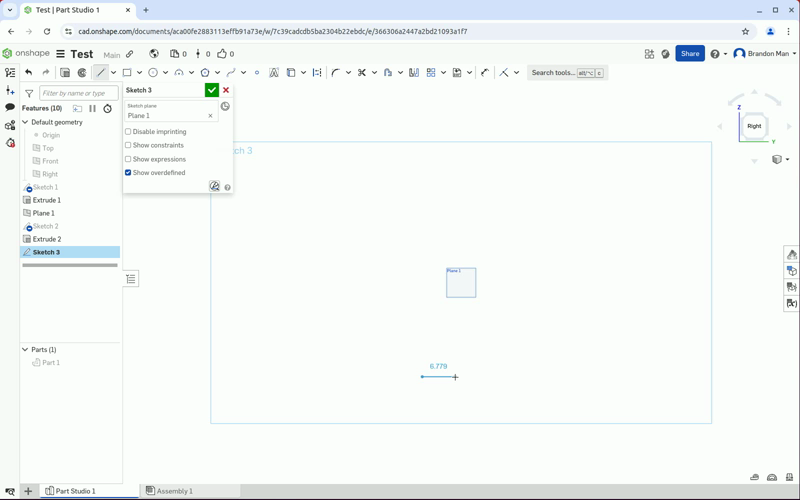
key_up(shift)
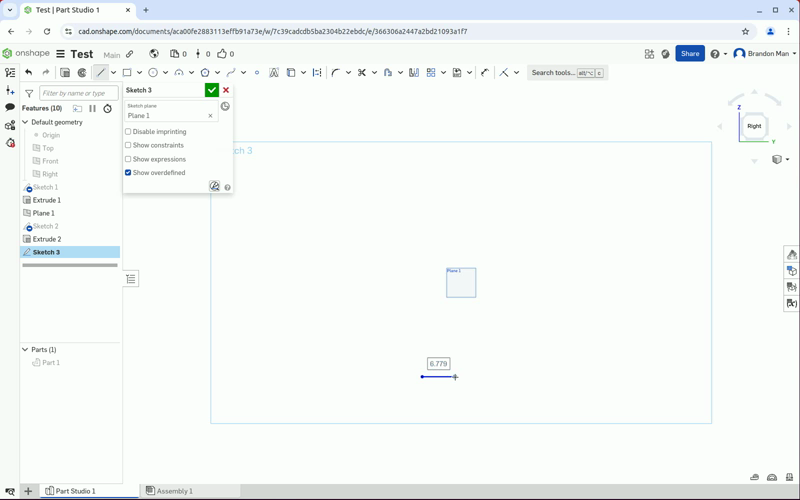
key_down(shift)
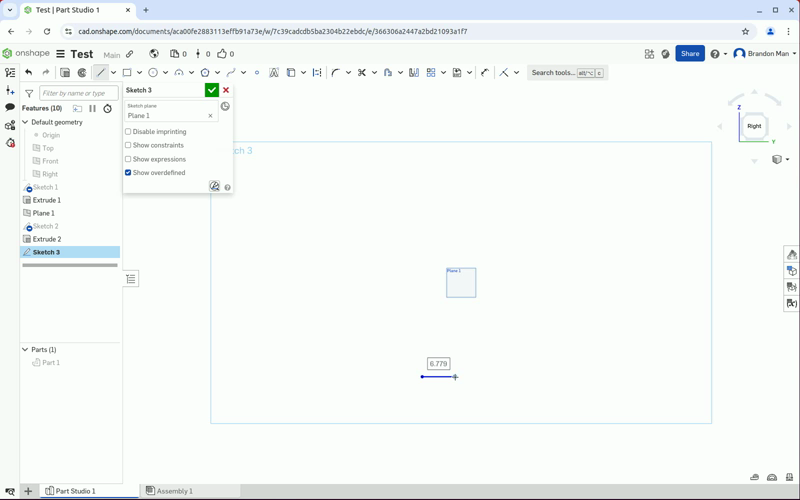
mouse_move(455, 283)
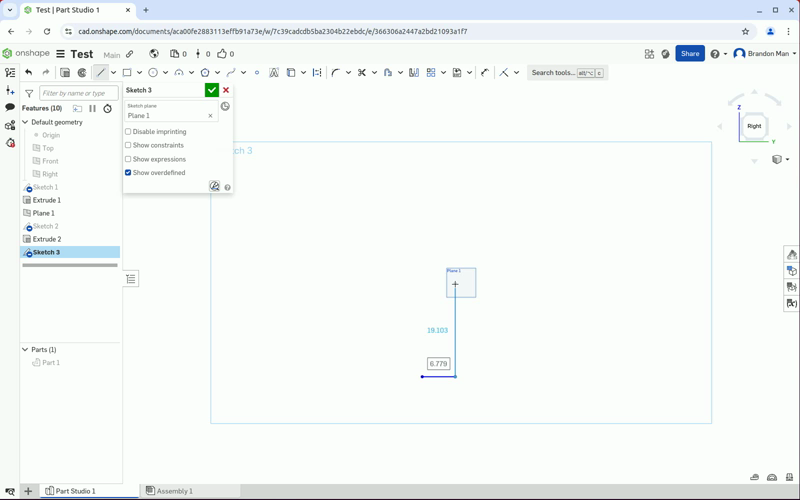
click(455, 283)
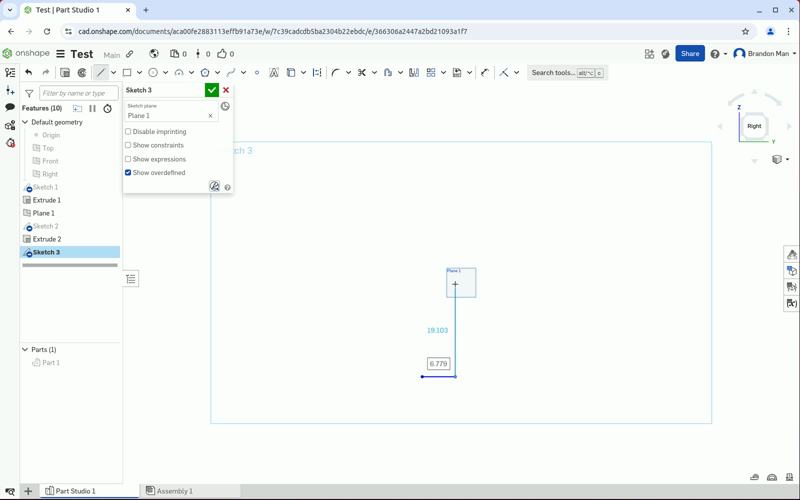
key_up(shift)
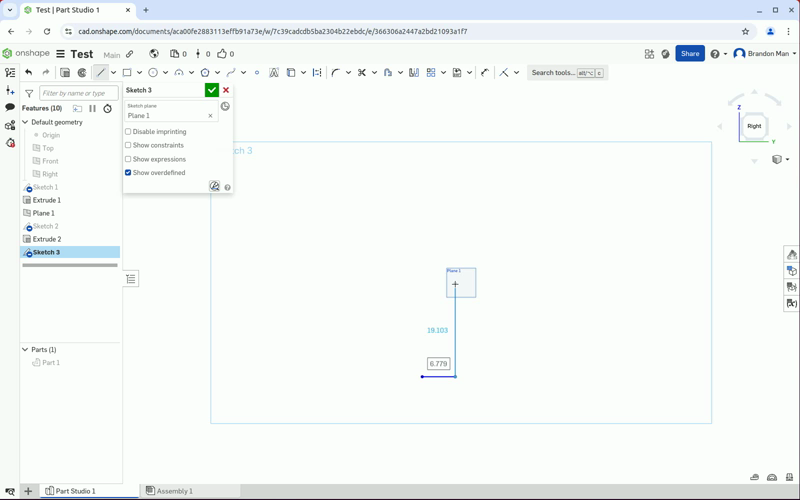
key_down(shift)
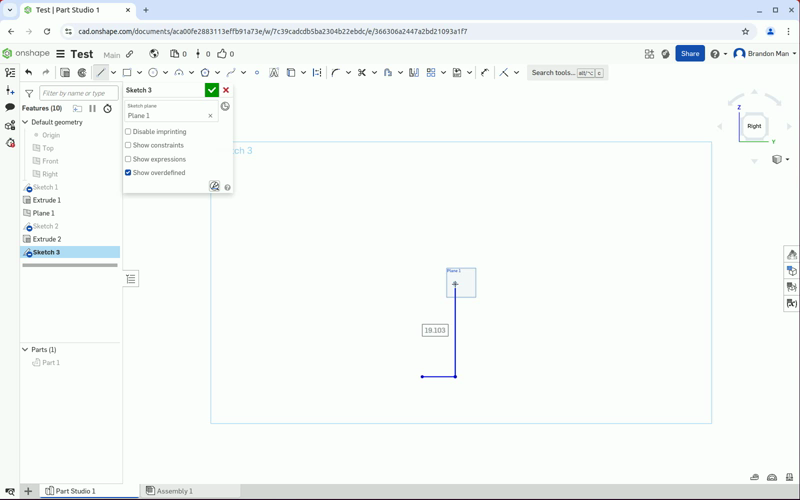
mouse_move(485, 283)
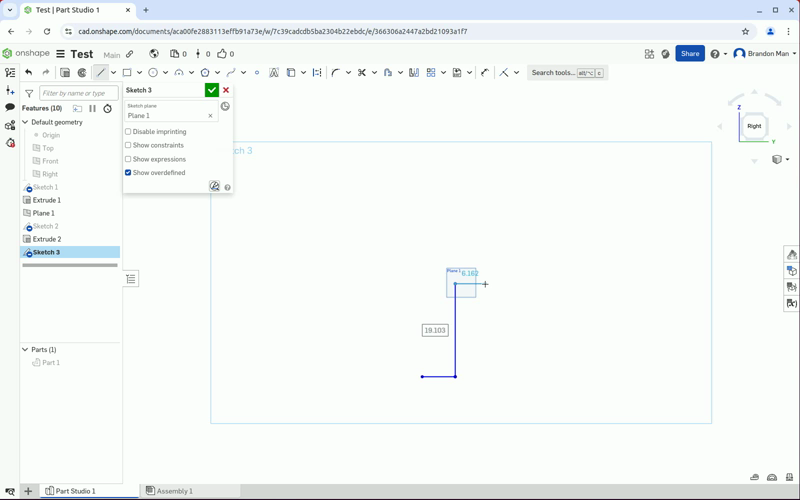
mouse_move(422, 283)
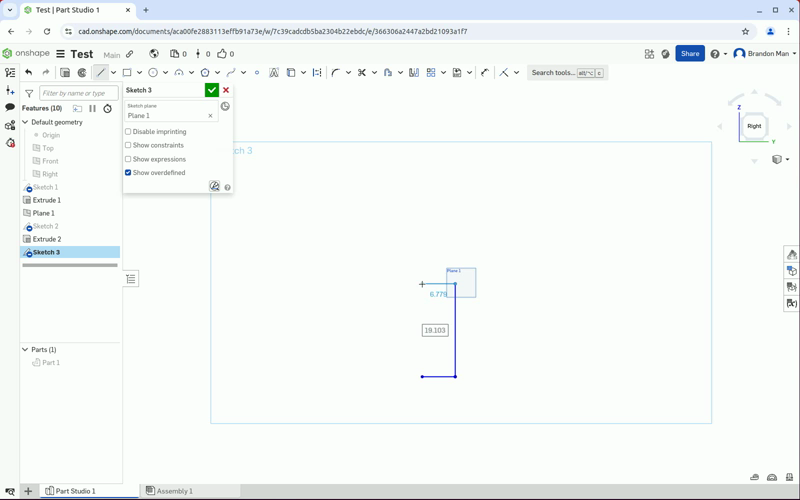
click(422, 283)
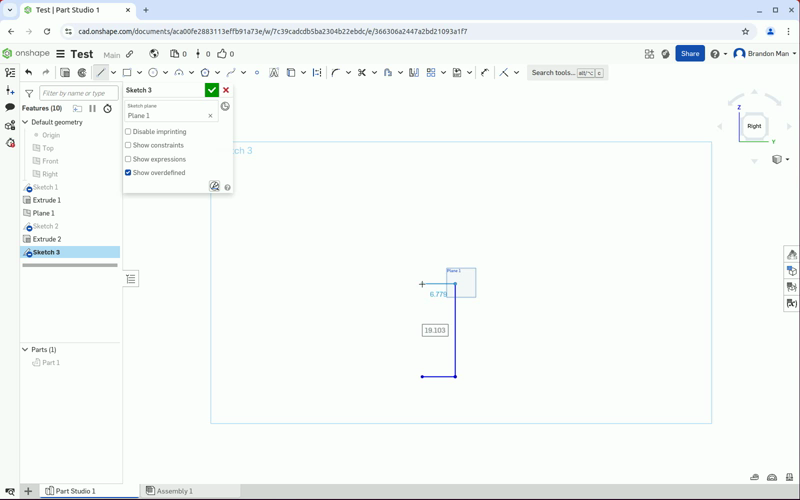
key_up(shift)
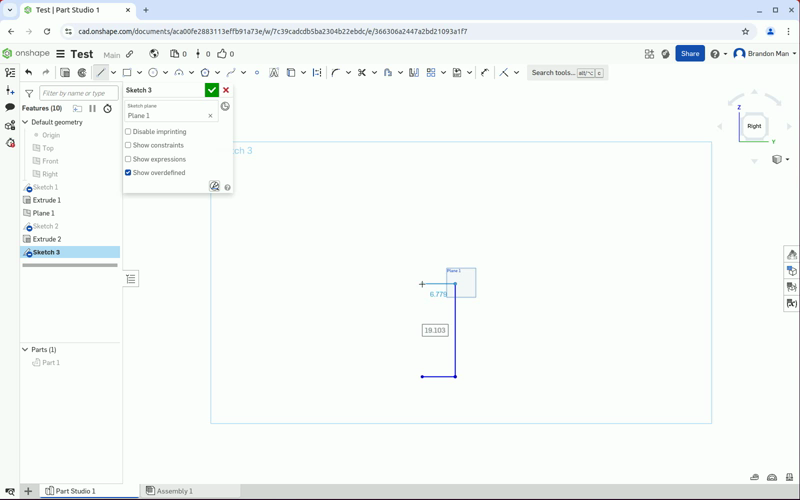
key_down(shift)
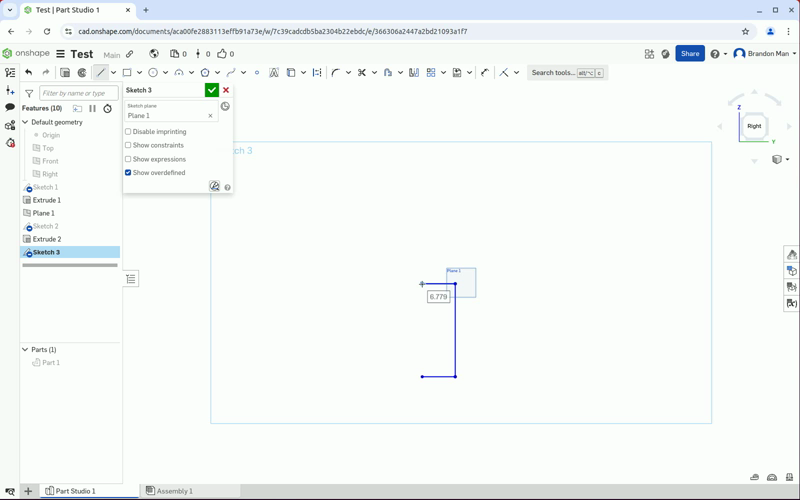
mouse_move(422, 376)
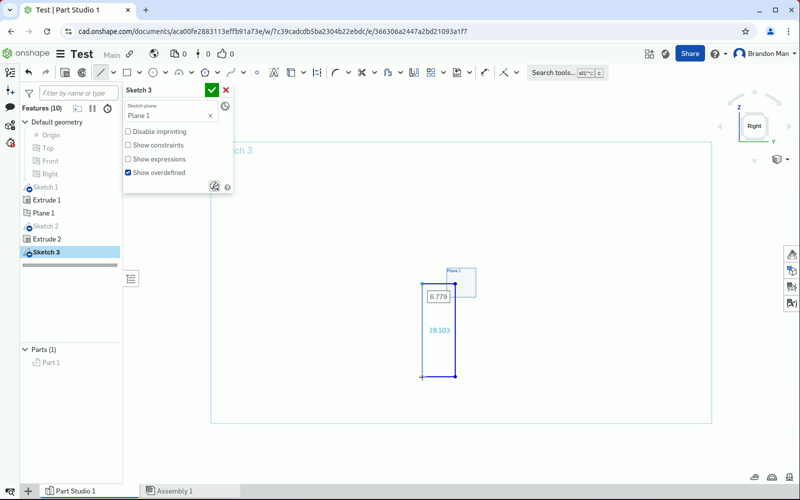
key_up(shift)
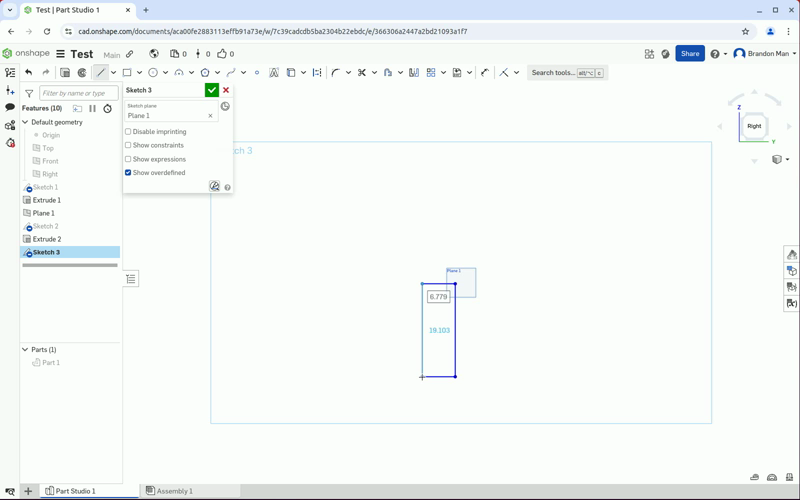
click(422, 376)
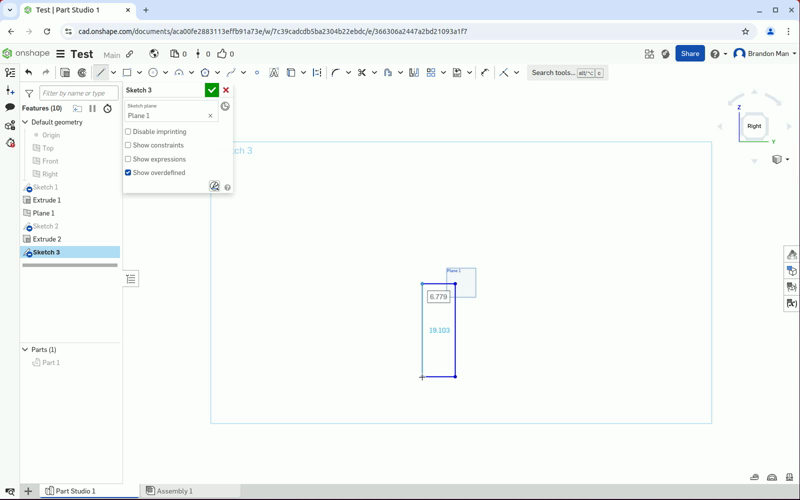
key(esc)
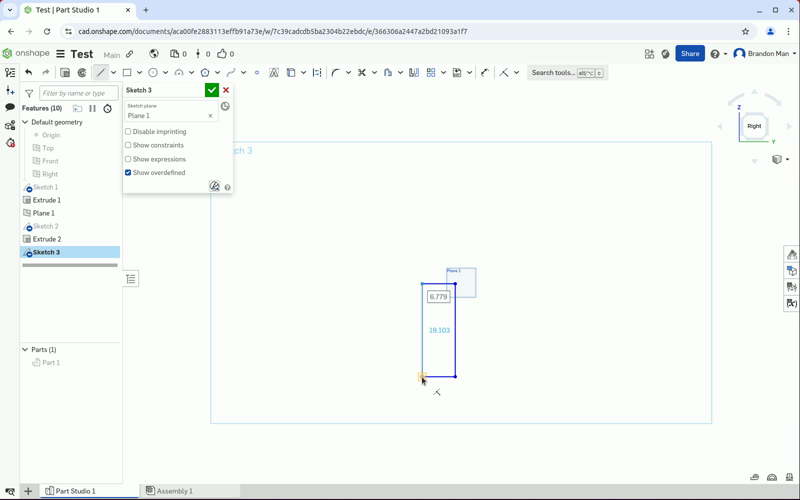
mouse_move(441, 287)
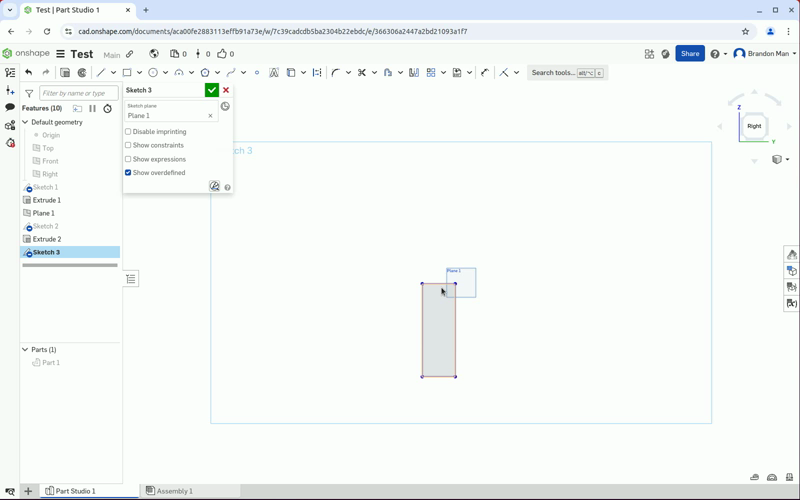
click(441, 287)
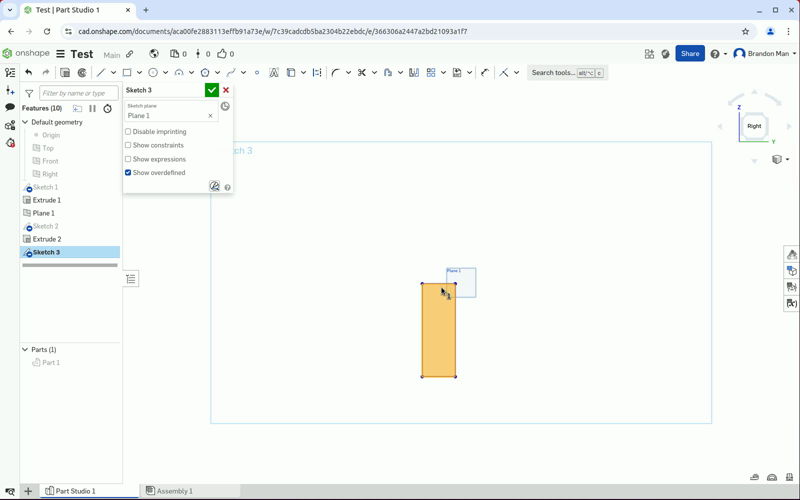
mouse_move(73, 352)
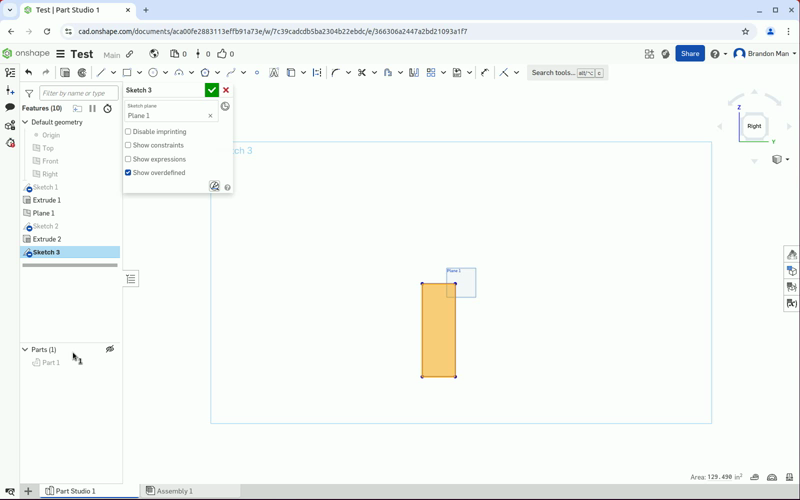
key(shift+y)
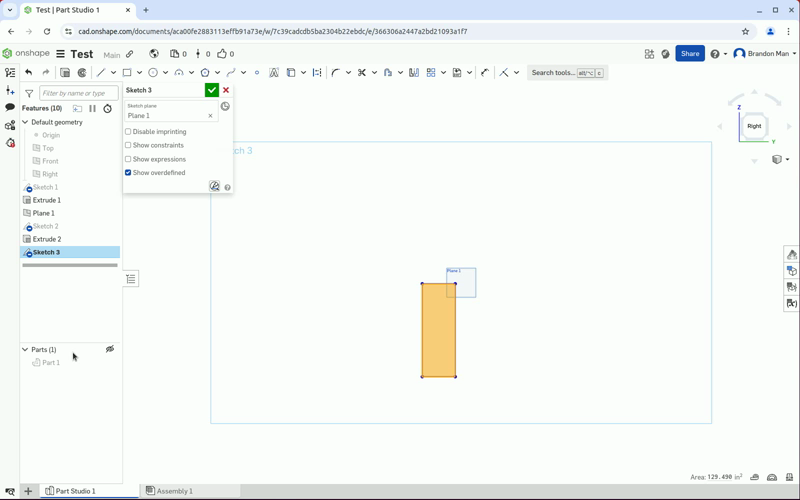
key(shift+e)
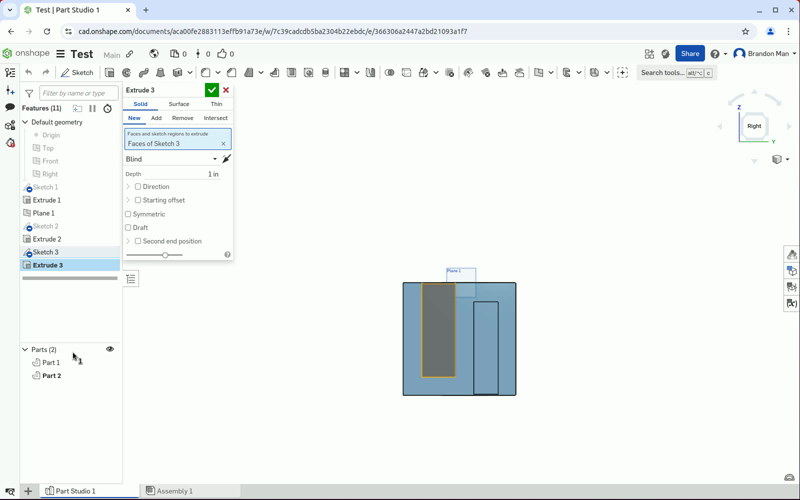
mouse_move(143, 106)
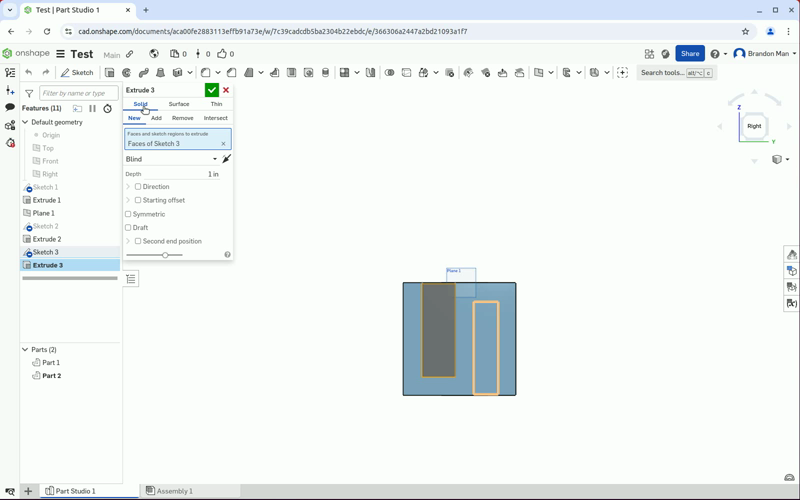
click(143, 106)
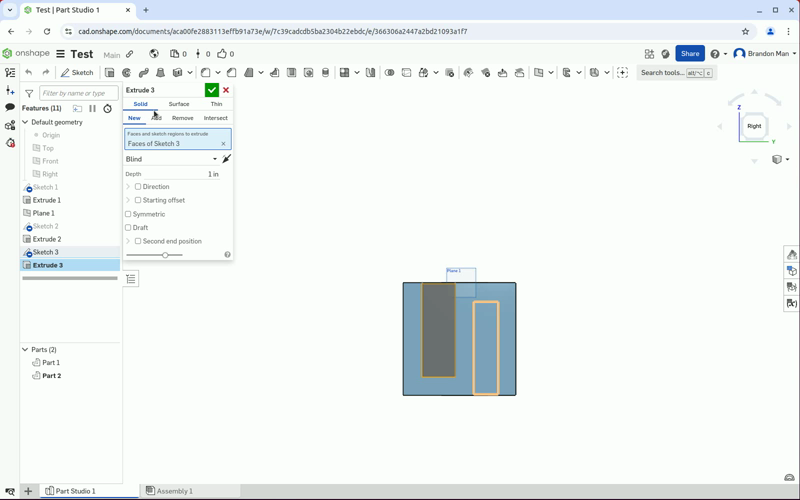
mouse_move(186, 120)
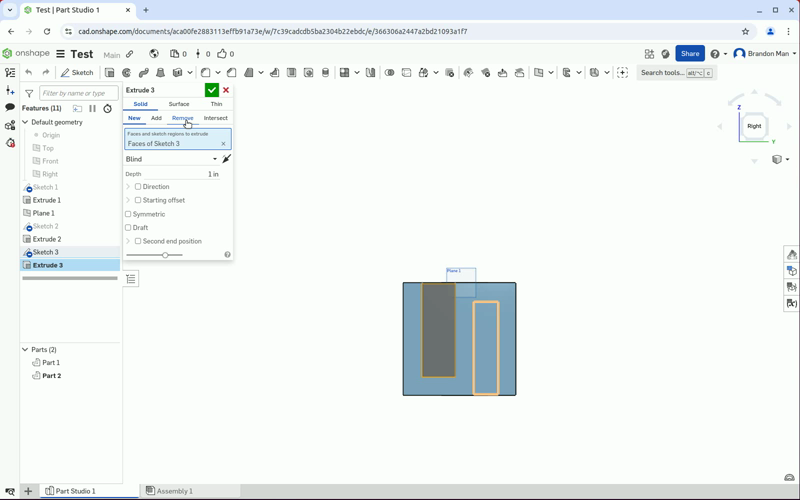
click(186, 120)
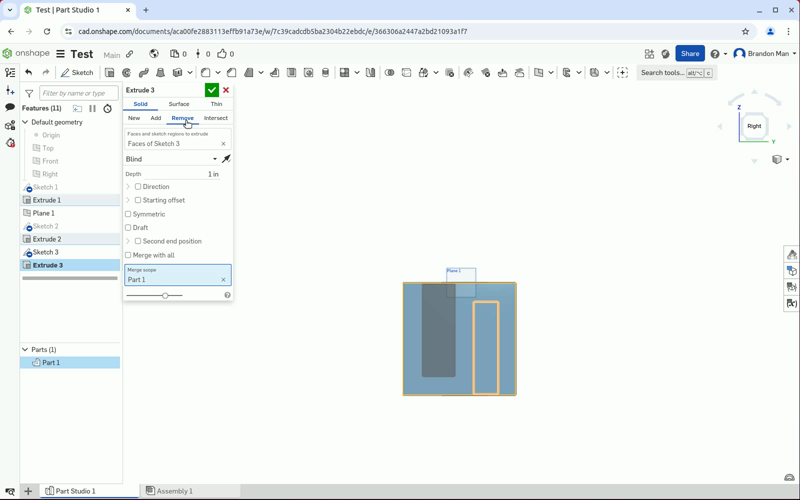
key(tab, 4)
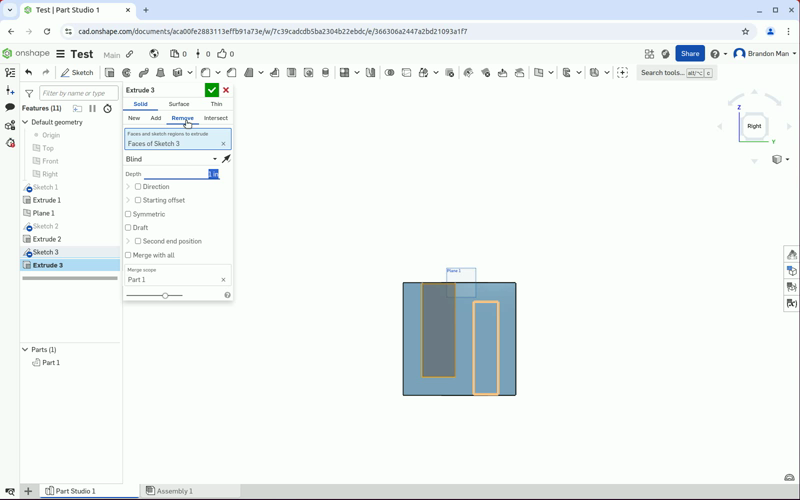
text(2.407)
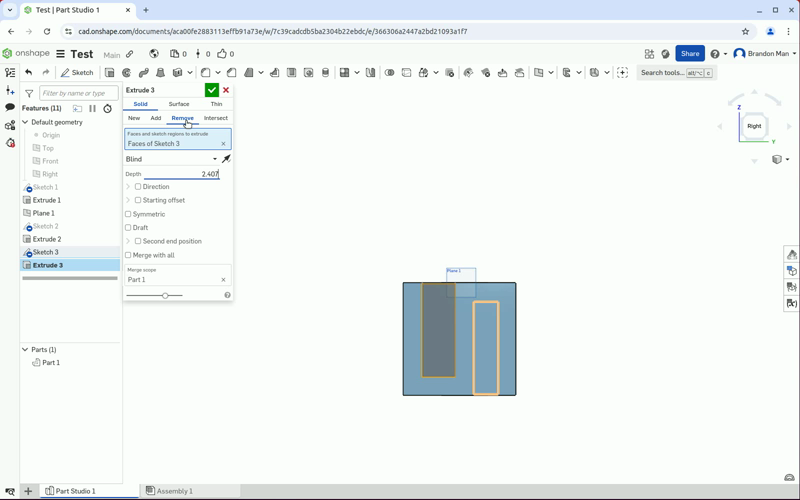
key(tab, 6)
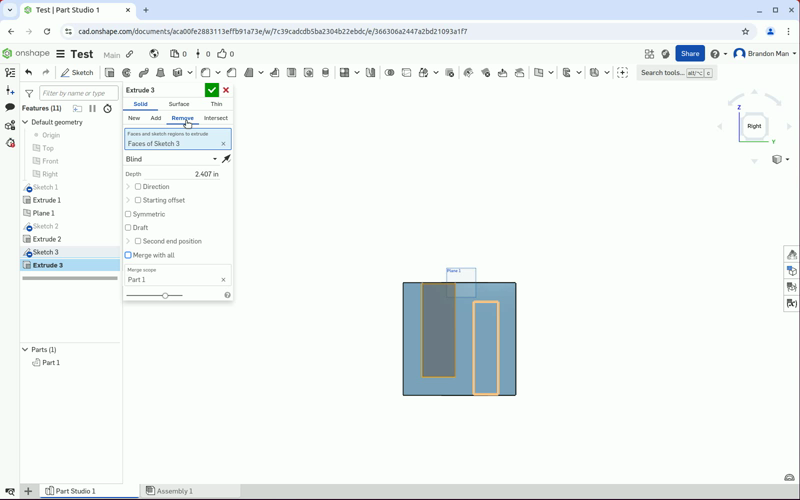
key(space)
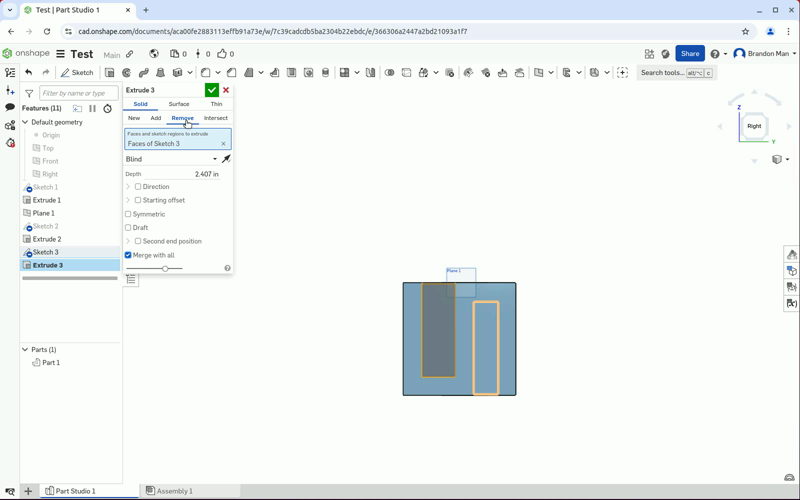
key(enter)
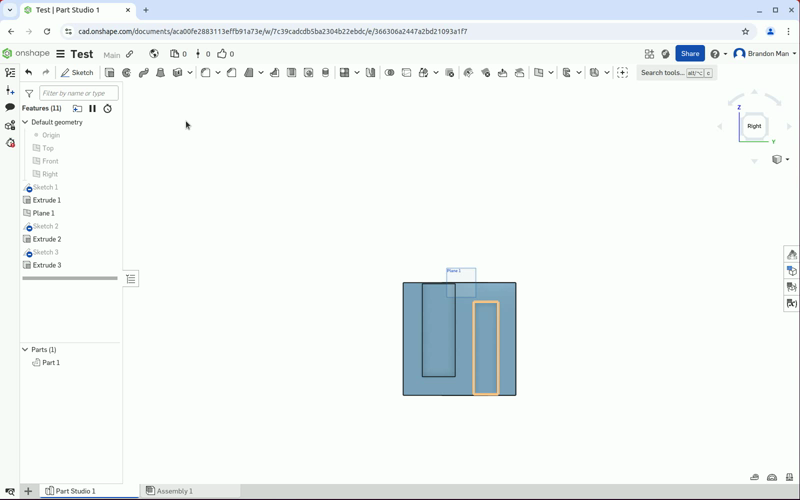
key(shift+h)
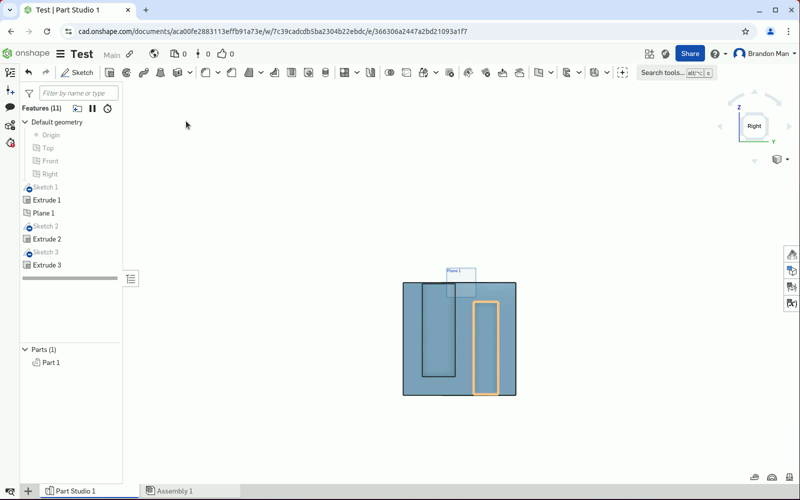
key(shift+h)
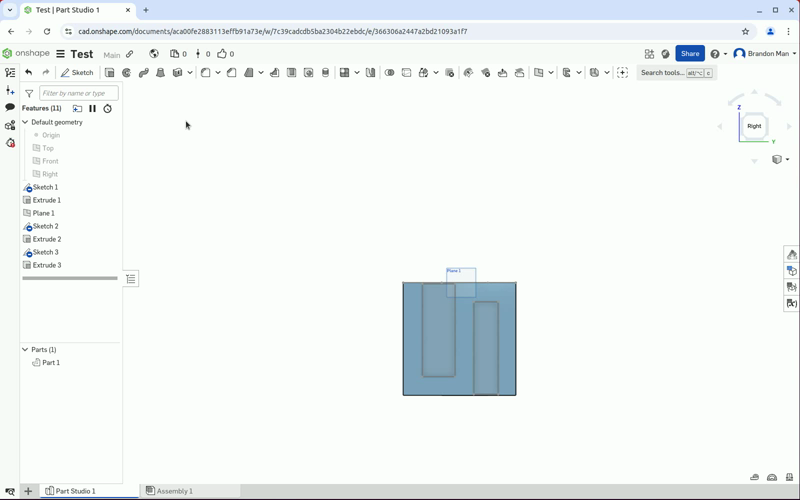
key(shift+7)
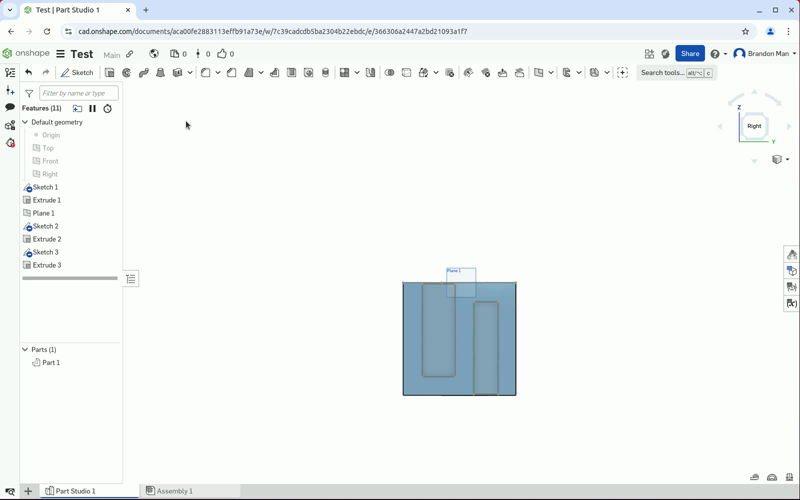
key(right, 2)
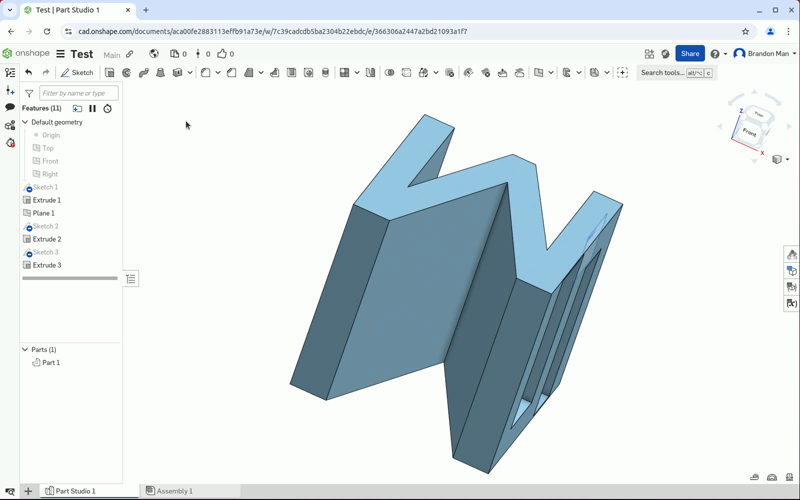
key(down, 2)
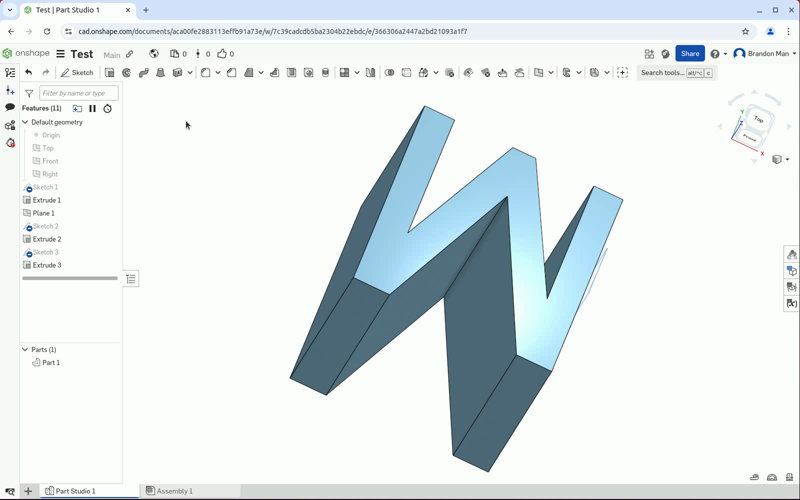
key(up, 2)
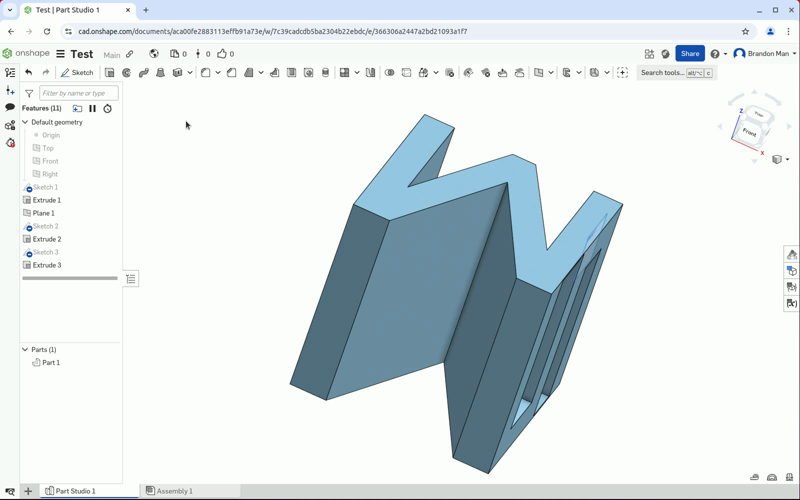
key(left, 2)
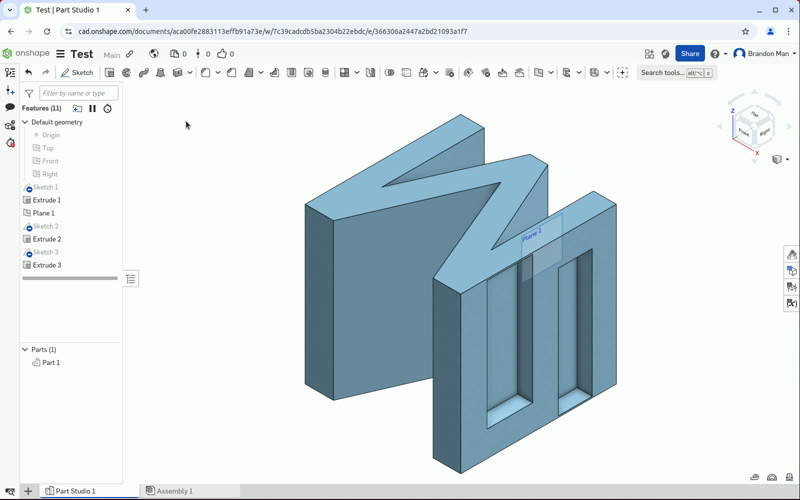
mouse_move(73, 189)
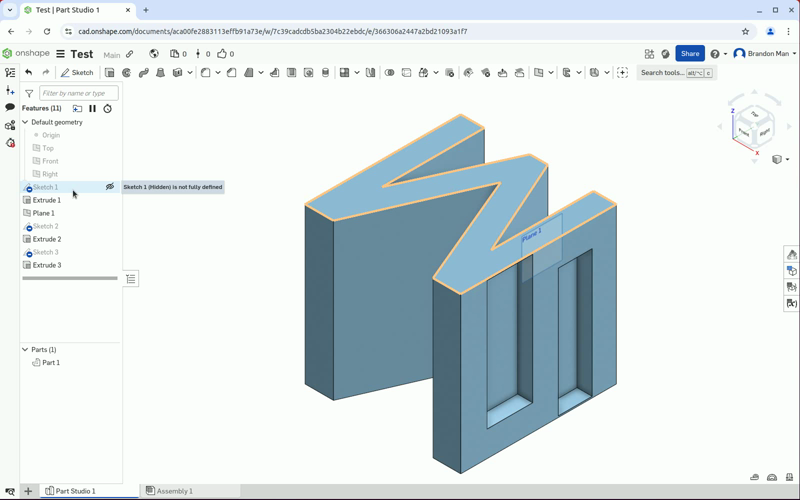
click(73, 189)